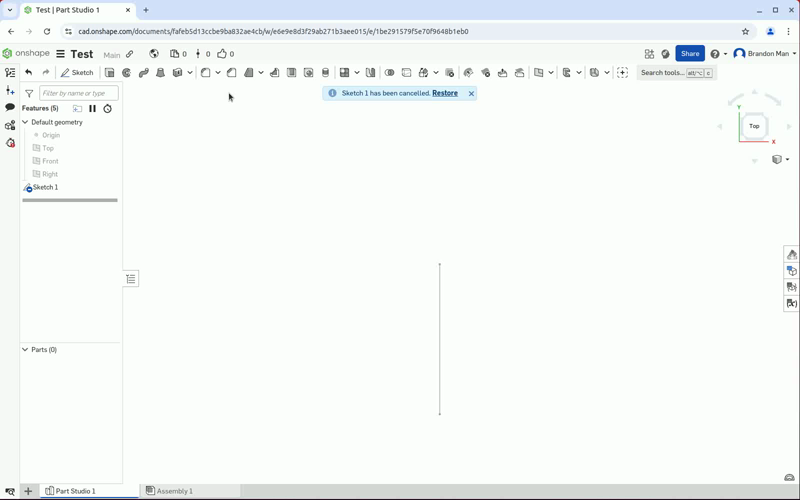
key(shift+h)
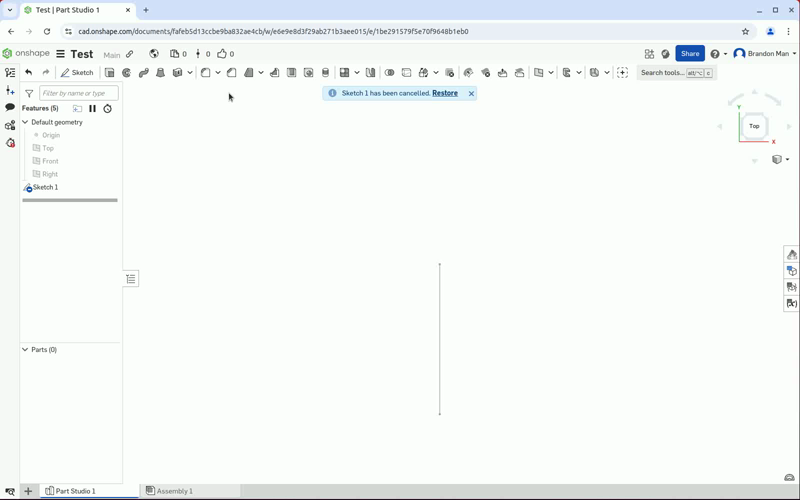
key(shift+s)
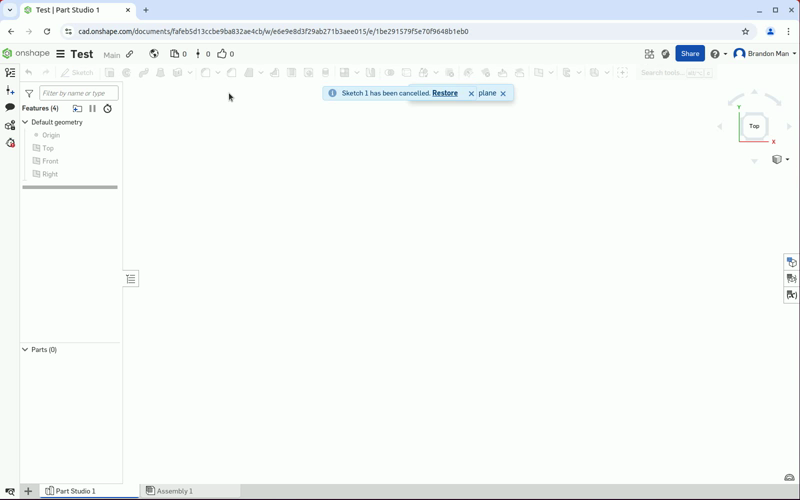
mouse_move(73, 150)
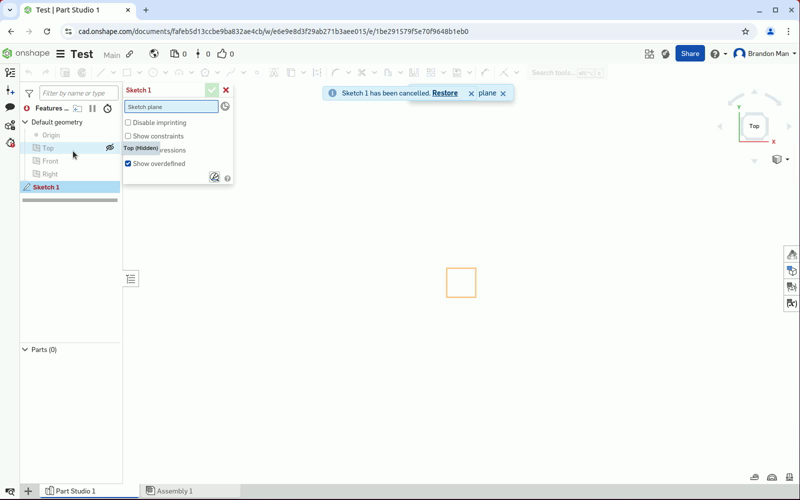
click(73, 150)
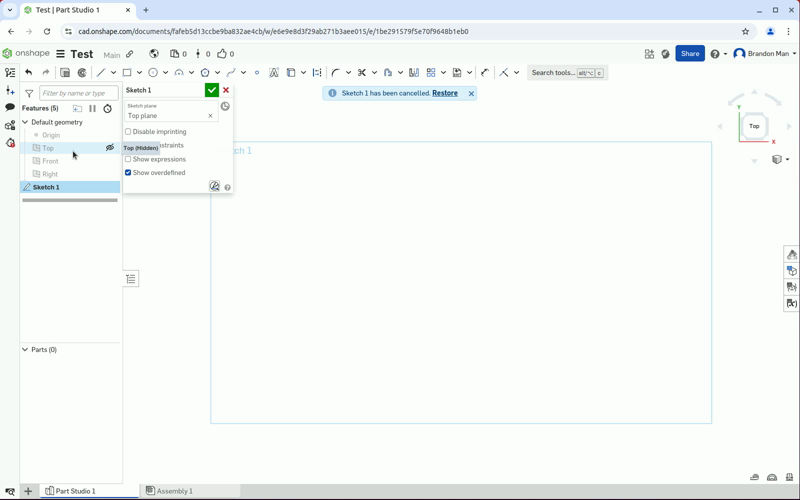
mouse_move(73, 352)
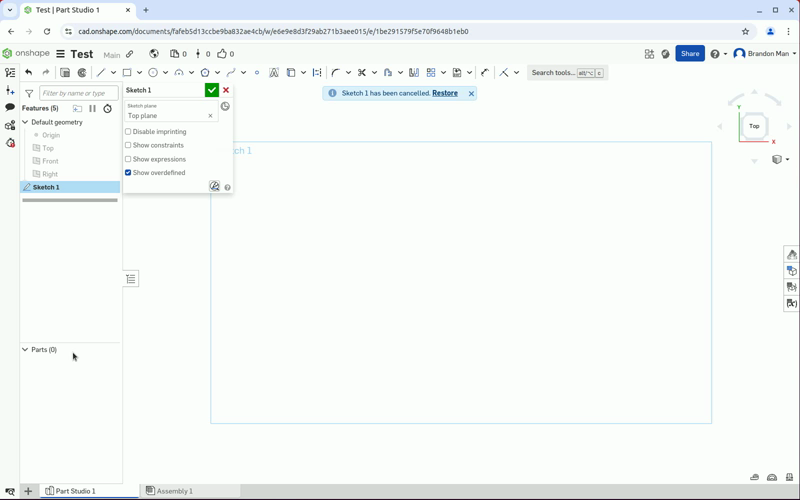
key(y)
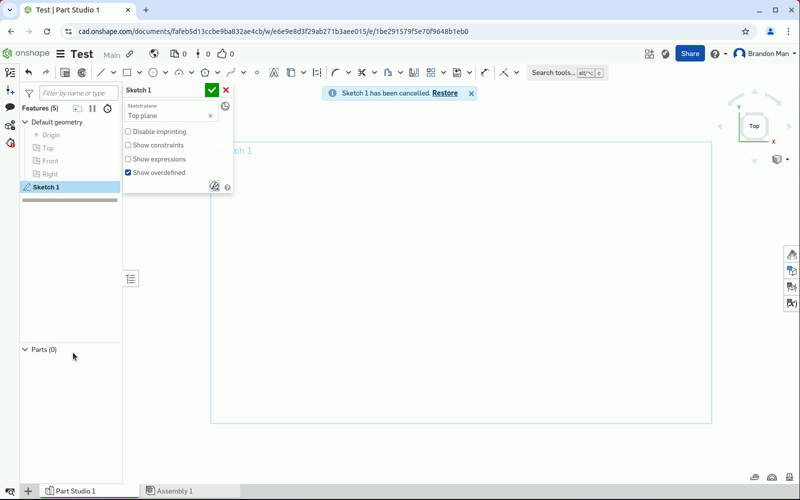
key(l)
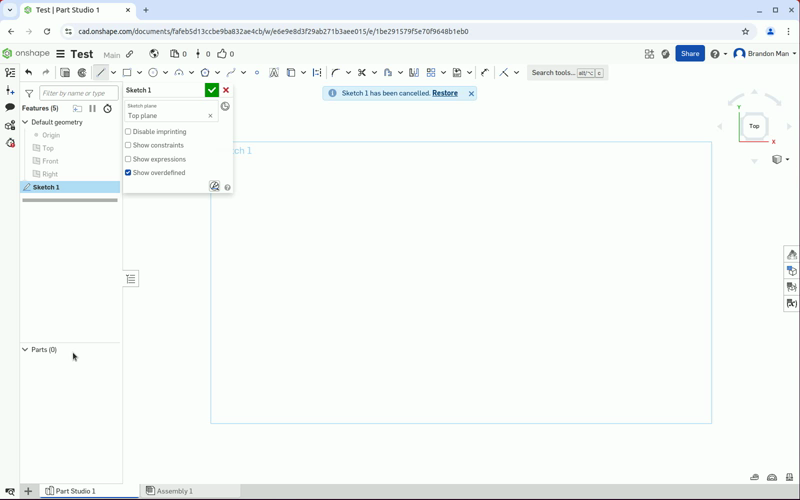
key_down(shift)
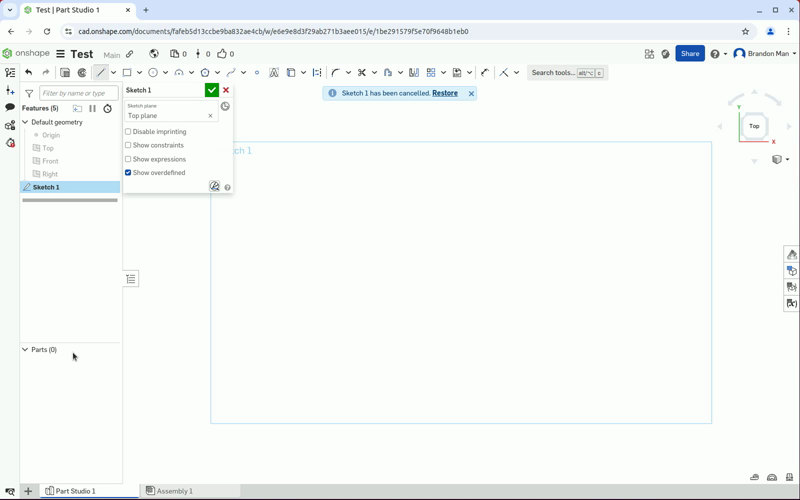
mouse_move(398, 315)
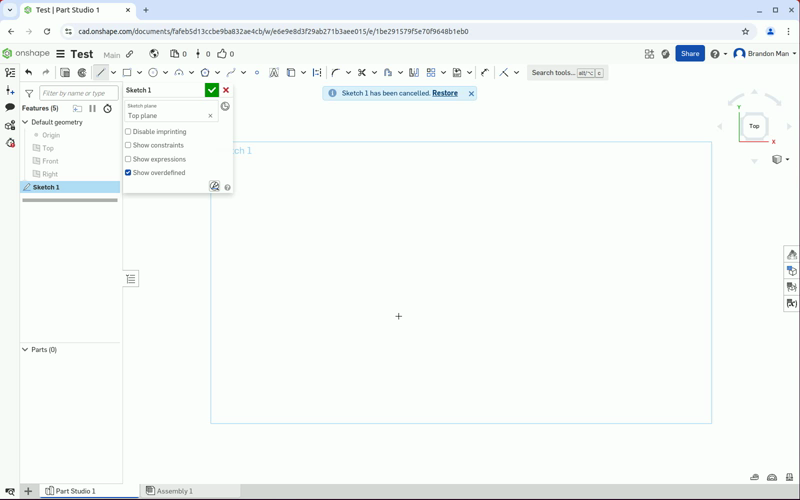
click(398, 315)
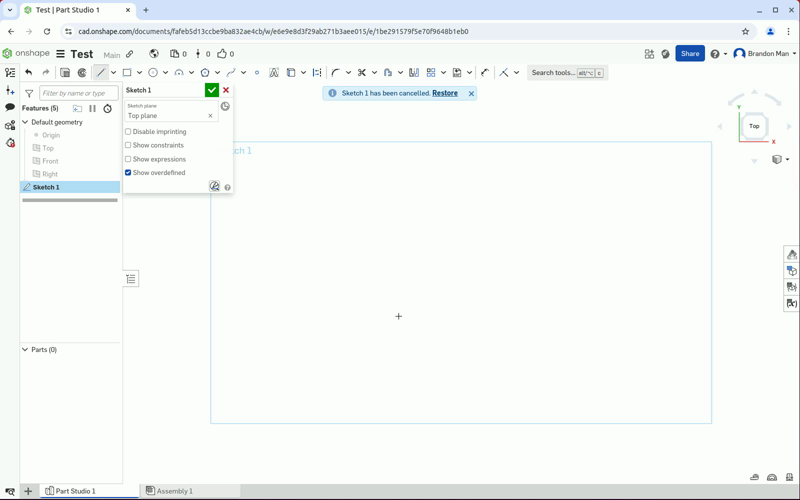
key_up(shift)
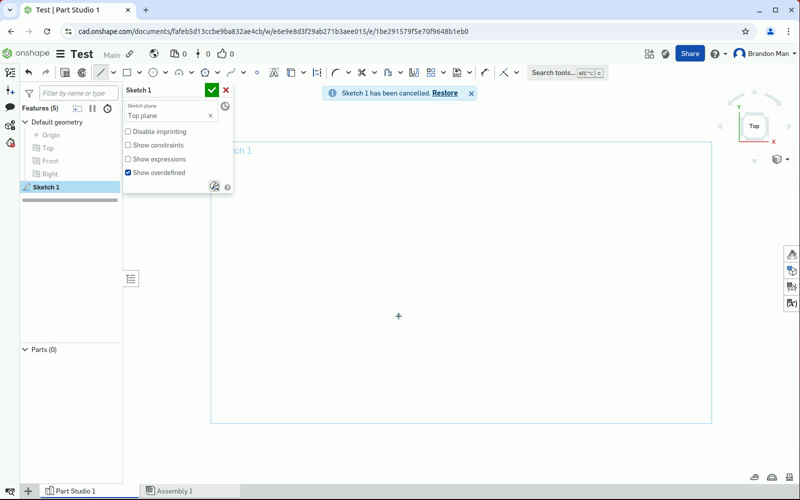
key_down(shift)
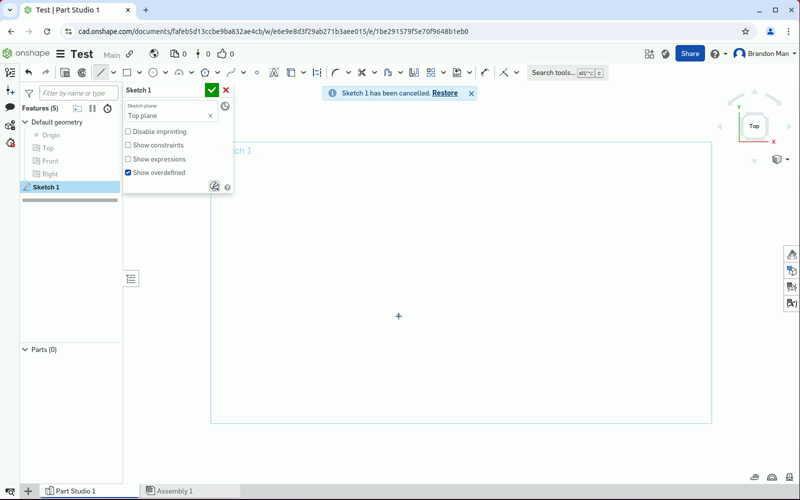
mouse_move(546, 315)
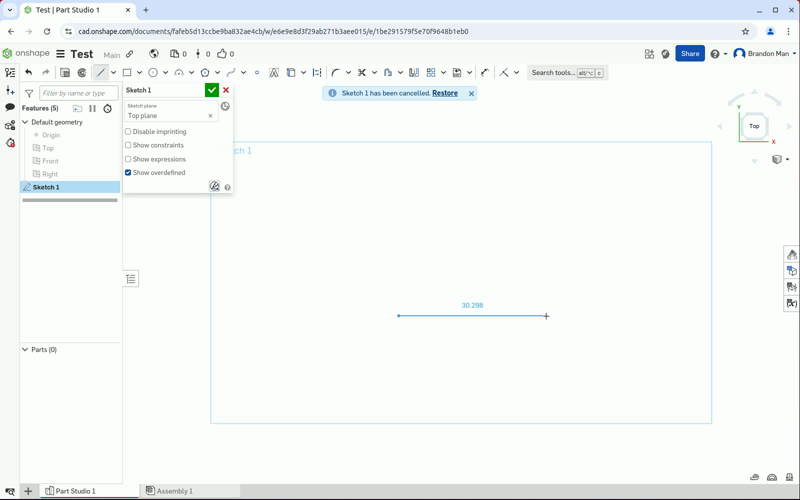
click(546, 315)
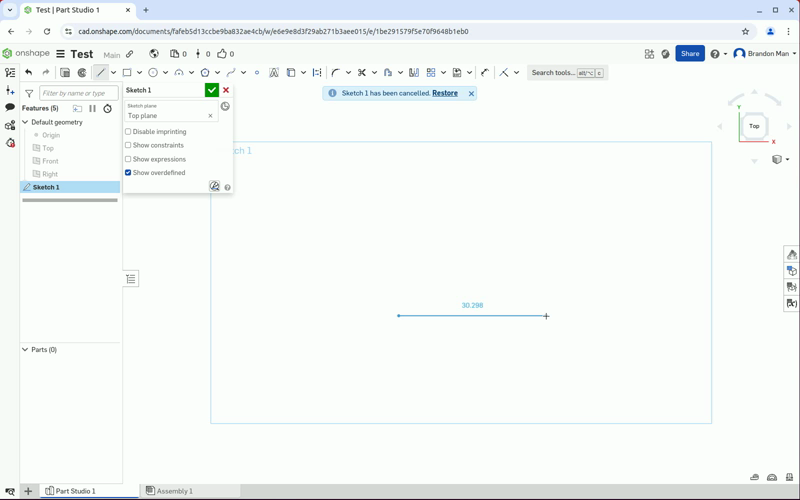
key_up(shift)
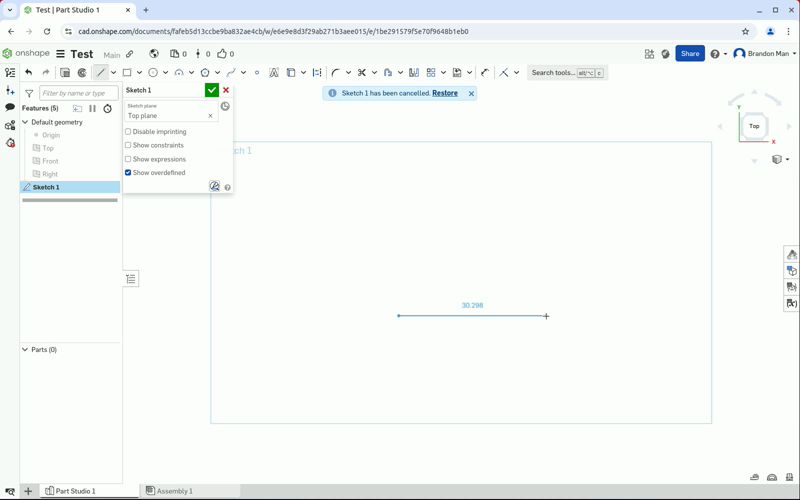
key_down(shift)
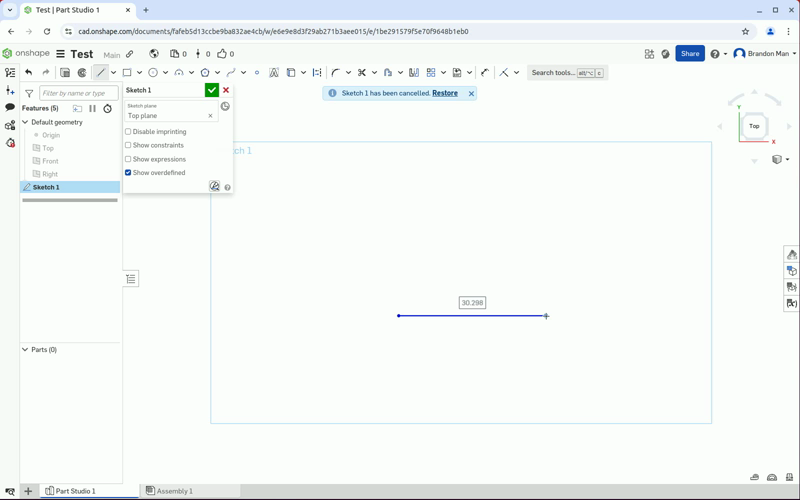
mouse_move(576, 315)
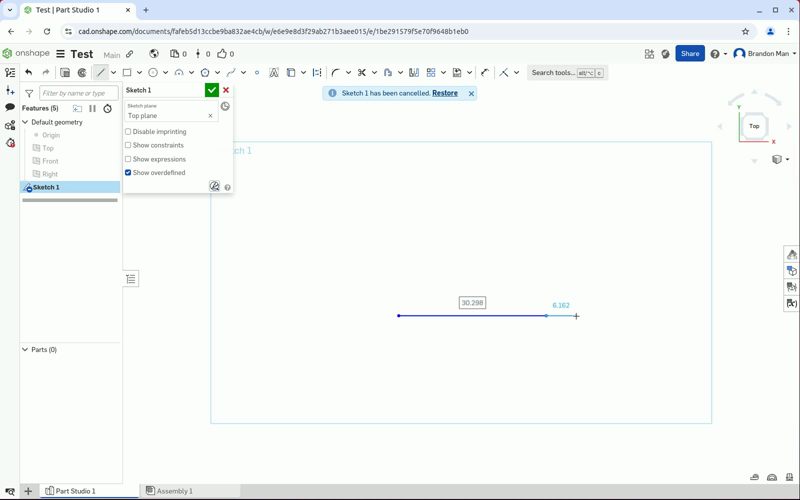
mouse_move(546, 259)
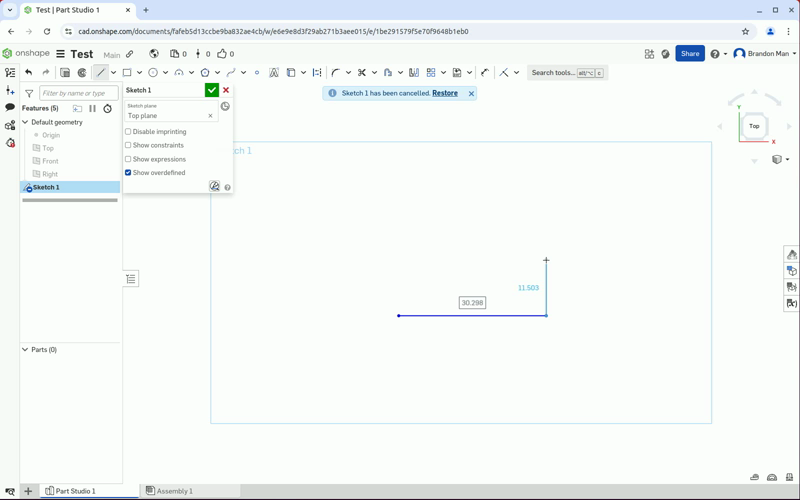
click(546, 259)
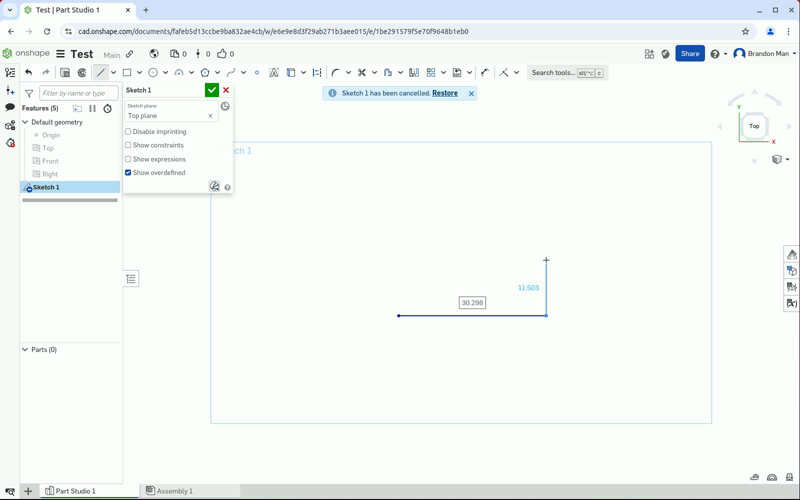
key_up(shift)
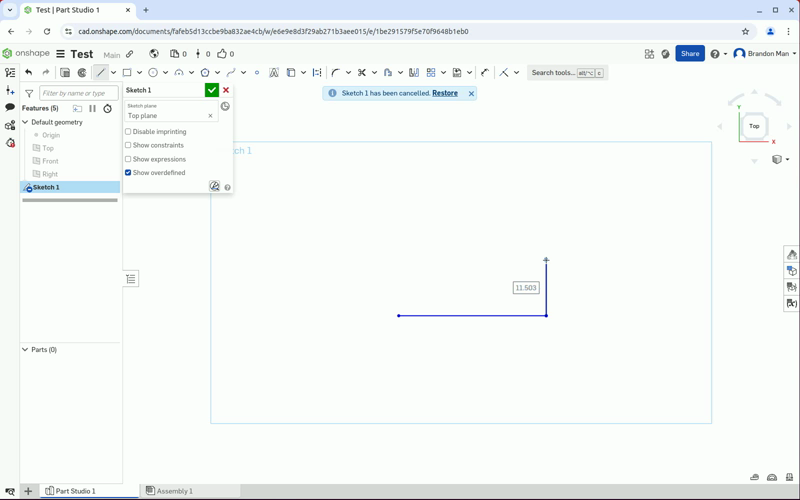
key_down(shift)
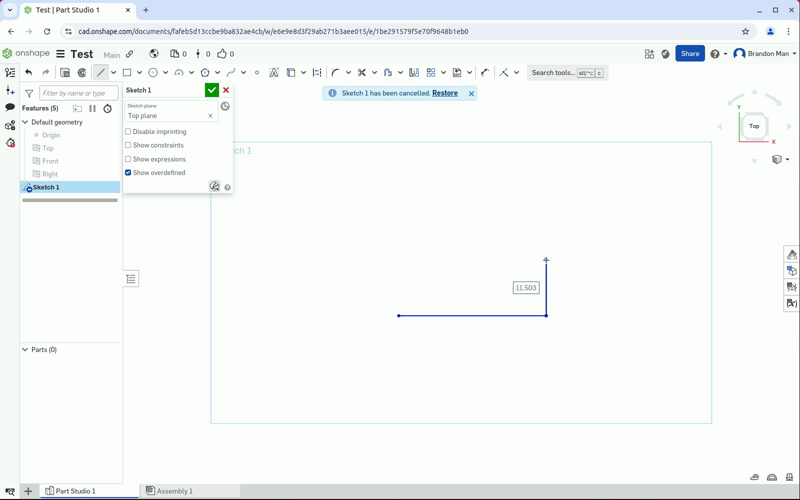
mouse_move(398, 259)
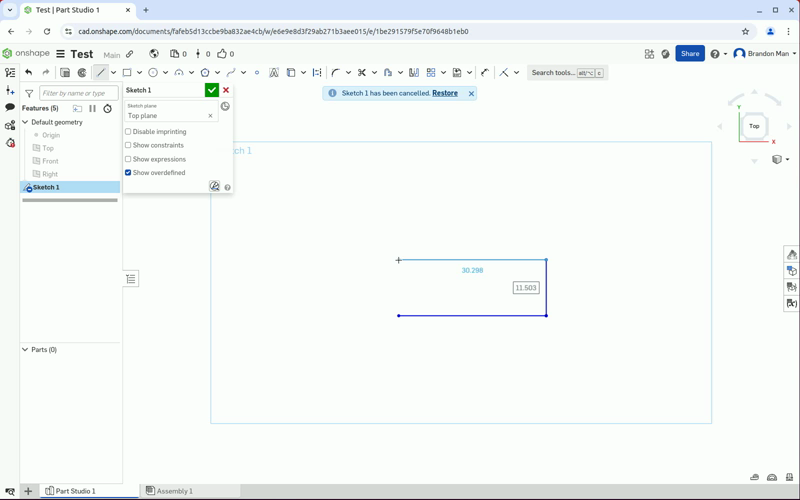
click(398, 259)
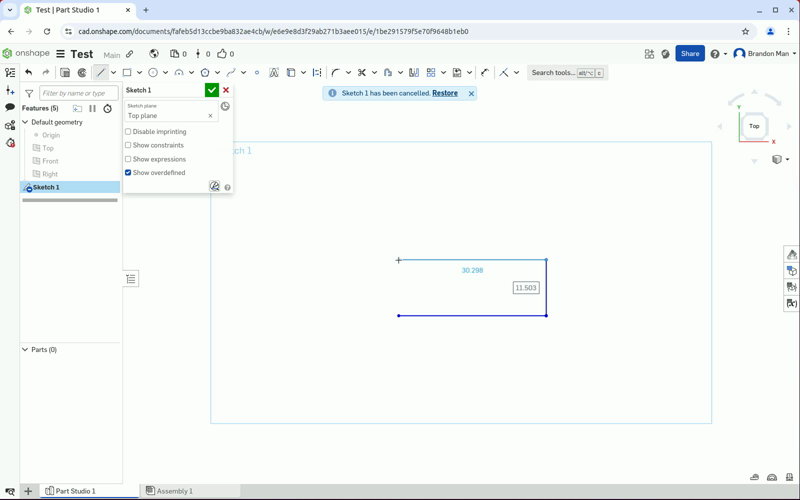
key_up(shift)
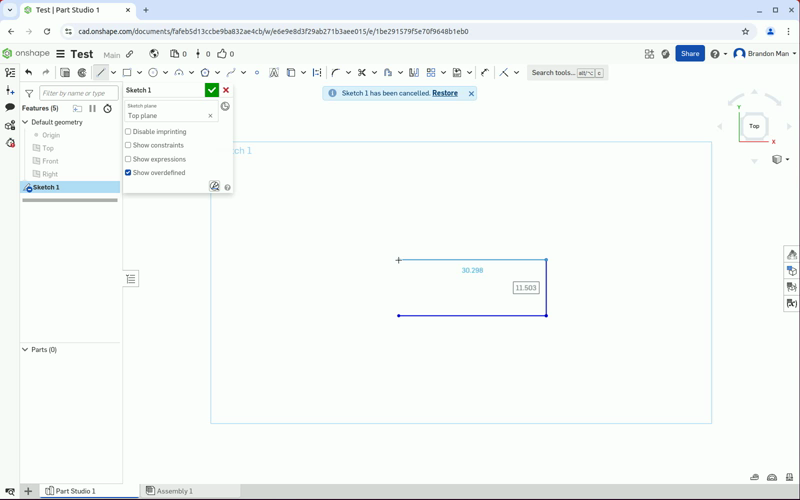
mouse_move(428, 259)
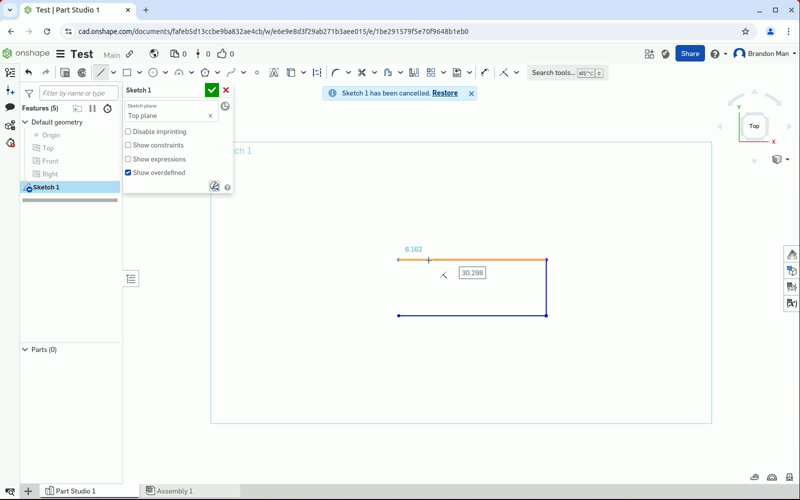
key_down(shift)
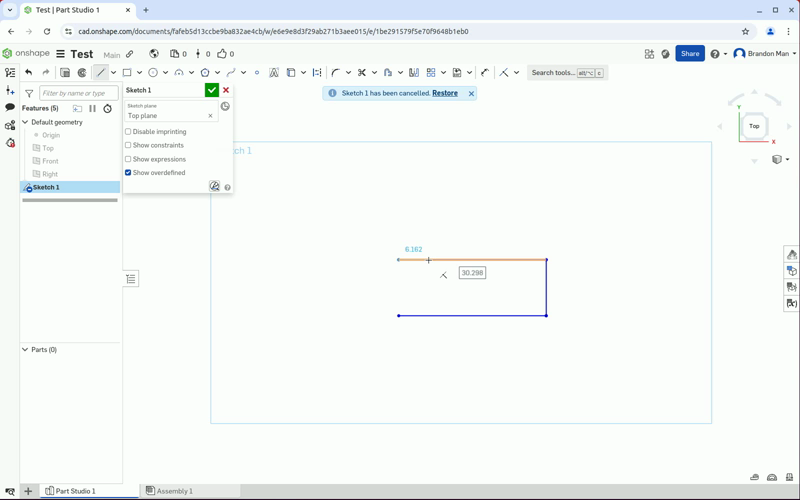
mouse_move(398, 315)
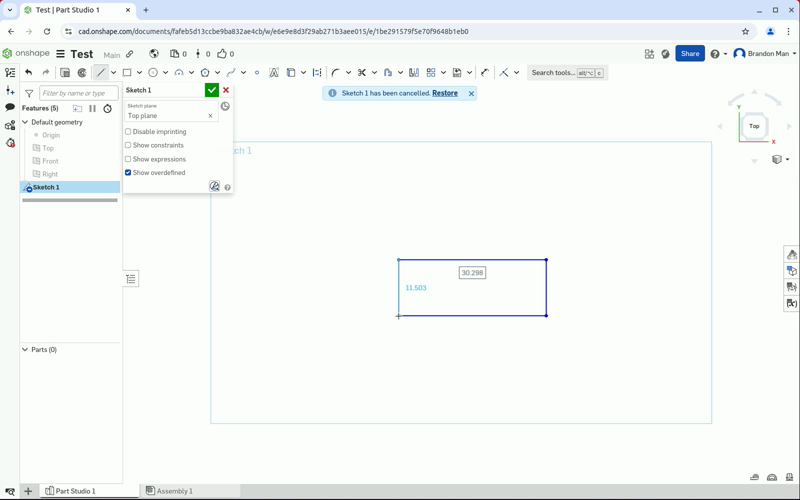
key_up(shift)
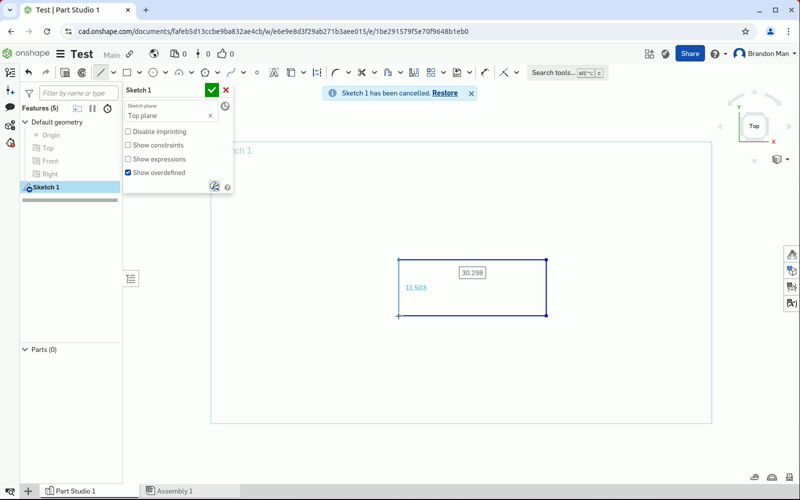
click(398, 315)
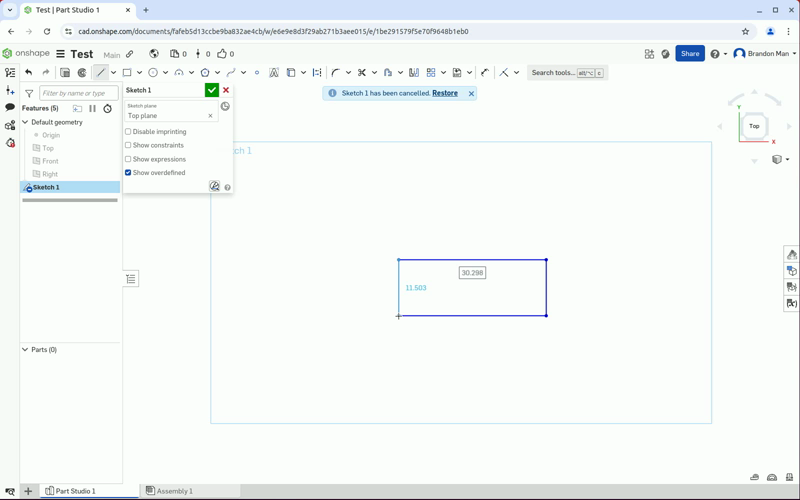
key(esc)
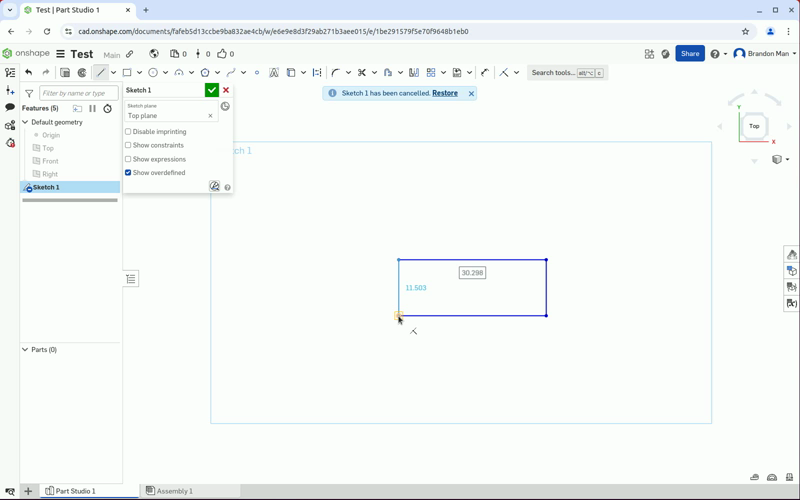
key(l)
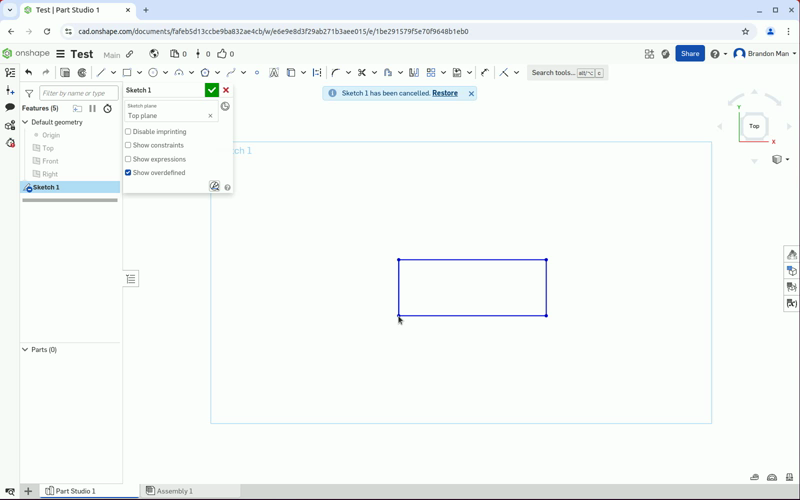
key_down(shift)
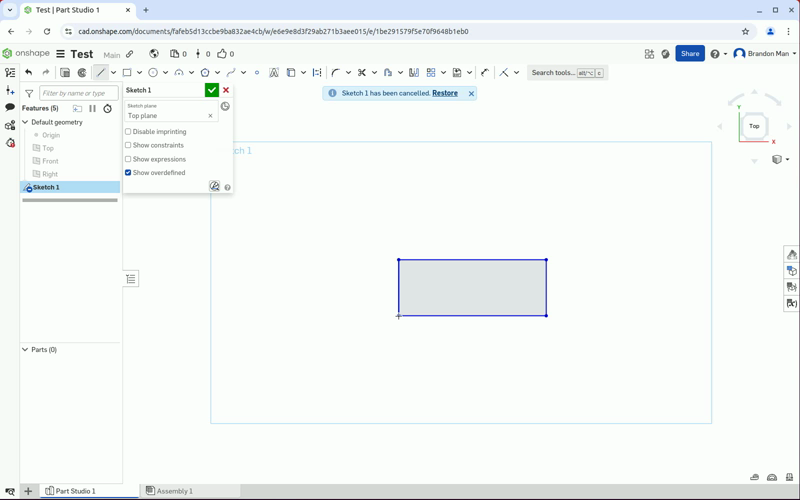
mouse_move(473, 301)
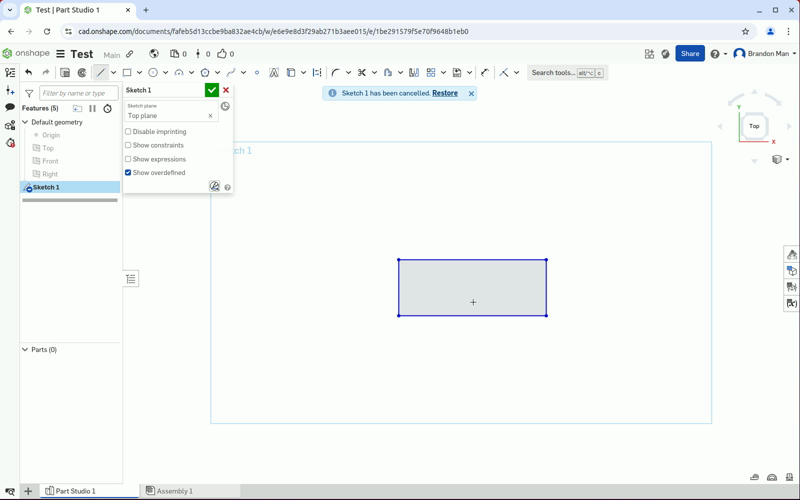
click(473, 301)
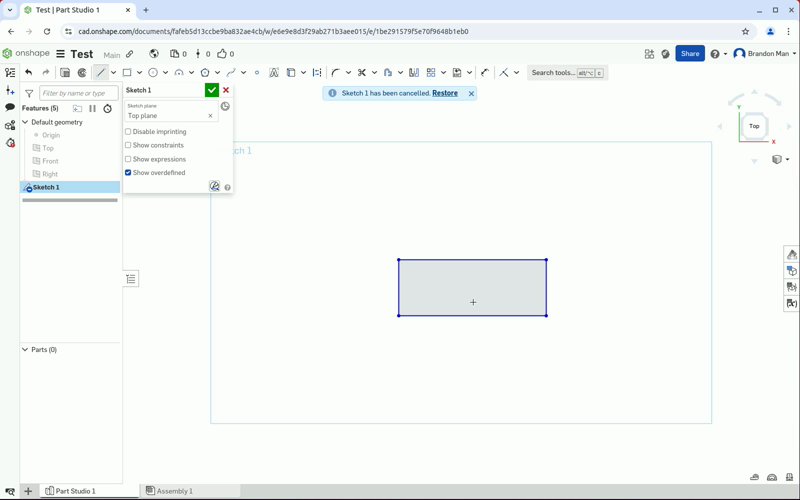
key_up(shift)
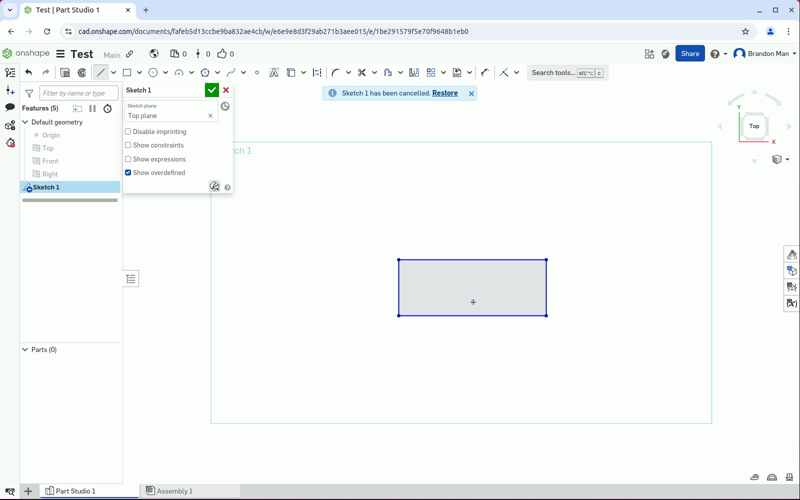
key_down(shift)
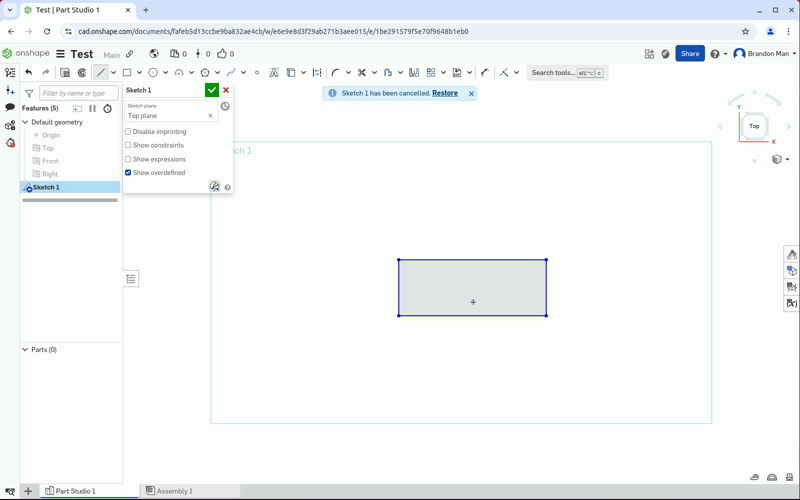
mouse_move(503, 301)
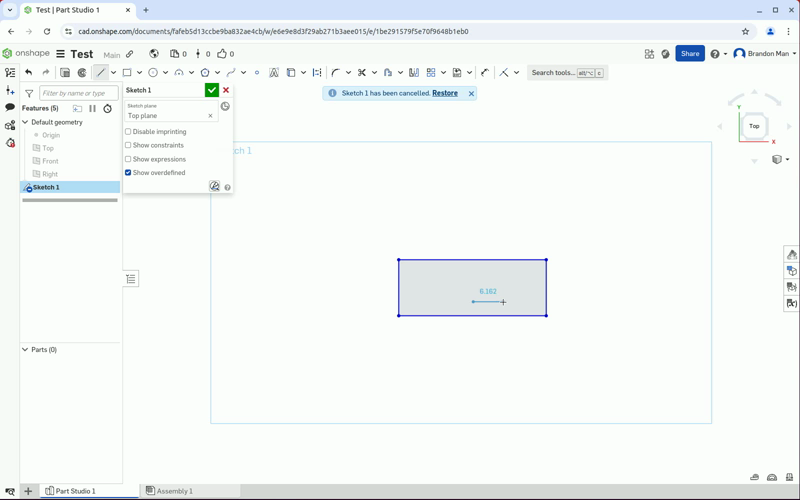
mouse_move(507, 301)
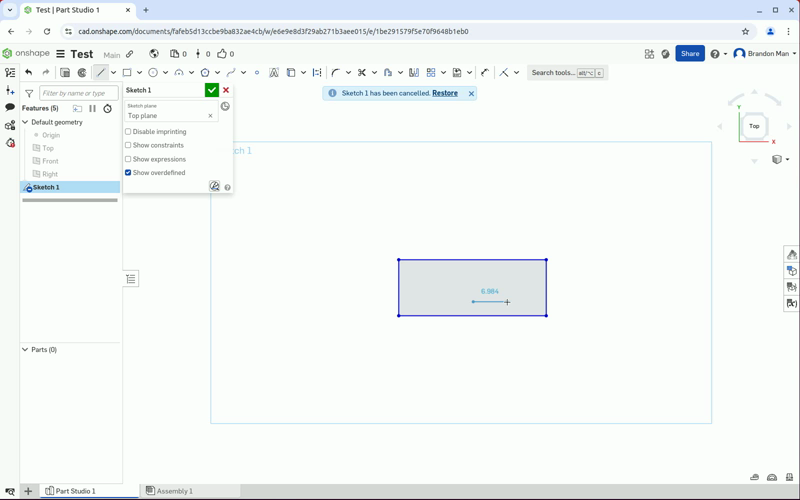
click(507, 301)
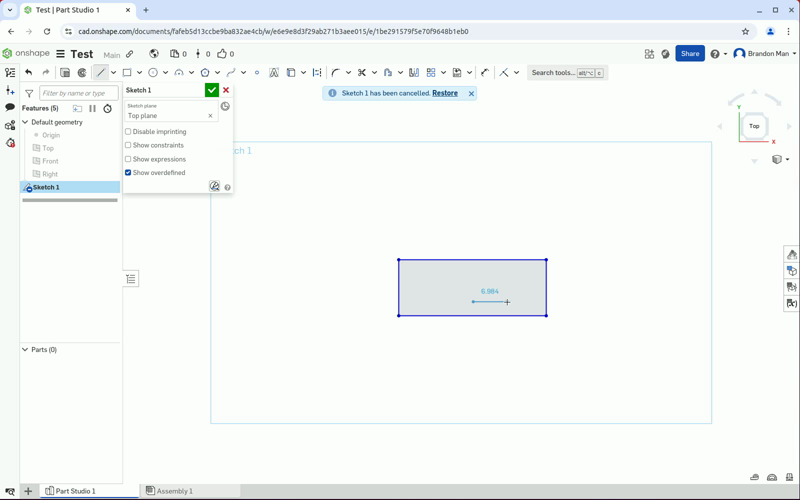
key_up(shift)
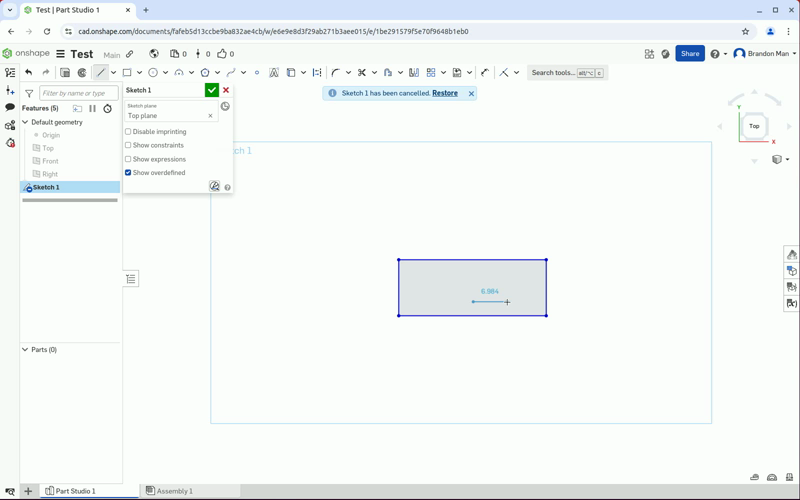
key_down(shift)
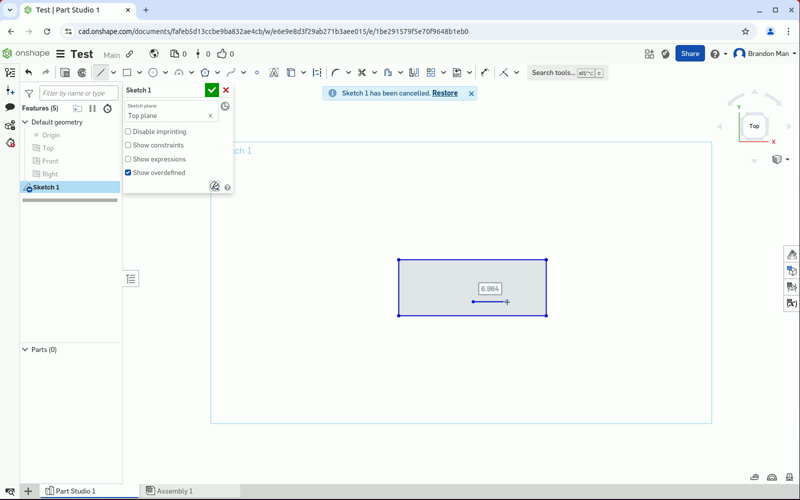
mouse_move(537, 301)
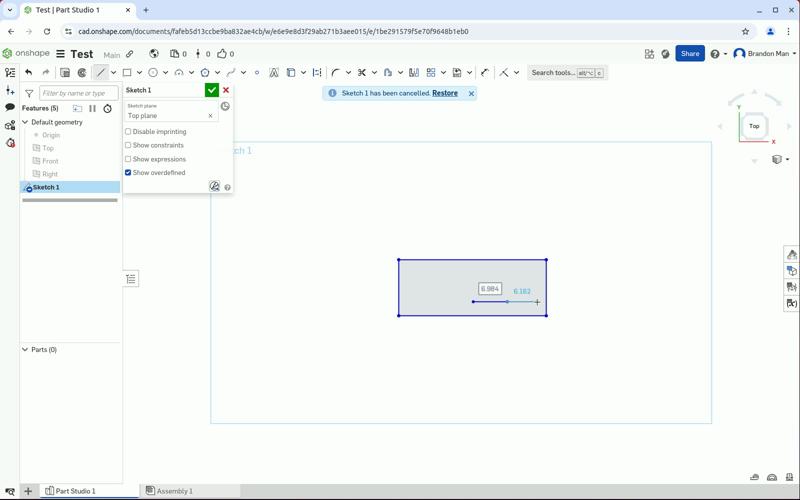
mouse_move(507, 266)
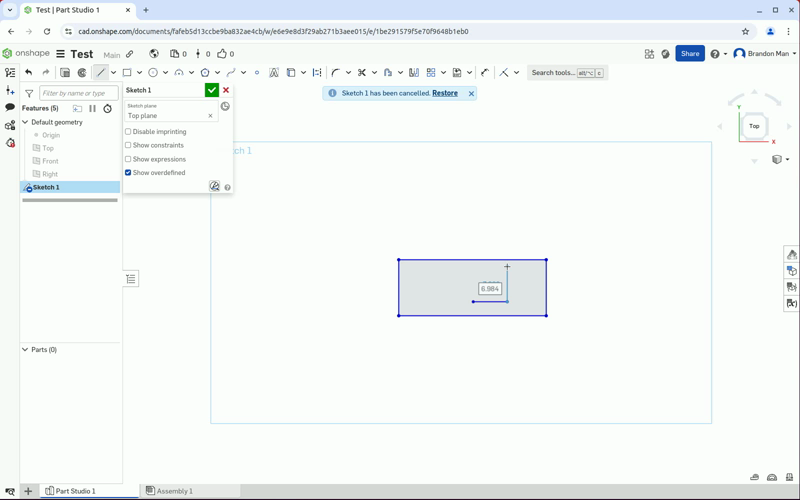
click(507, 266)
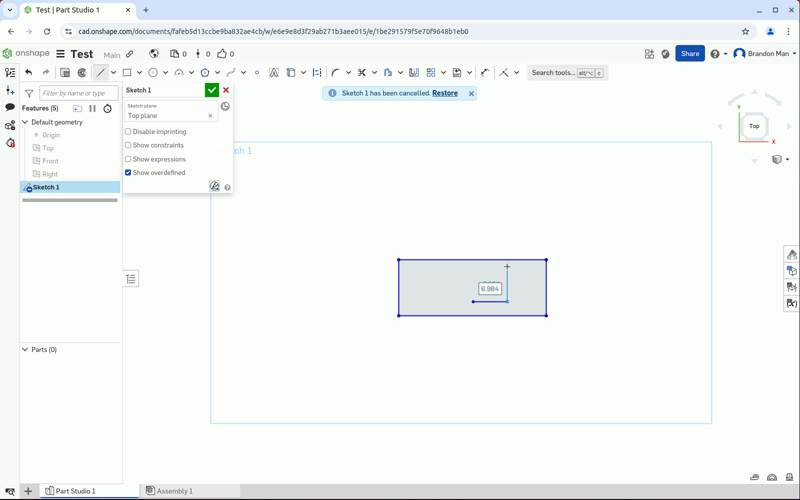
key_up(shift)
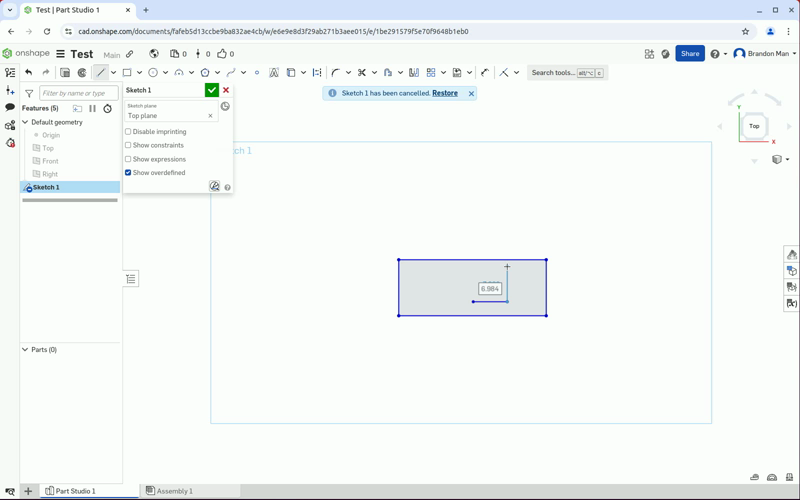
key_down(shift)
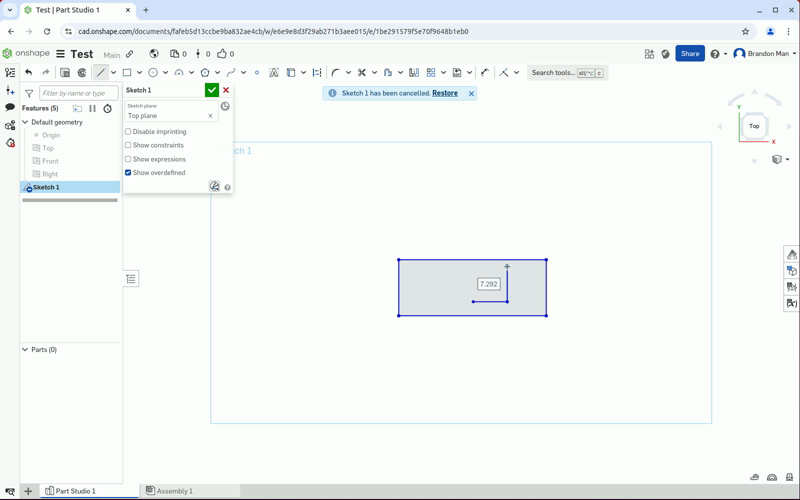
mouse_move(537, 266)
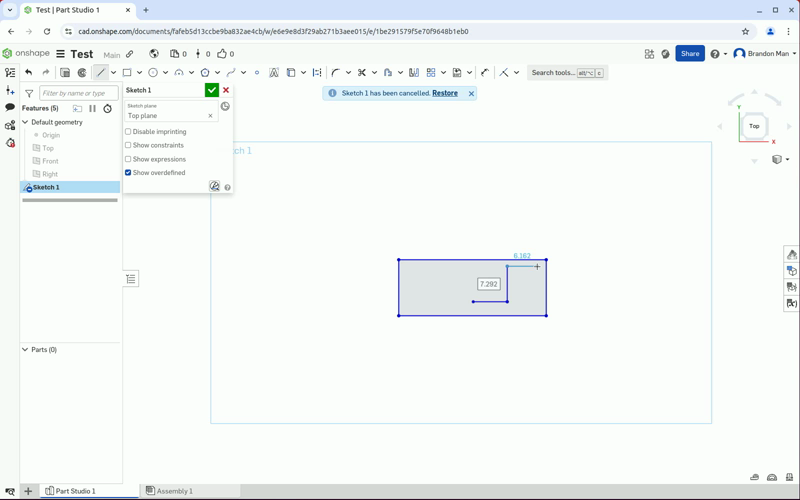
mouse_move(473, 266)
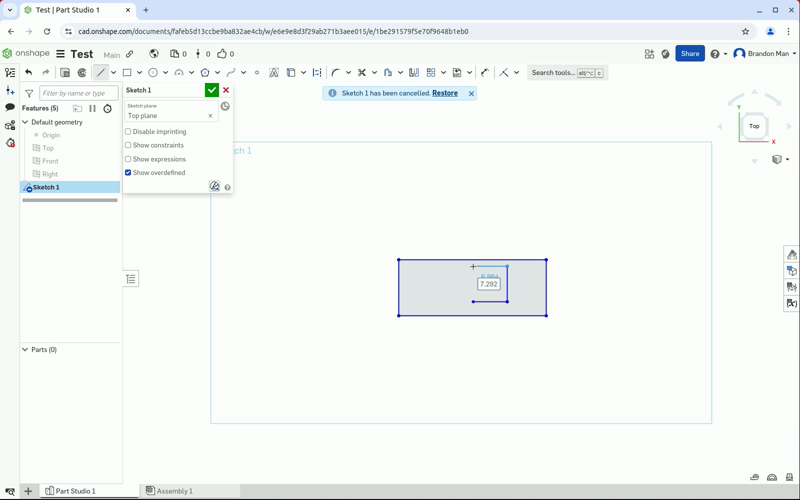
click(473, 266)
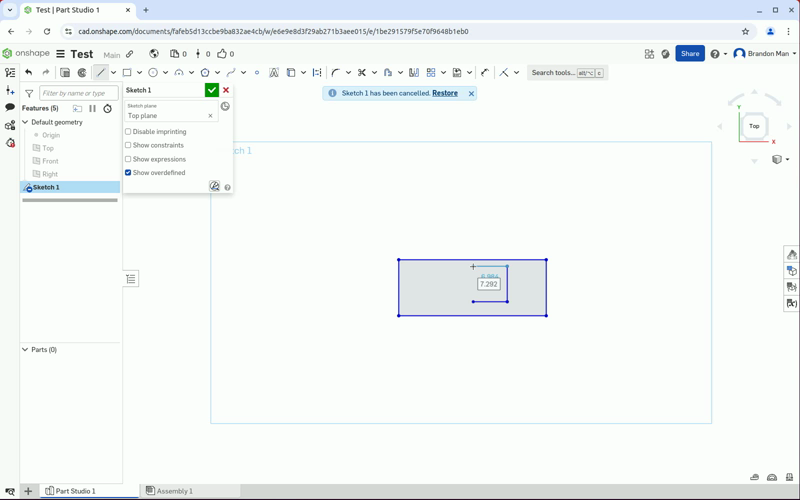
key_up(shift)
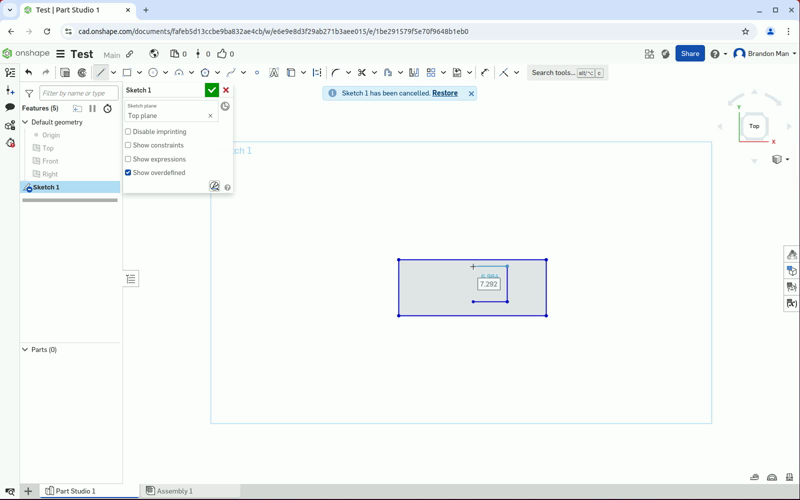
mouse_move(503, 266)
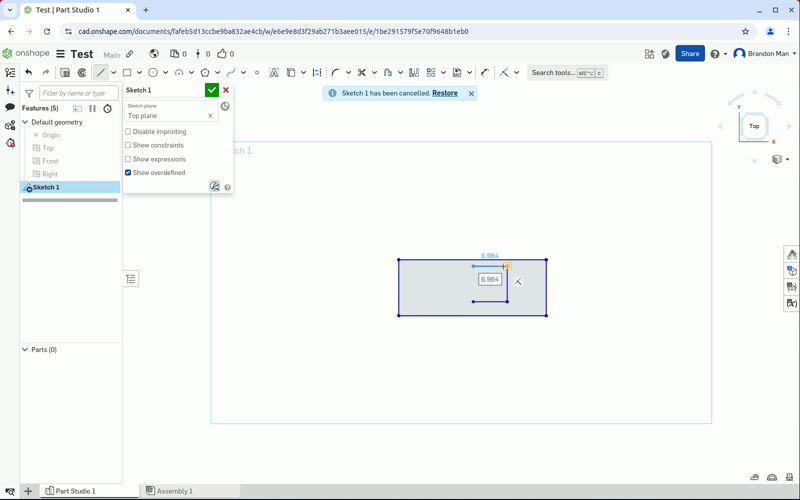
key_down(shift)
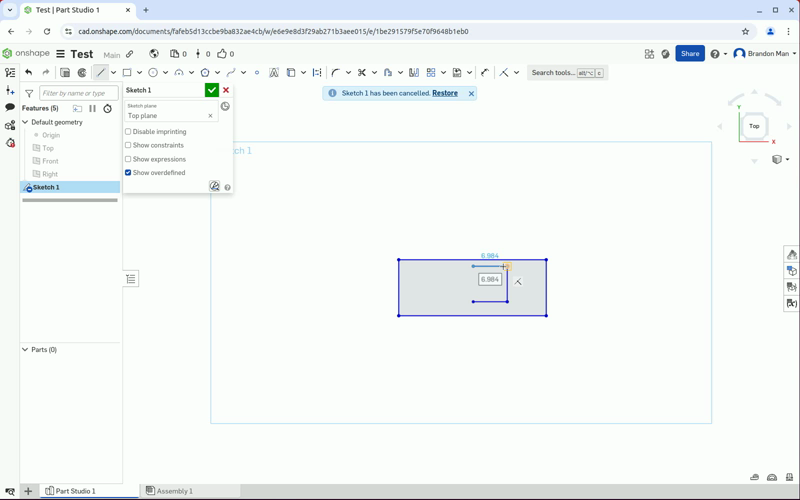
mouse_move(473, 301)
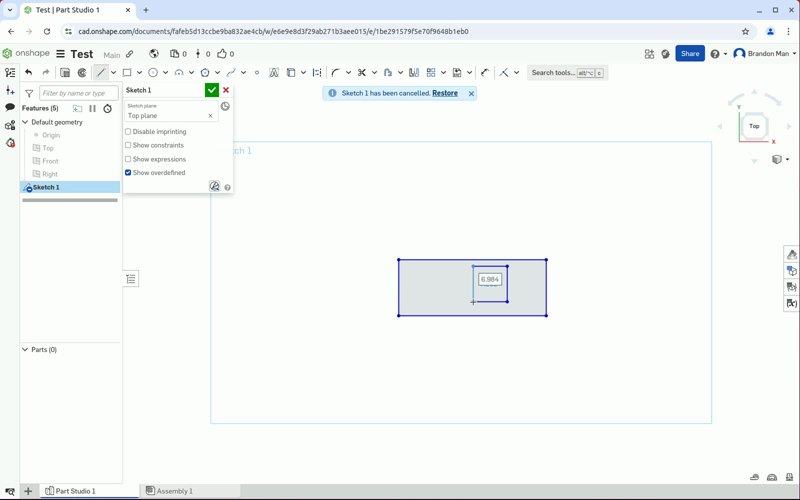
key_up(shift)
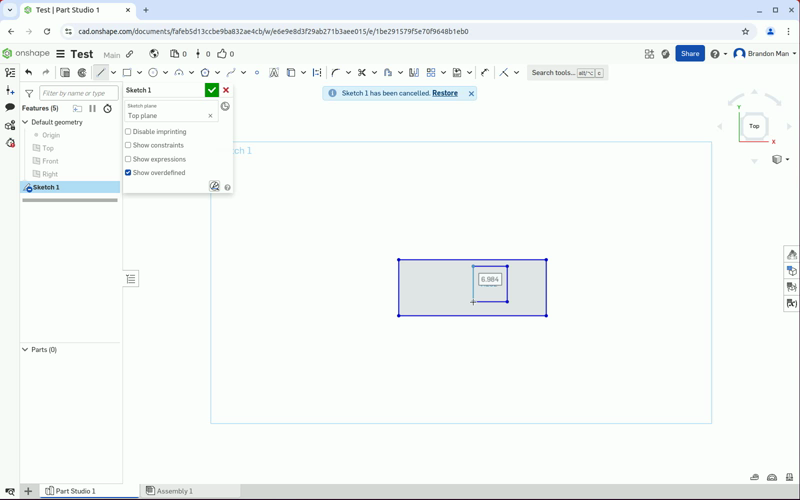
click(473, 301)
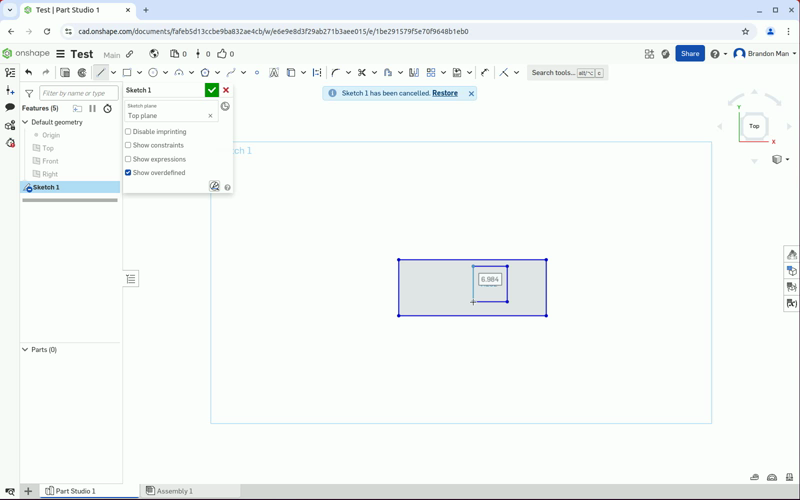
key(esc)
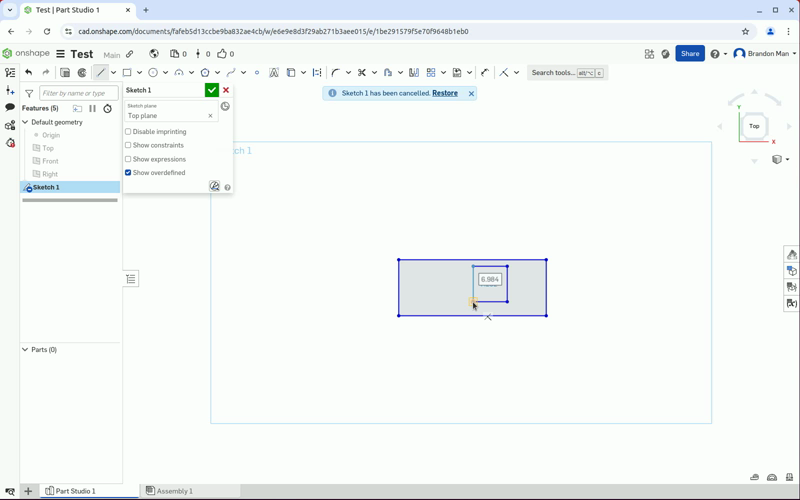
mouse_move(506, 308)
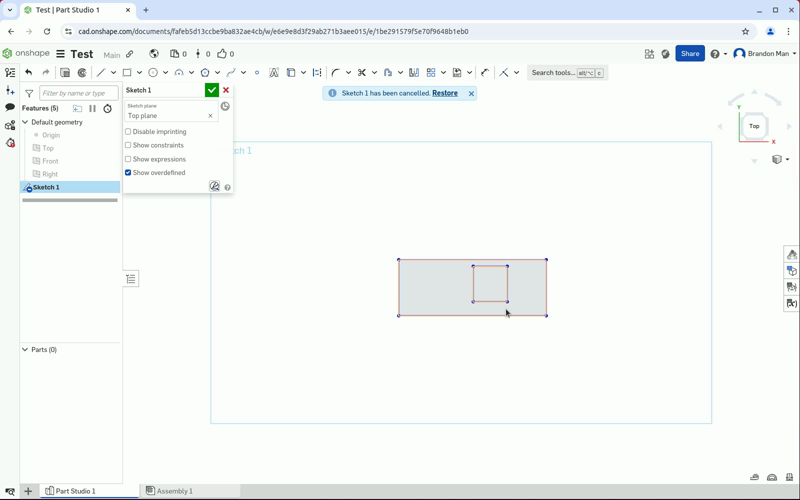
click(506, 308)
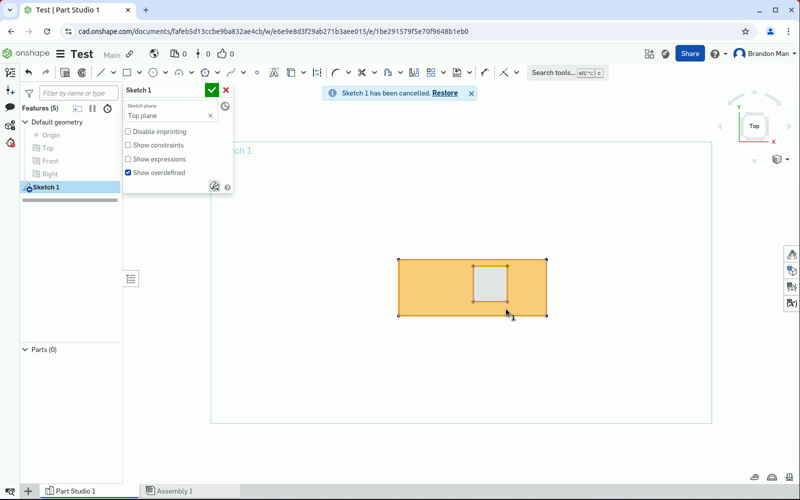
mouse_move(73, 352)
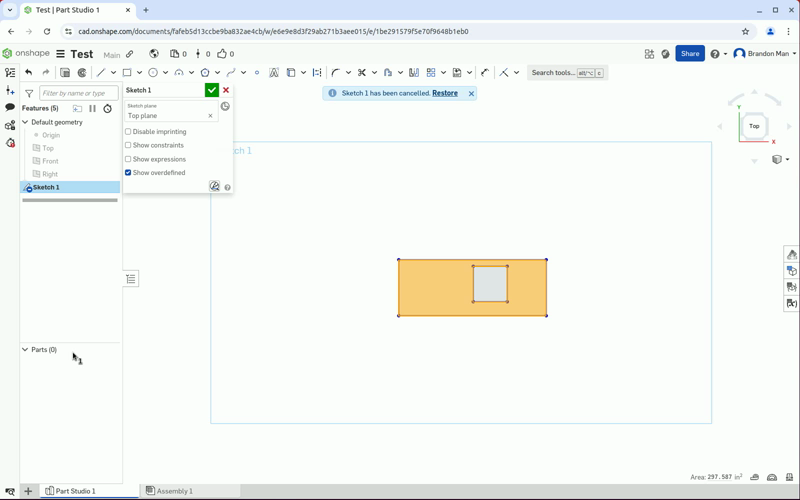
key(shift+y)
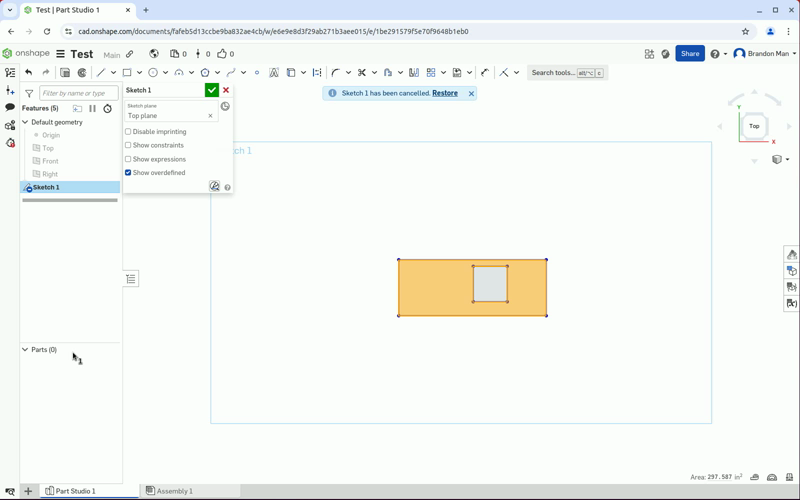
key(shift+e)
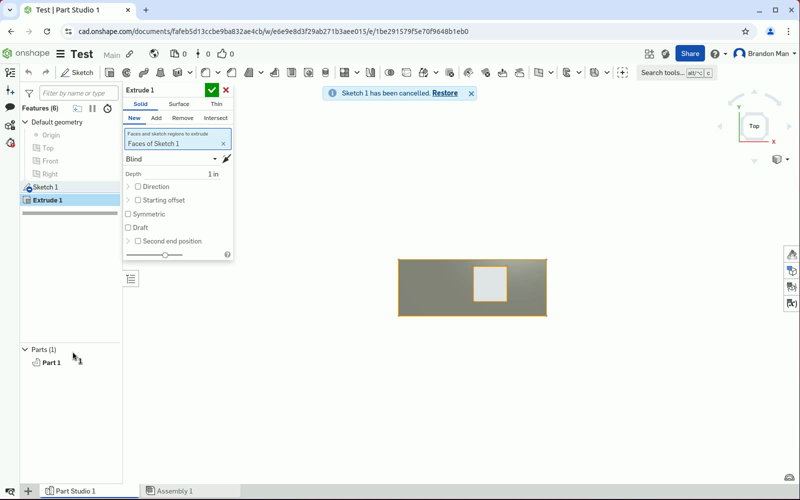
mouse_move(143, 106)
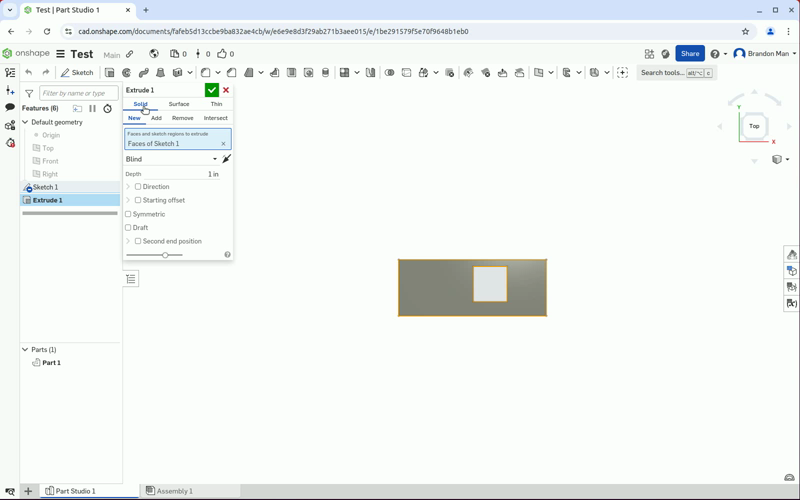
click(143, 106)
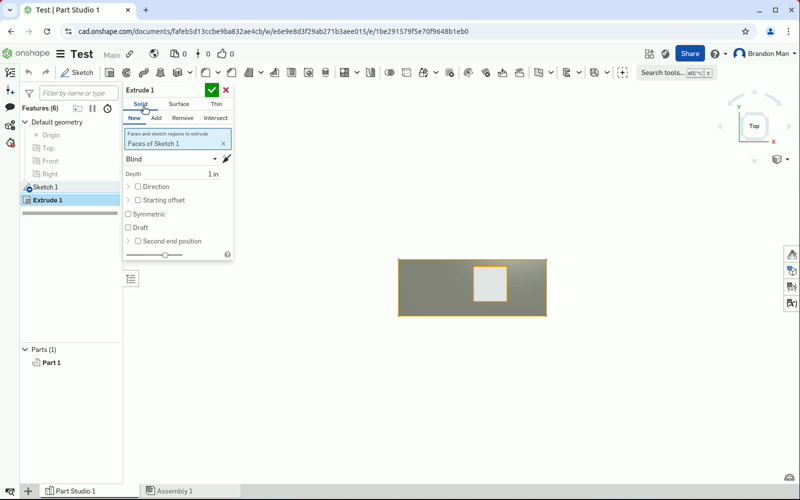
mouse_move(137, 120)
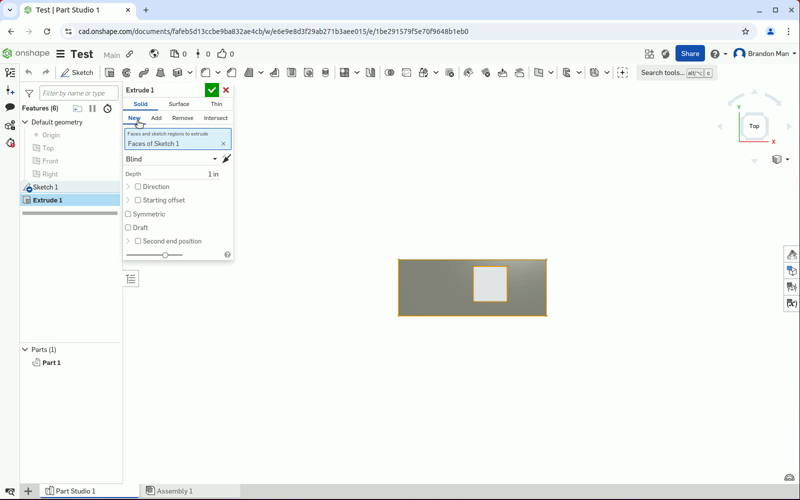
click(137, 120)
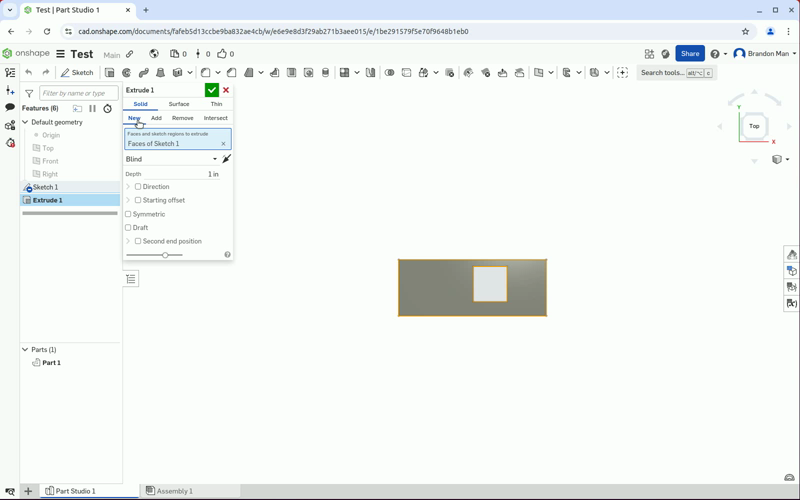
key(tab, 4)
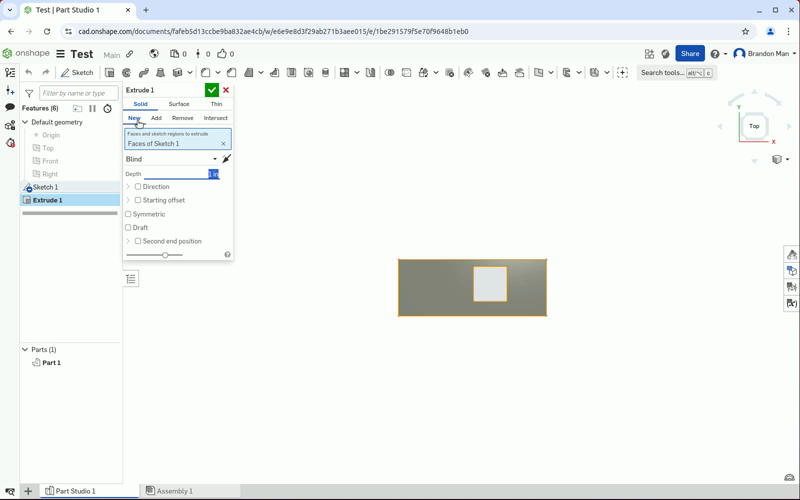
text(3.851)
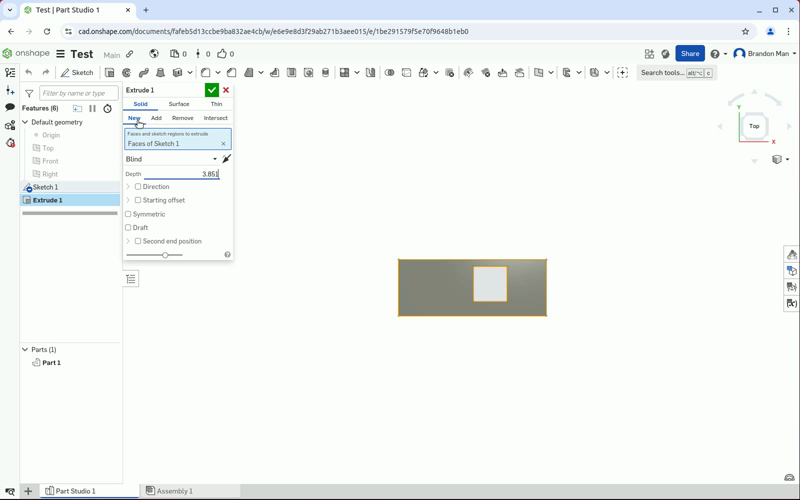
key(enter)
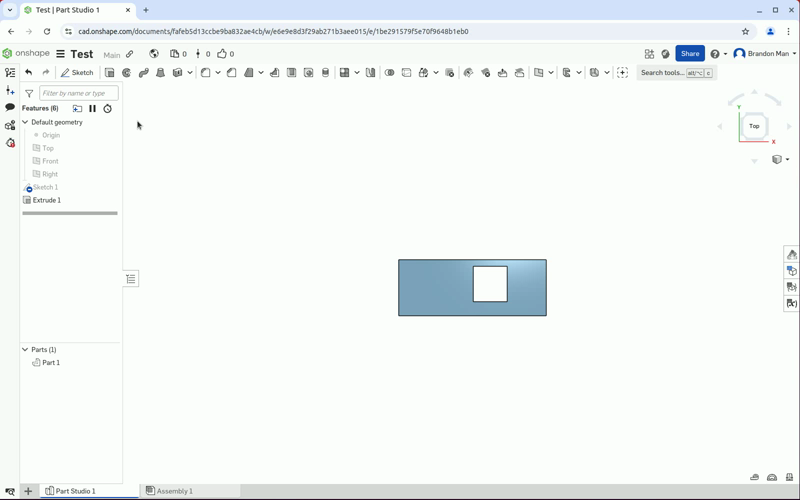
key(shift+h)
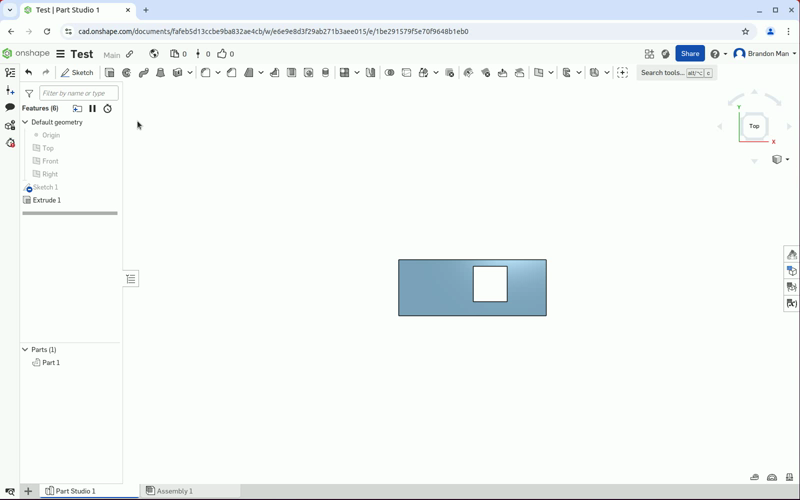
key(shift+h)
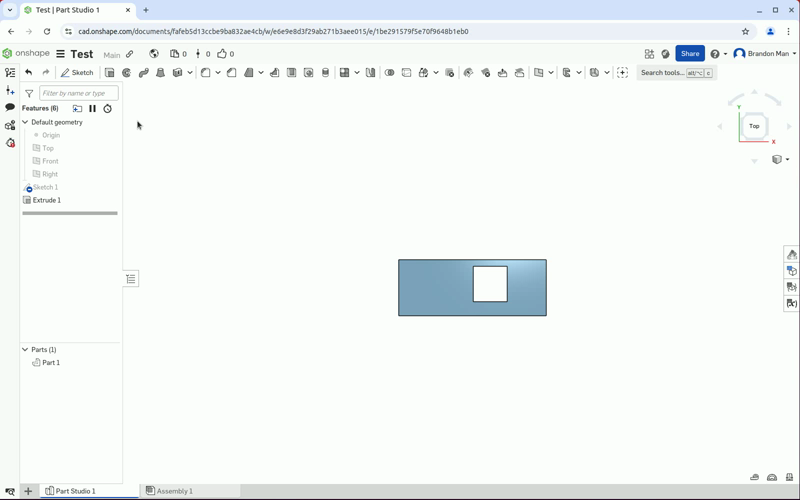
mouse_move(73, 189)
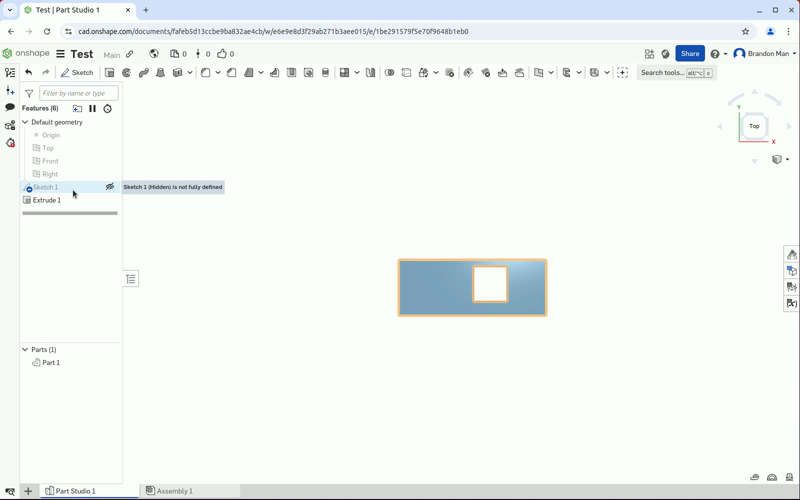
click(73, 189)
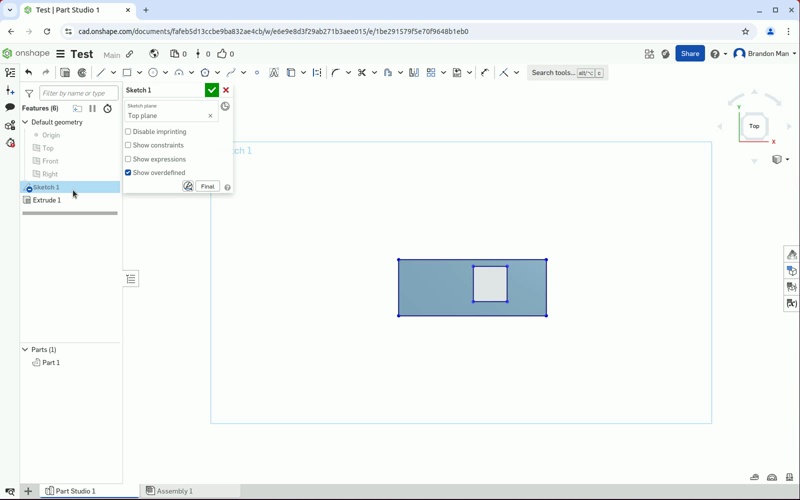
mouse_move(229, 92)
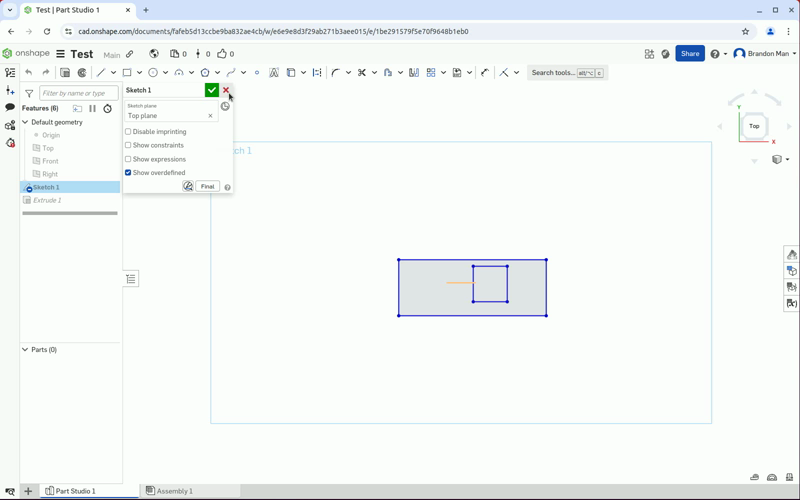
click(229, 92)
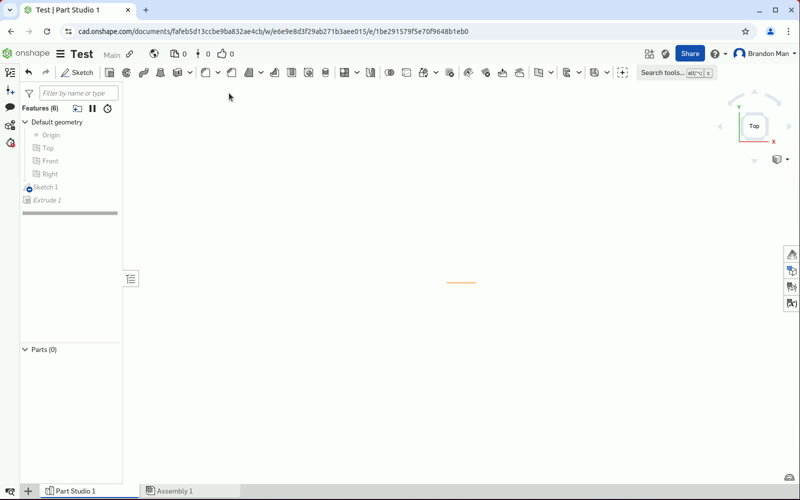
mouse_move(73, 352)
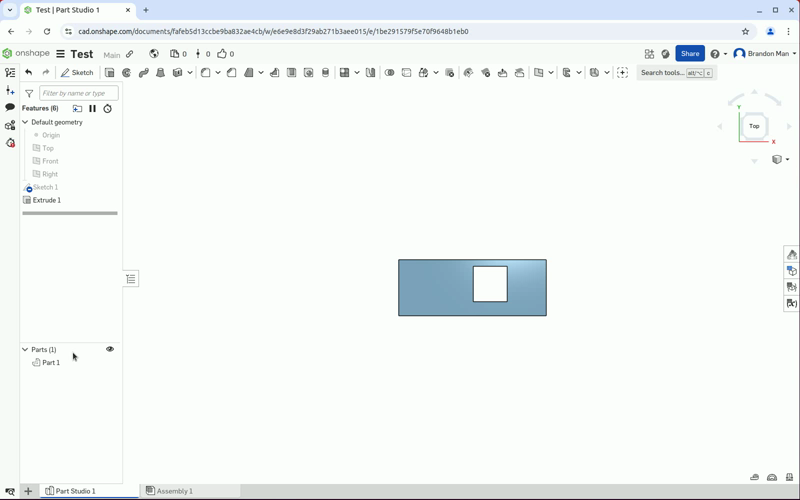
key(y)
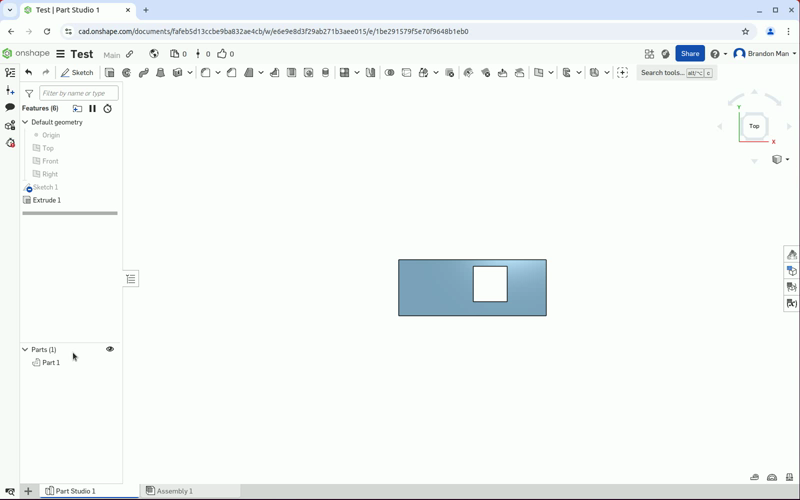
key(shift+p)
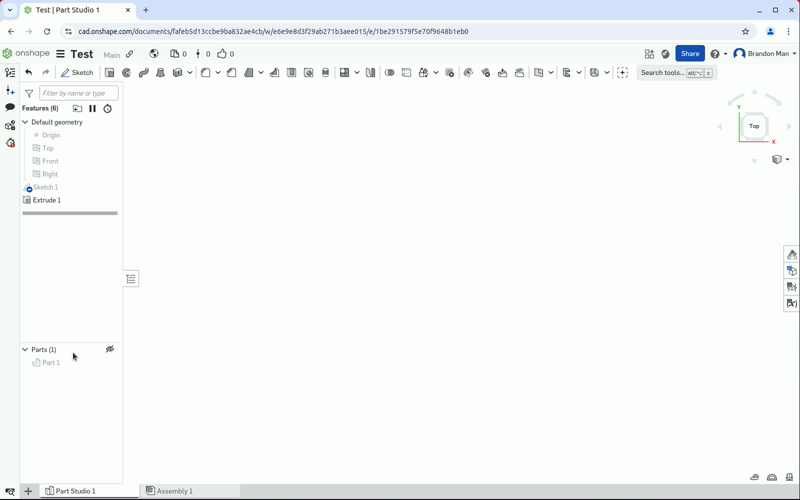
key(space)
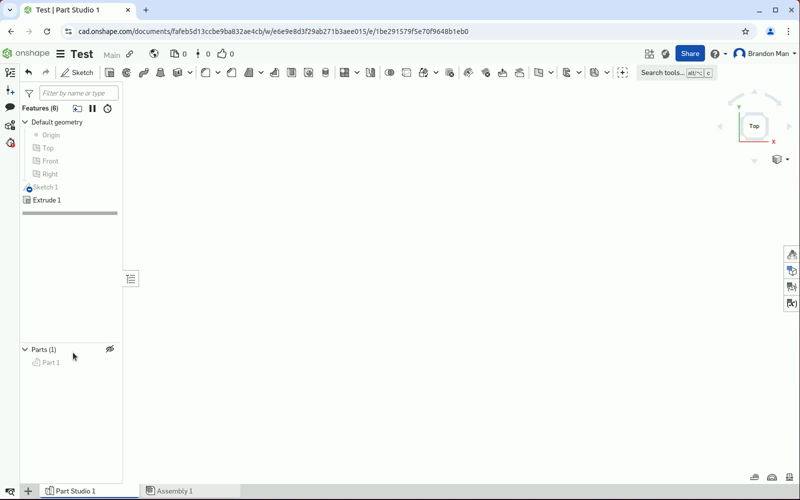
key_down(shift)
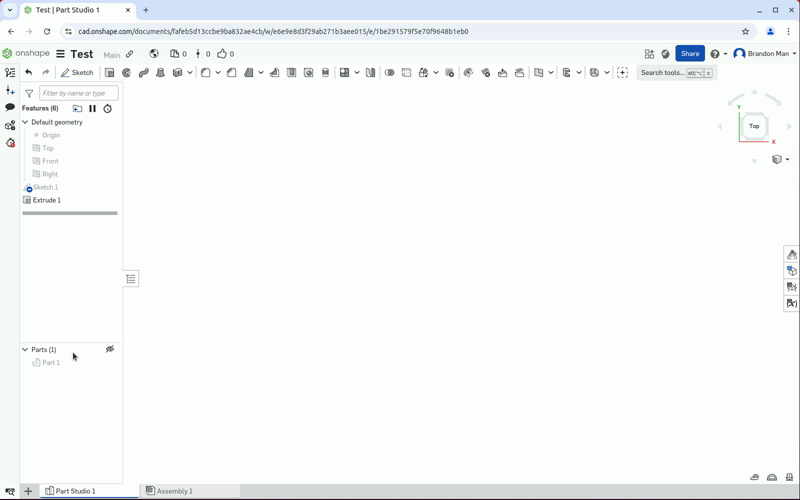
key(up)
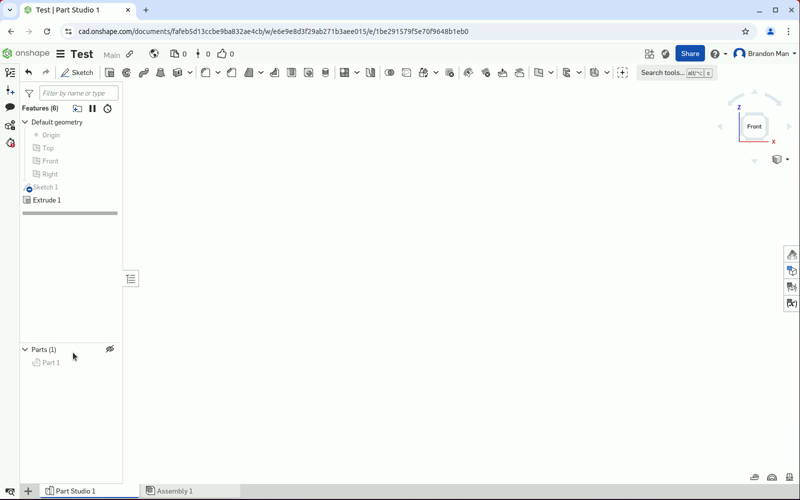
key_up(shift)
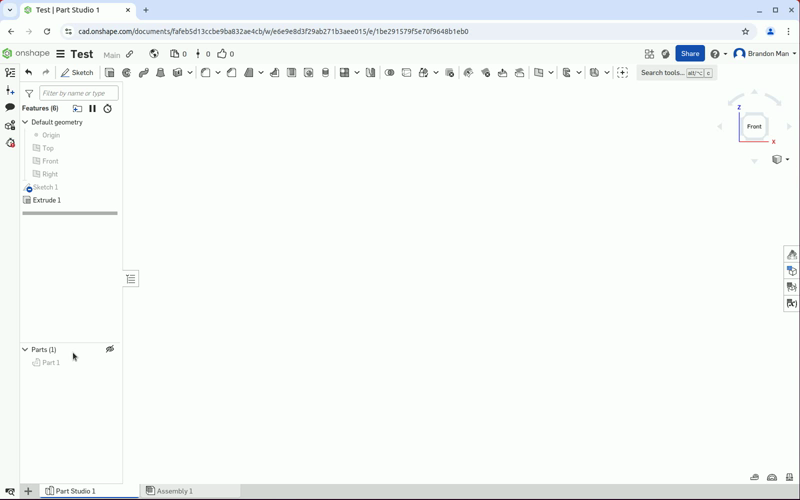
key(space)
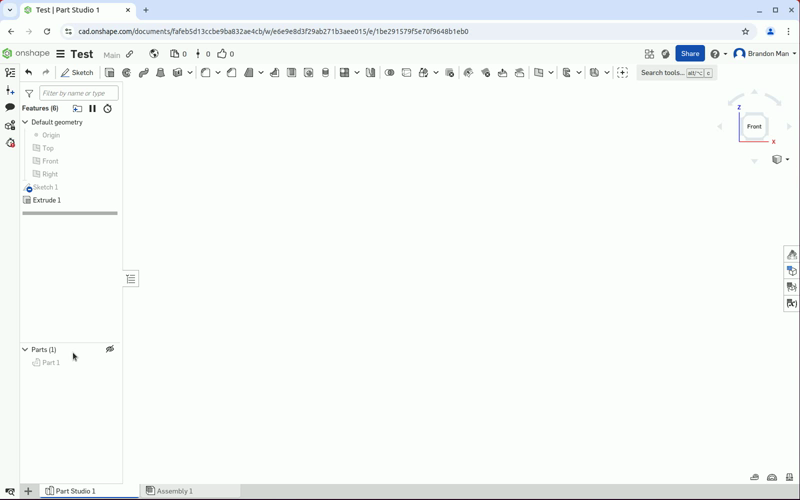
key_down(shift)
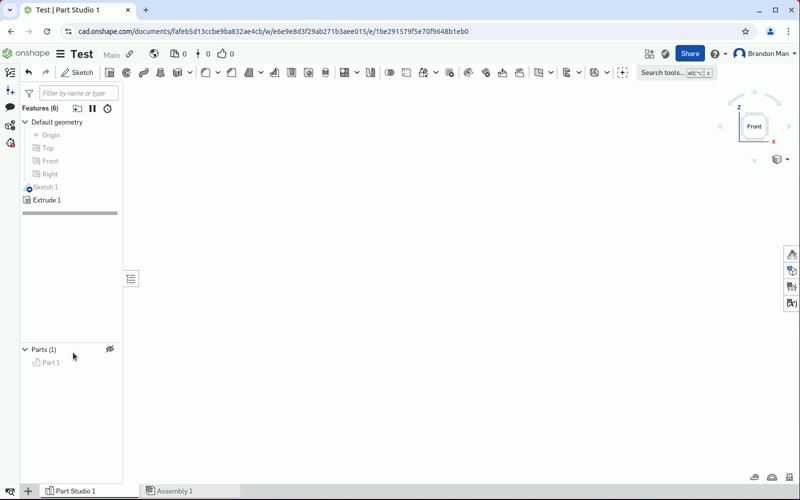
key(left)
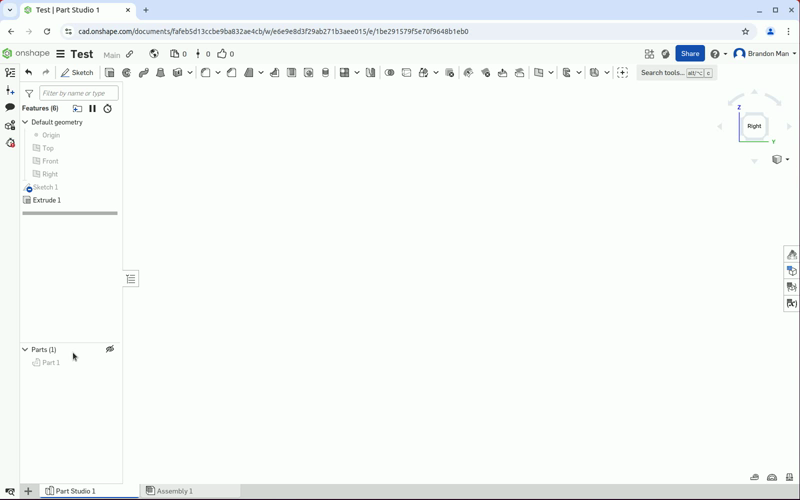
key_up(shift)
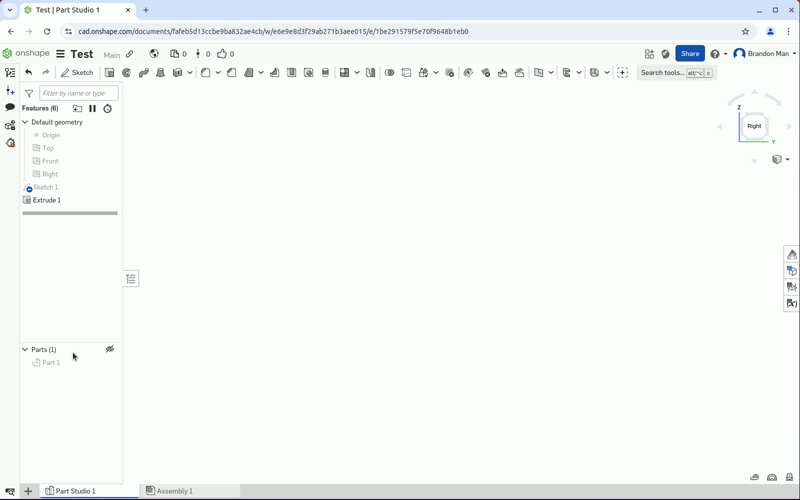
mouse_move(73, 352)
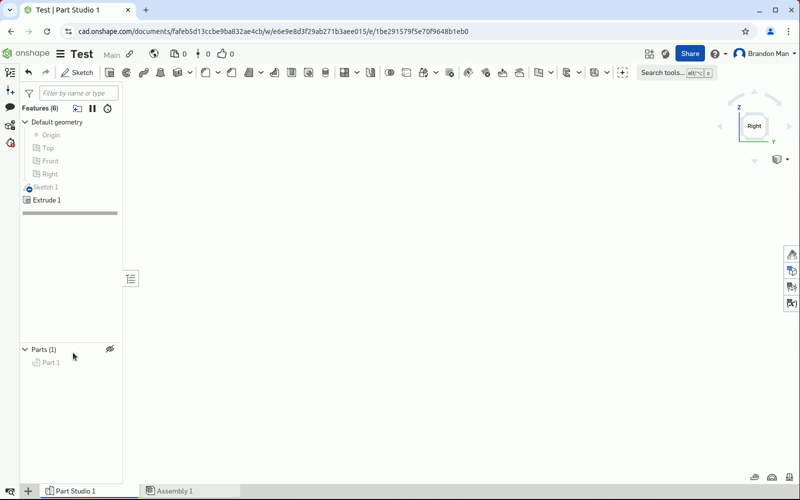
key(shift+y)
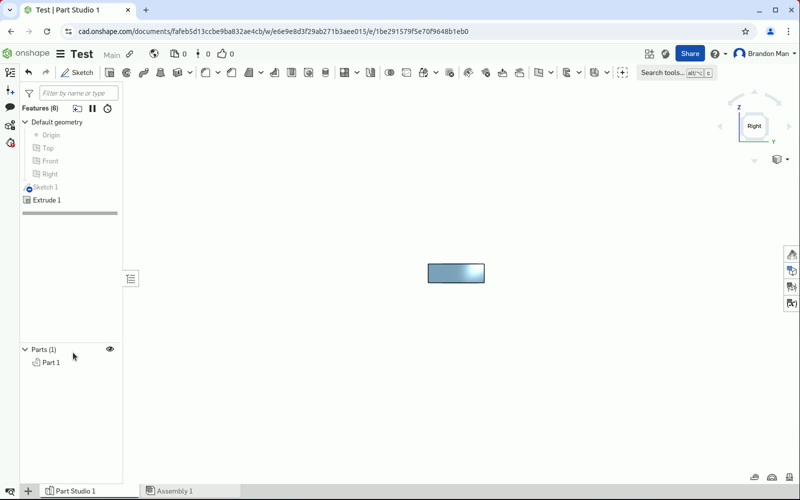
mouse_move(541, 75)
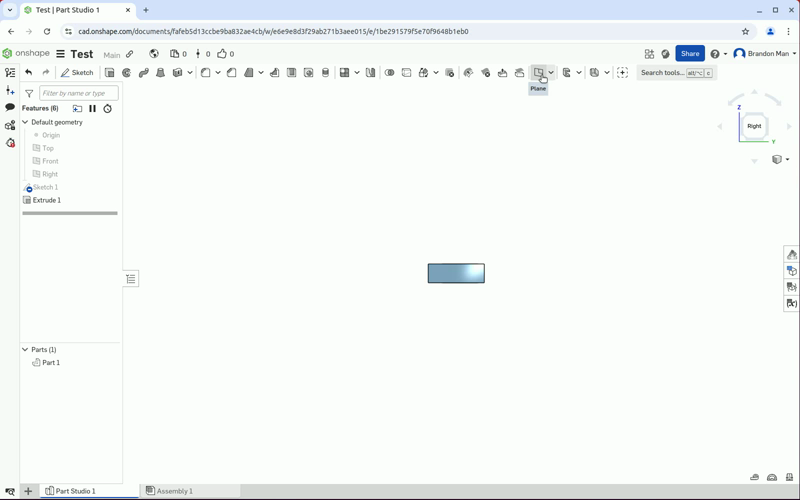
click(541, 75)
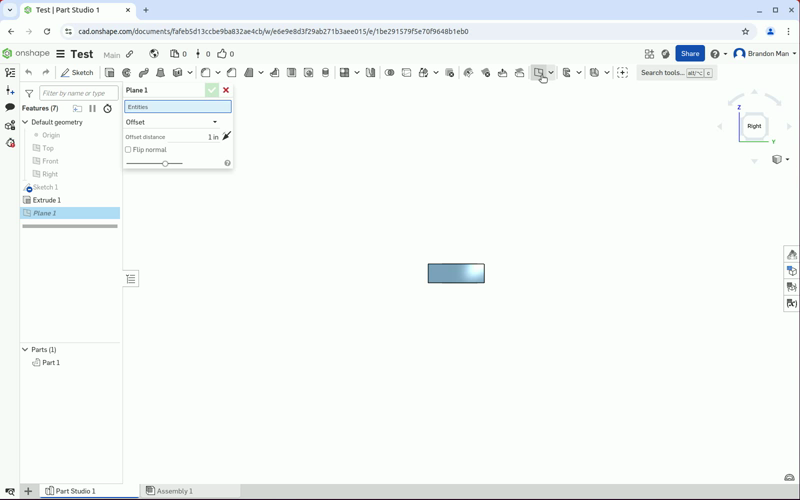
mouse_move(73, 176)
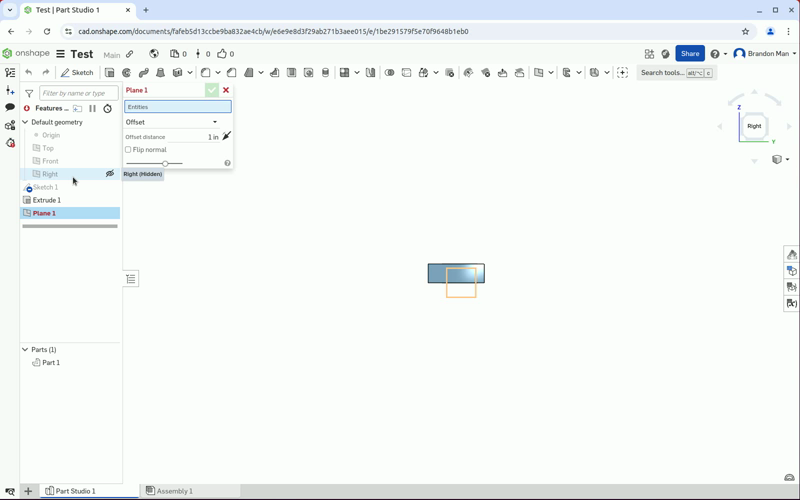
click(73, 176)
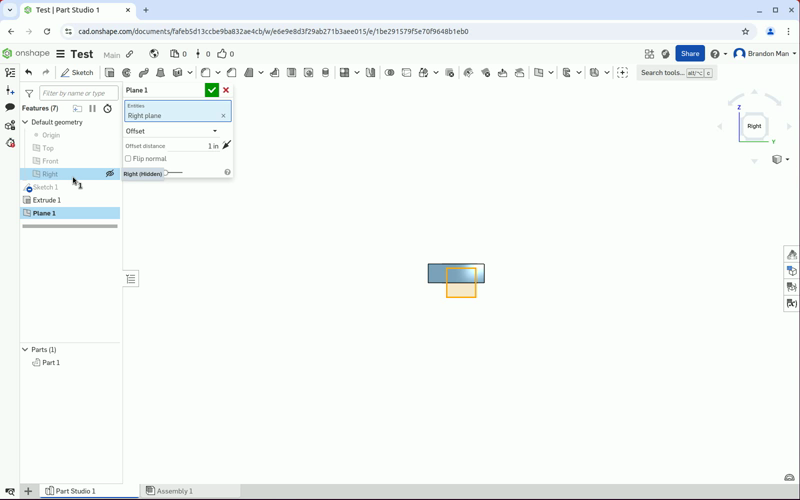
key(tab, 2)
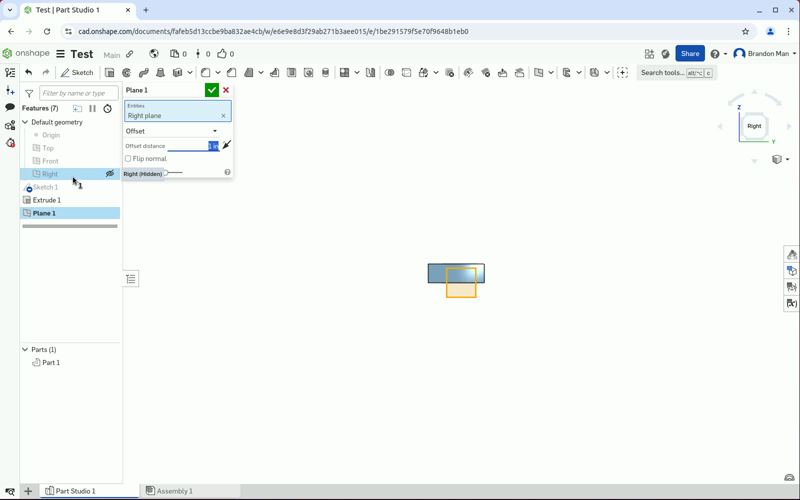
text(12.756)
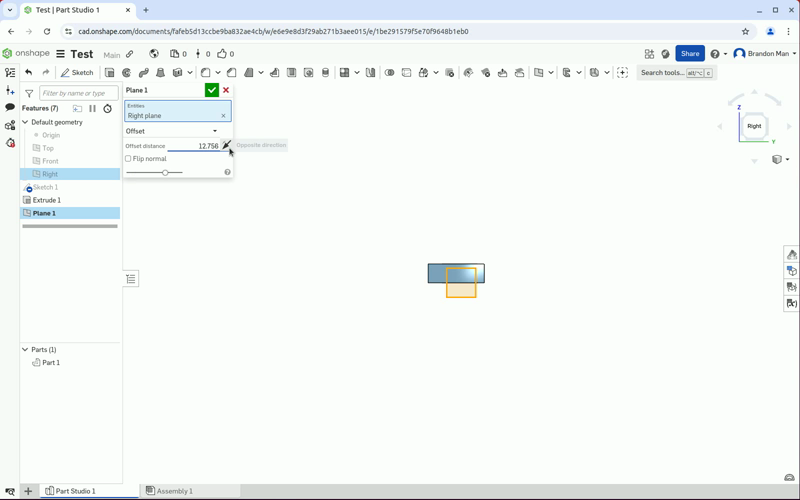
mouse_move(229, 147)
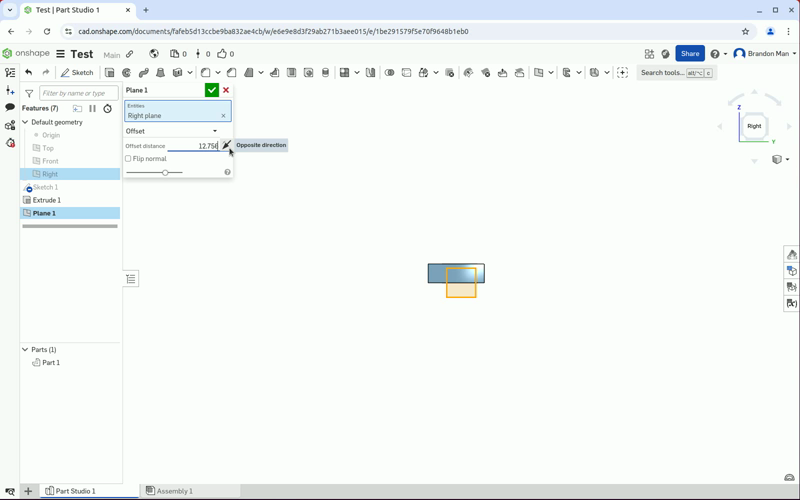
click(229, 147)
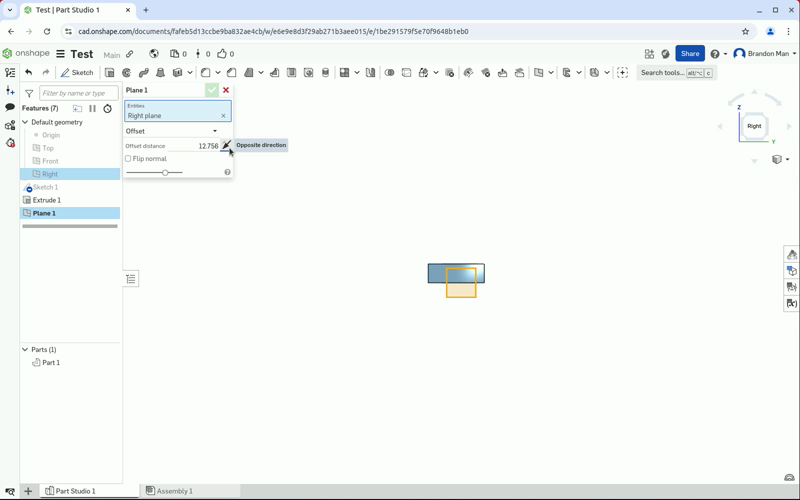
key(enter, 2)
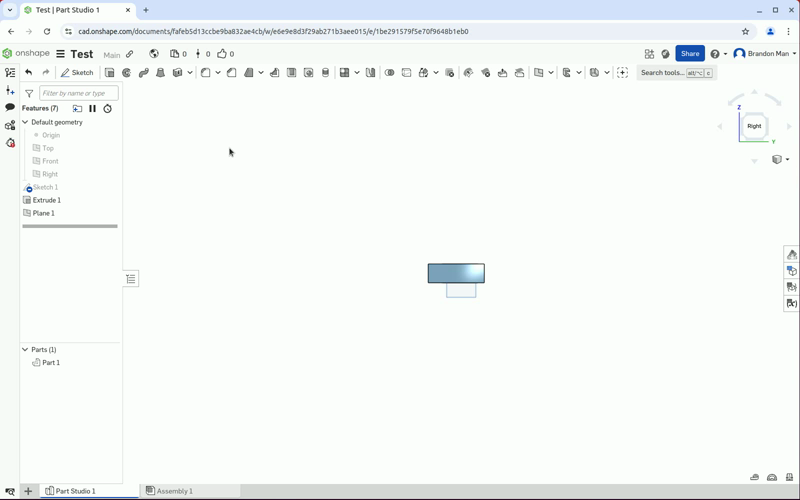
key(shift+s)
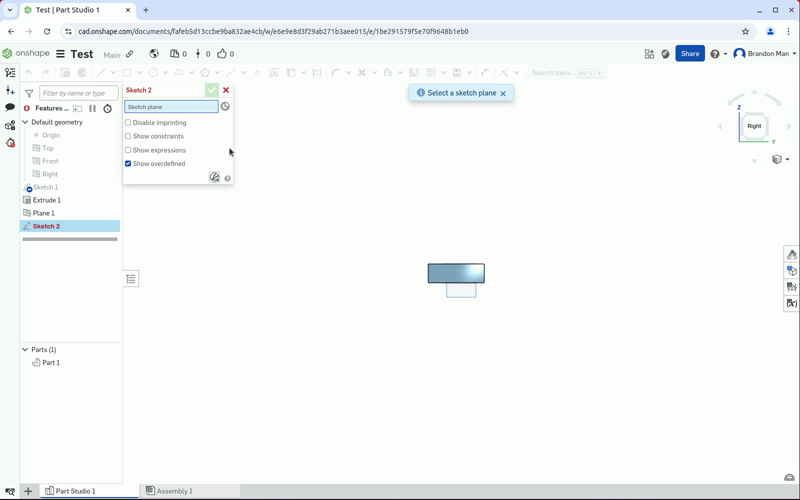
mouse_move(73, 215)
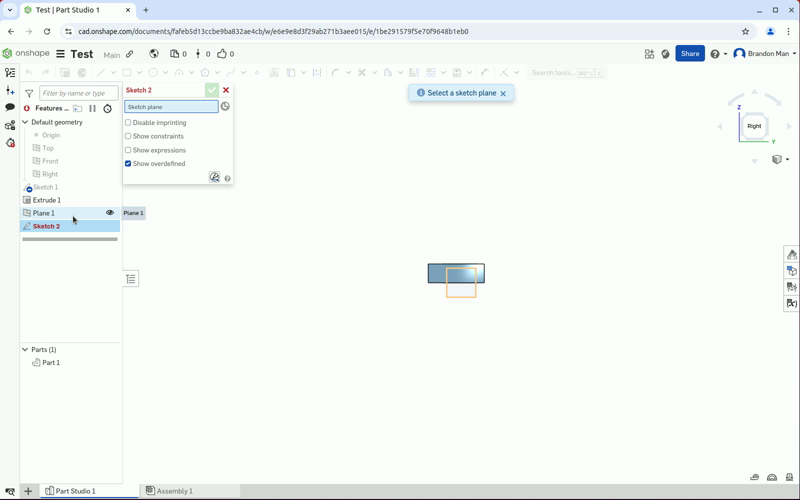
click(73, 215)
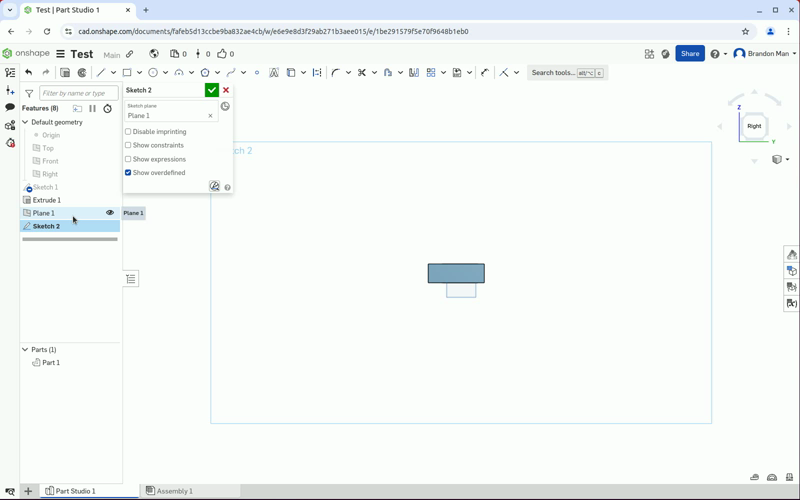
mouse_move(73, 352)
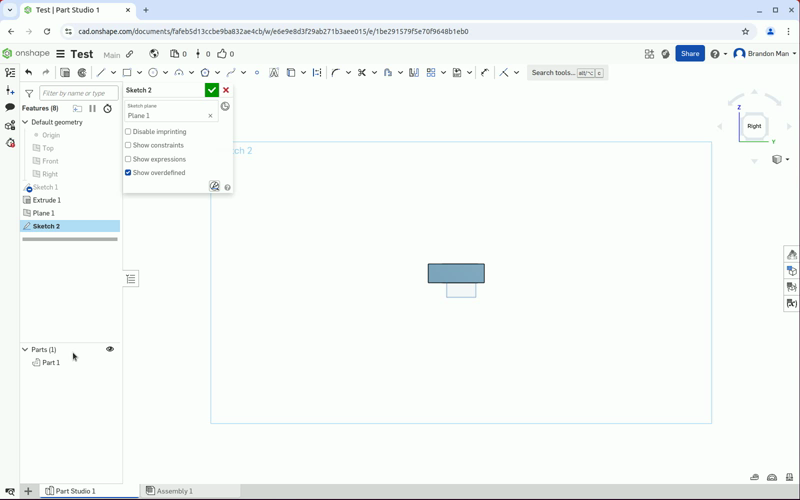
key(y)
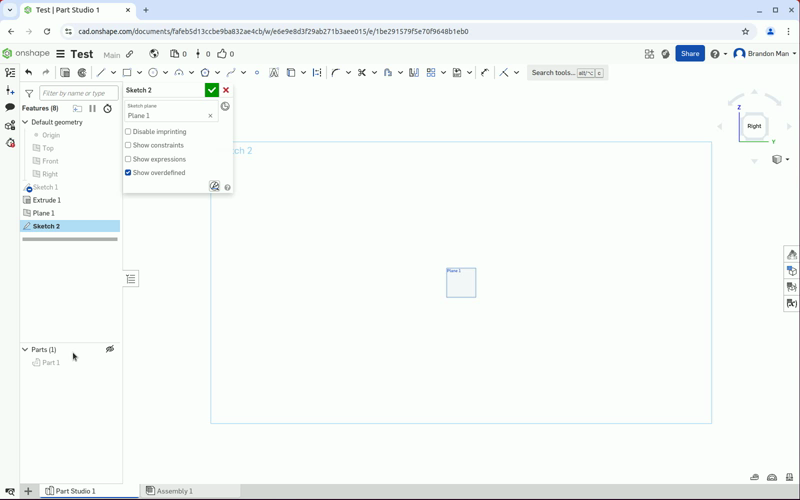
key(l)
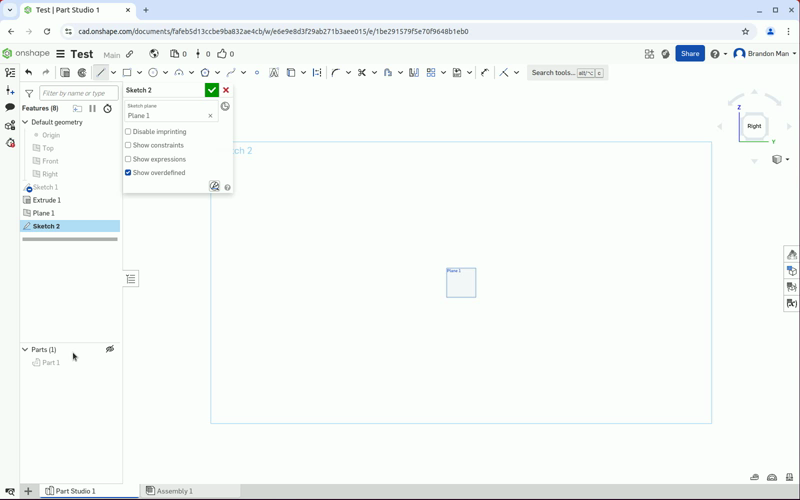
key_down(shift)
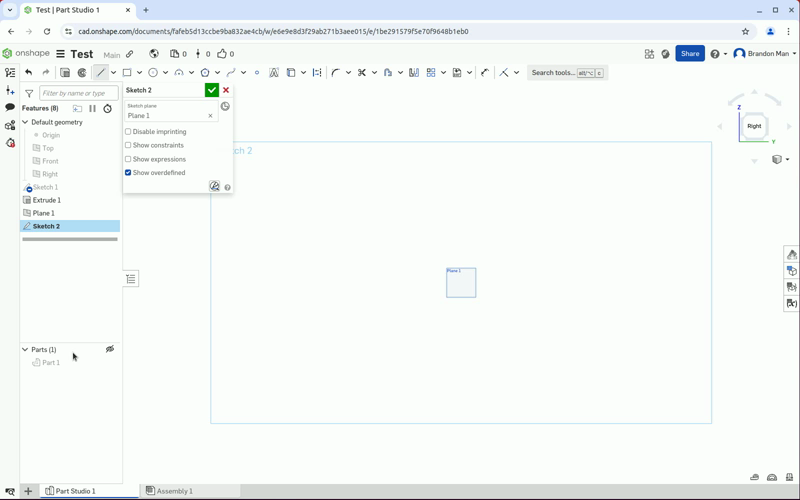
mouse_move(427, 264)
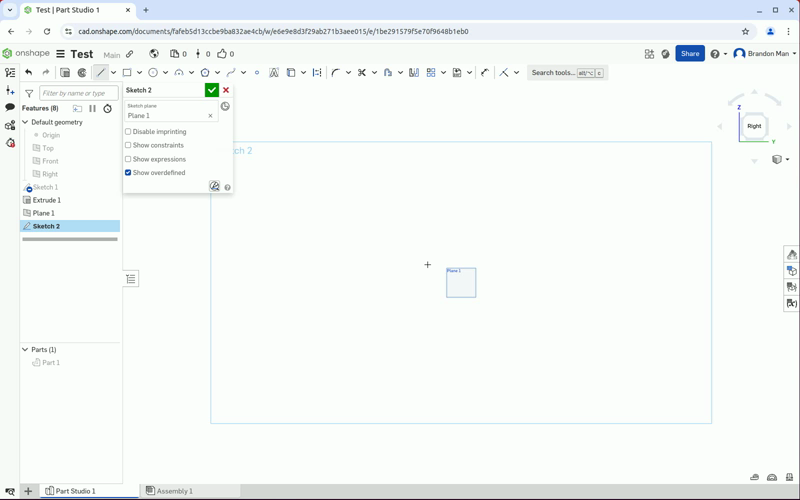
click(427, 264)
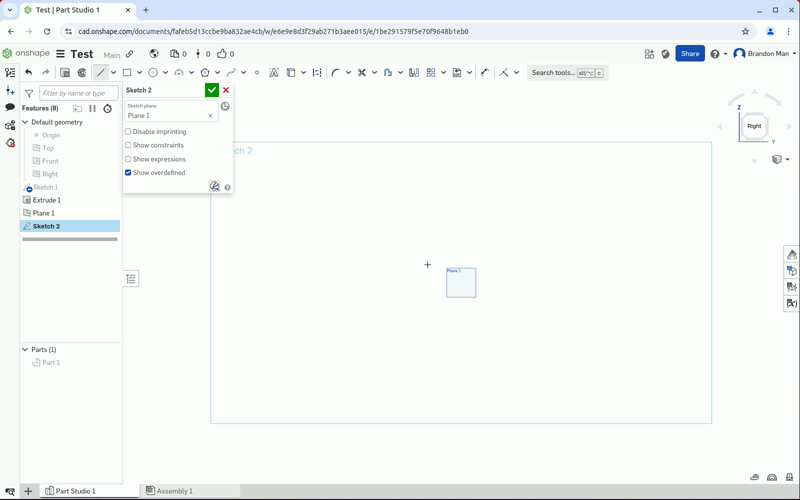
key_up(shift)
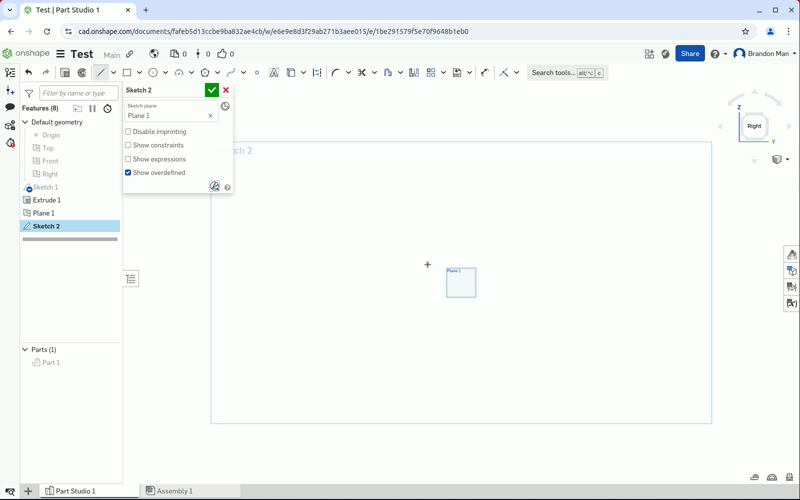
key_down(shift)
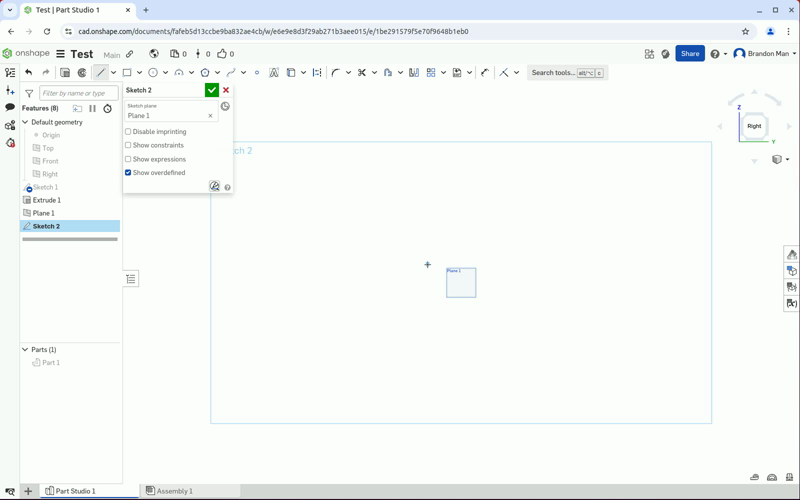
mouse_move(457, 264)
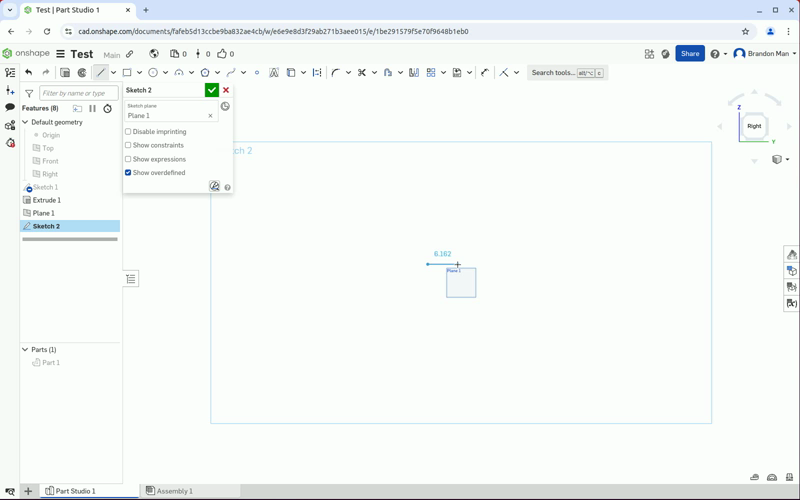
mouse_move(483, 264)
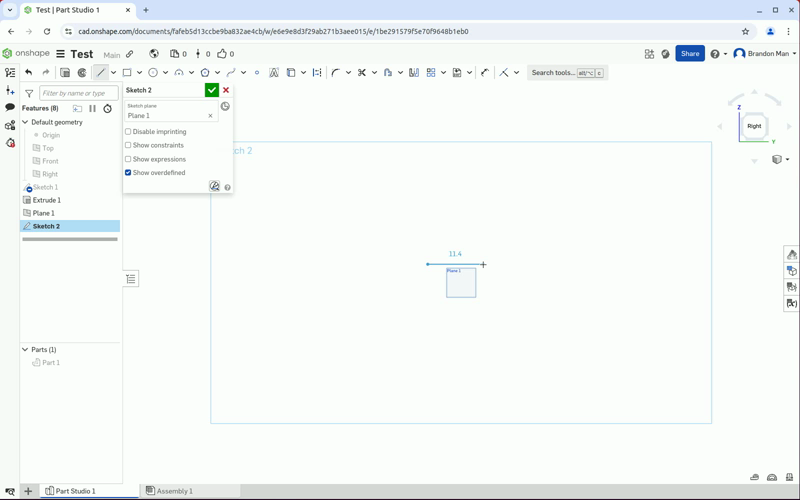
click(483, 264)
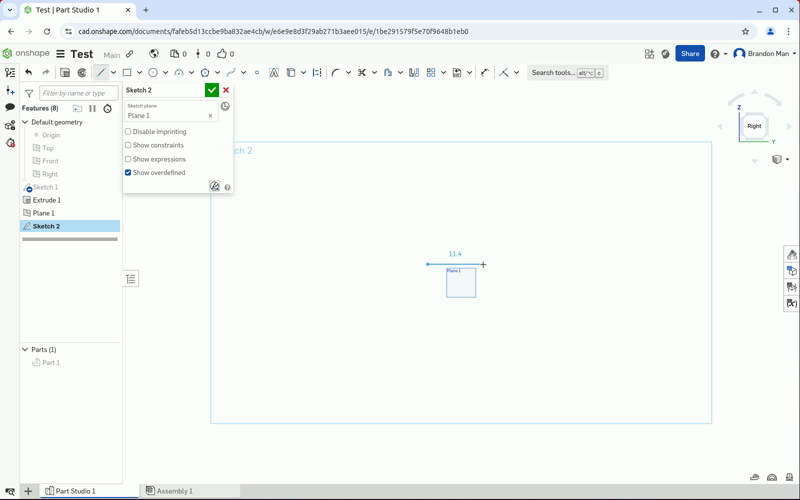
key_up(shift)
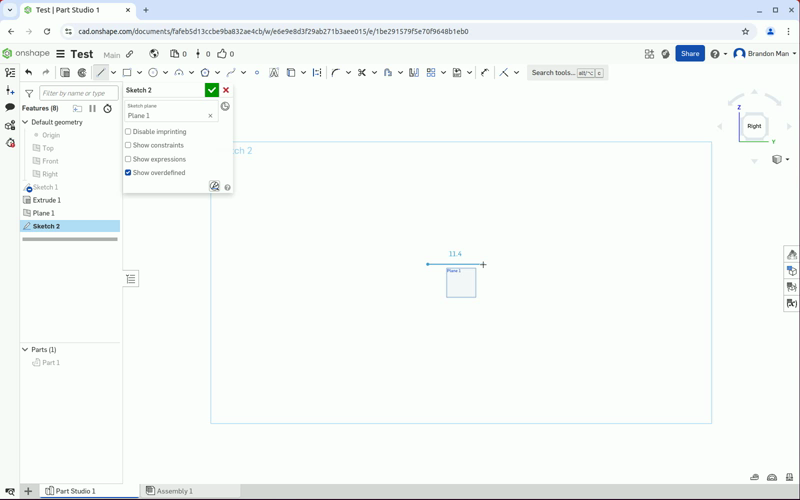
key_down(shift)
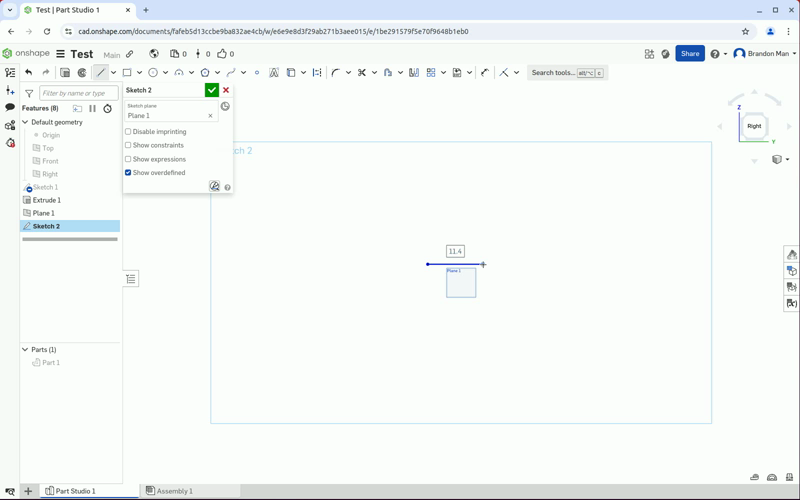
mouse_move(483, 170)
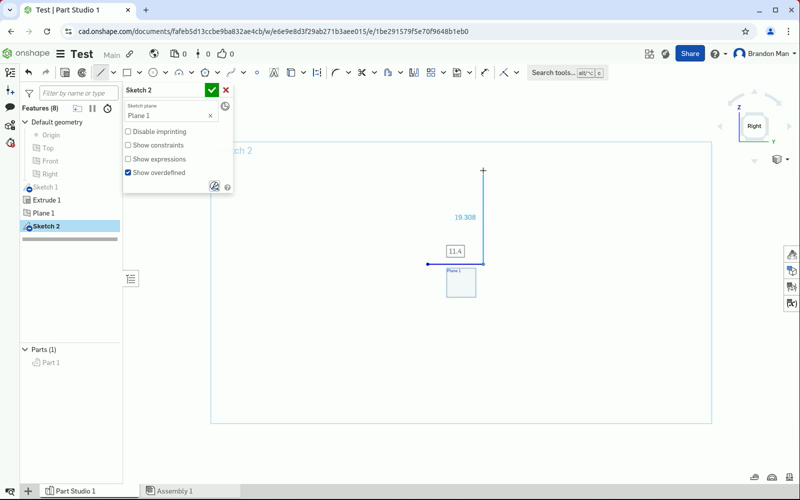
click(483, 170)
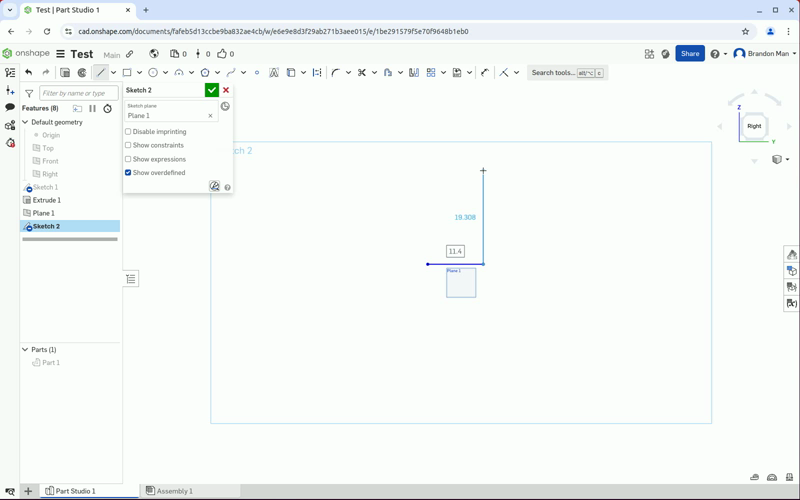
key_up(shift)
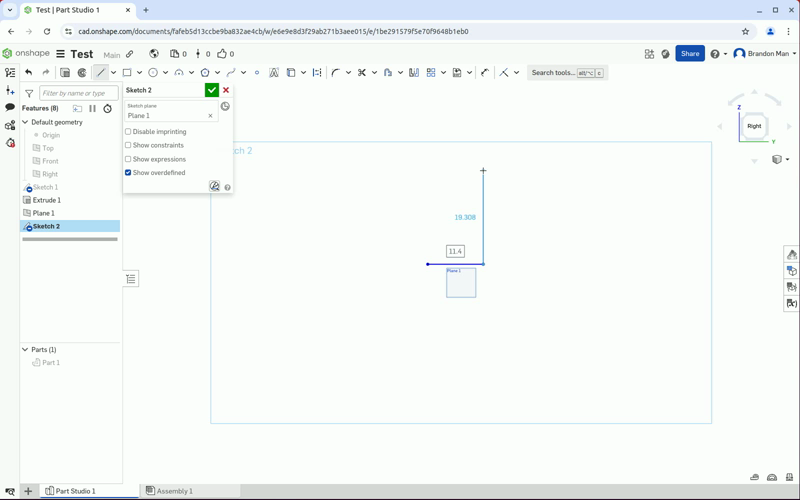
key_down(shift)
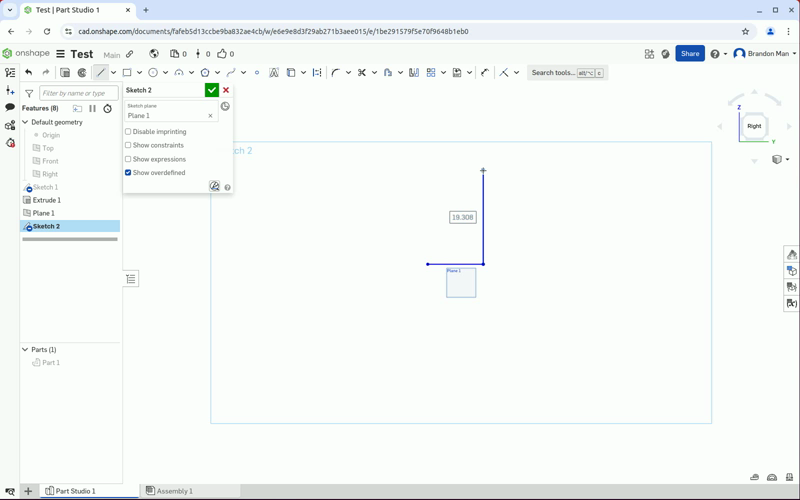
mouse_move(513, 170)
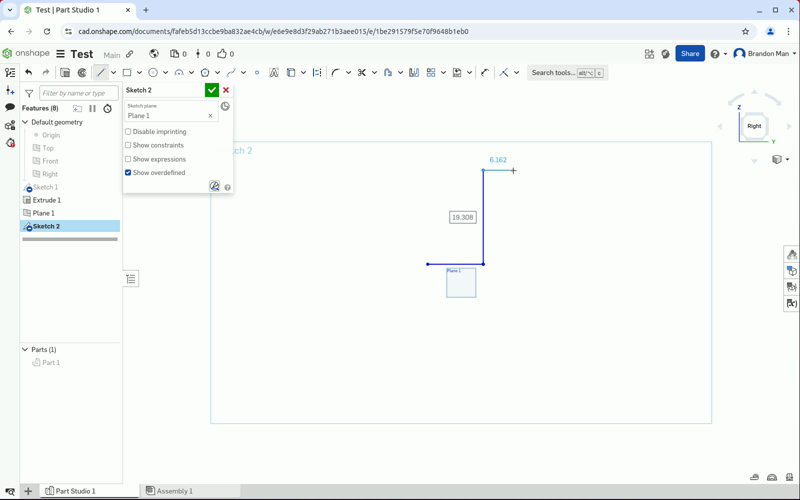
mouse_move(427, 170)
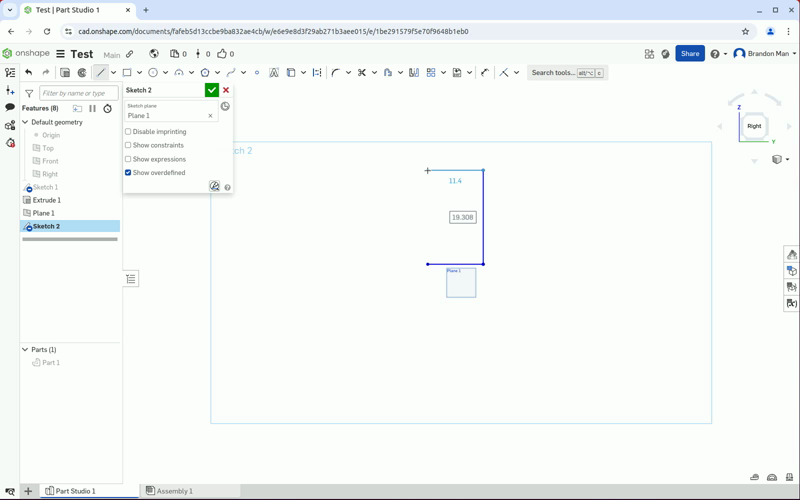
click(427, 170)
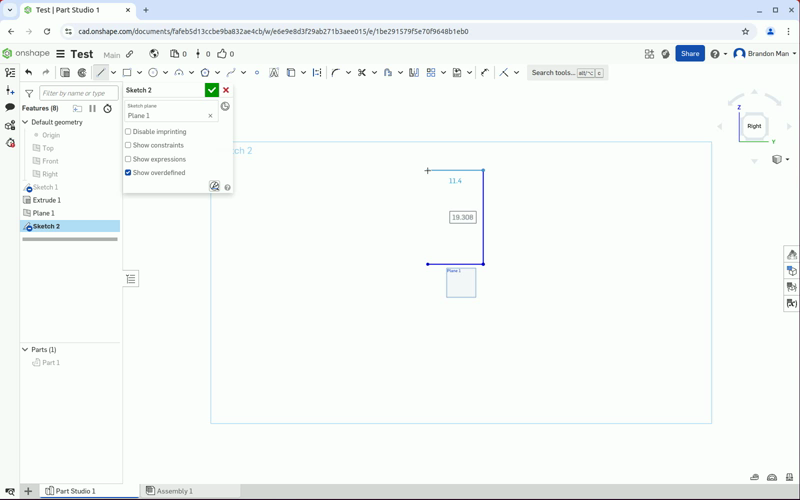
key_up(shift)
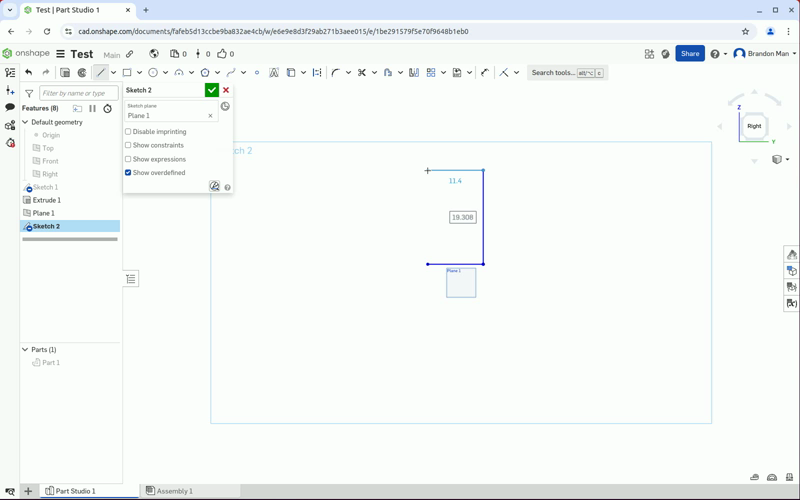
key_down(shift)
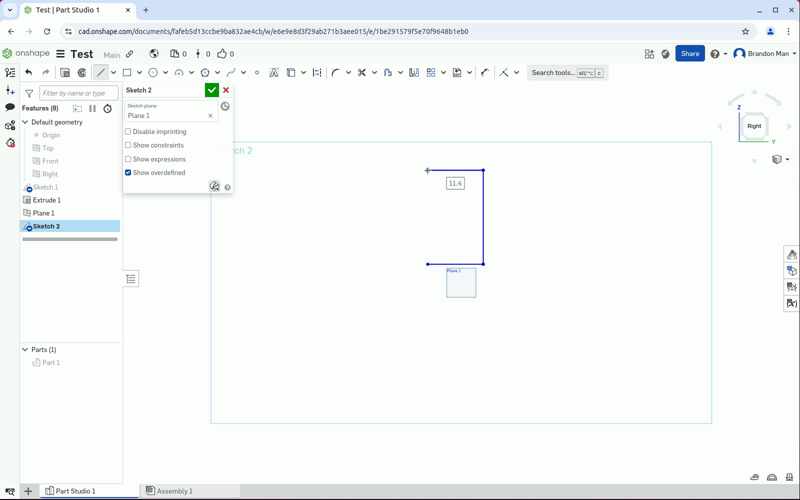
mouse_move(427, 264)
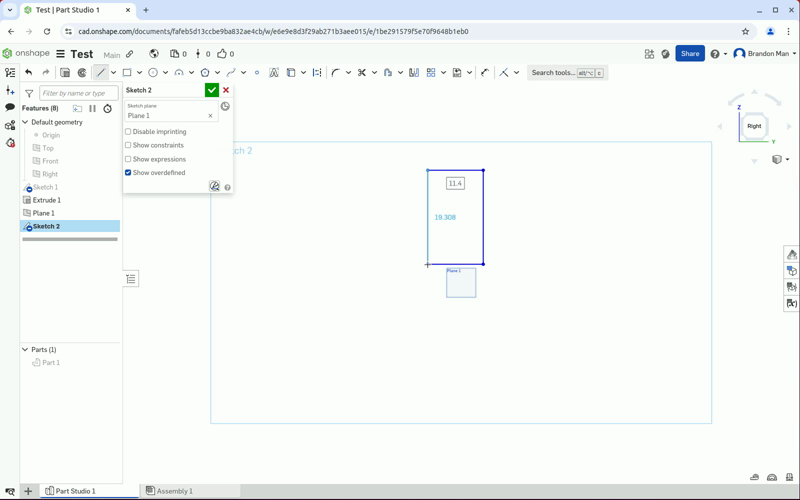
key_up(shift)
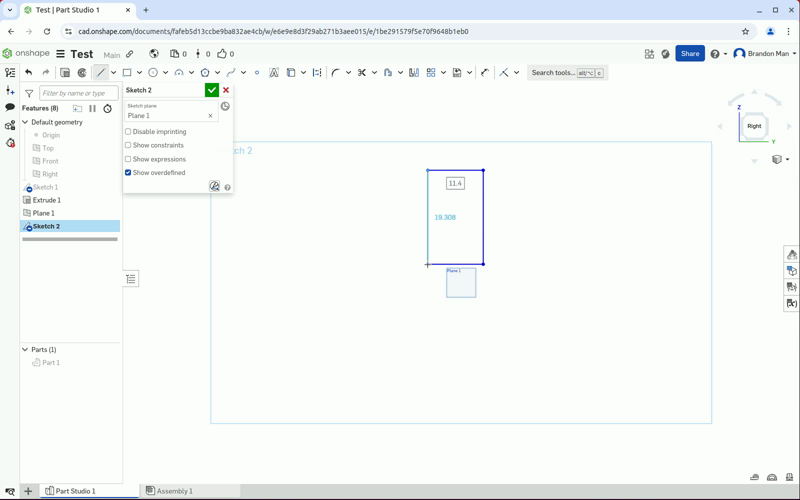
click(427, 264)
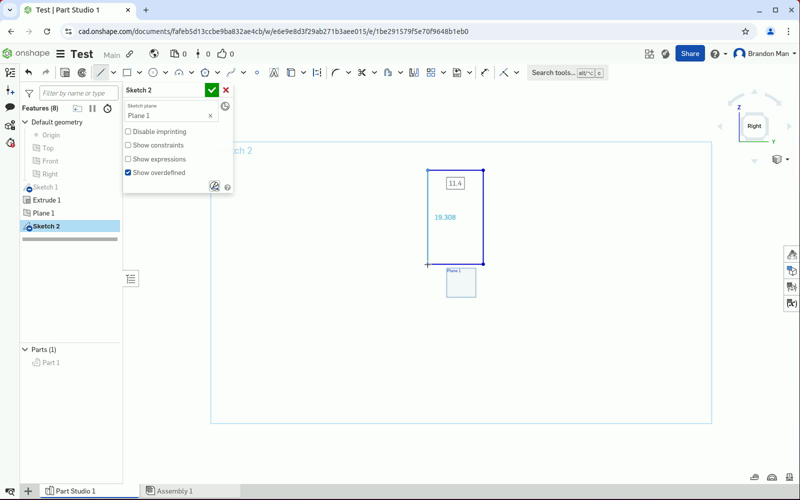
key(esc)
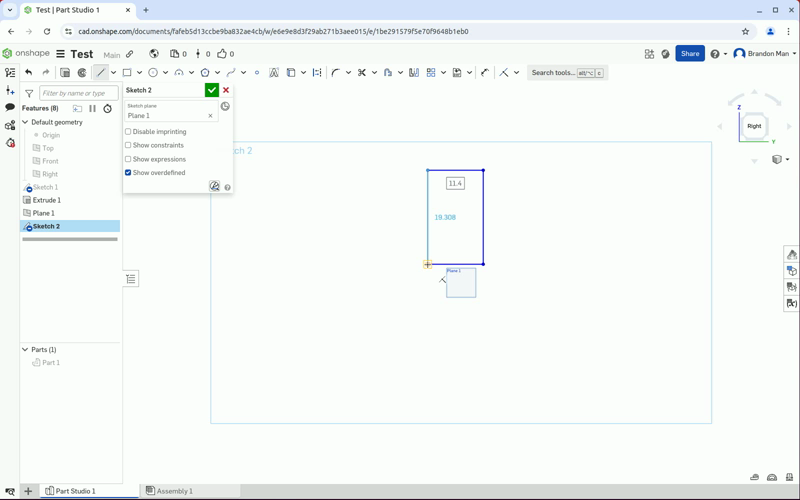
mouse_move(478, 236)
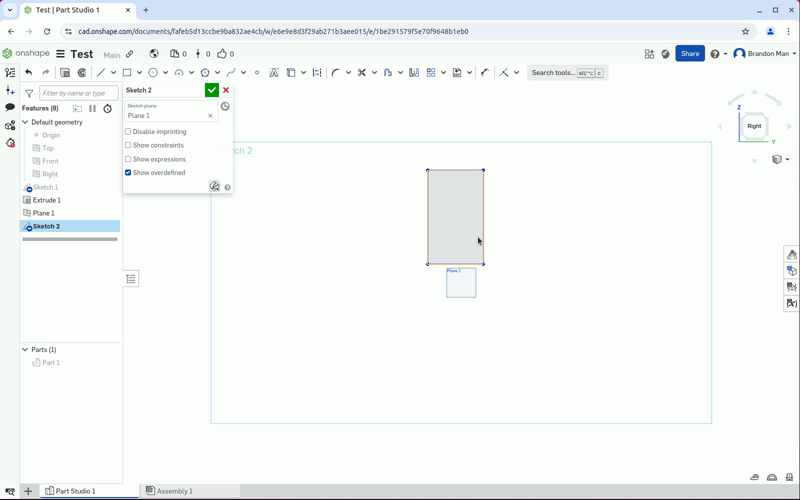
click(478, 236)
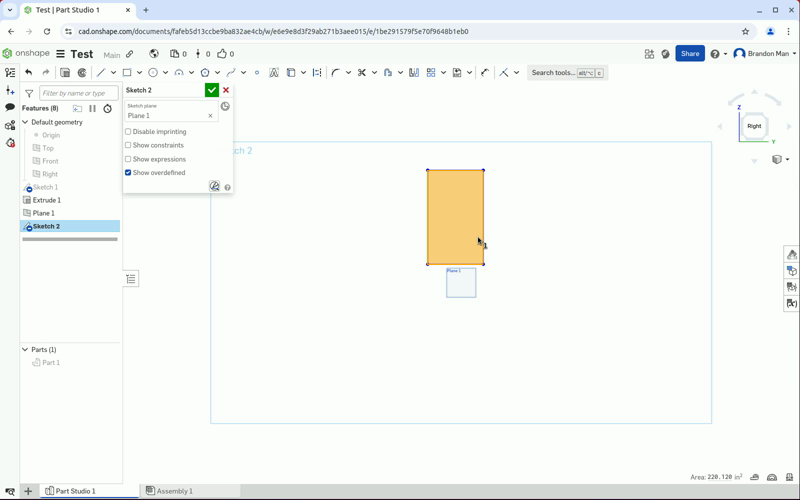
mouse_move(73, 352)
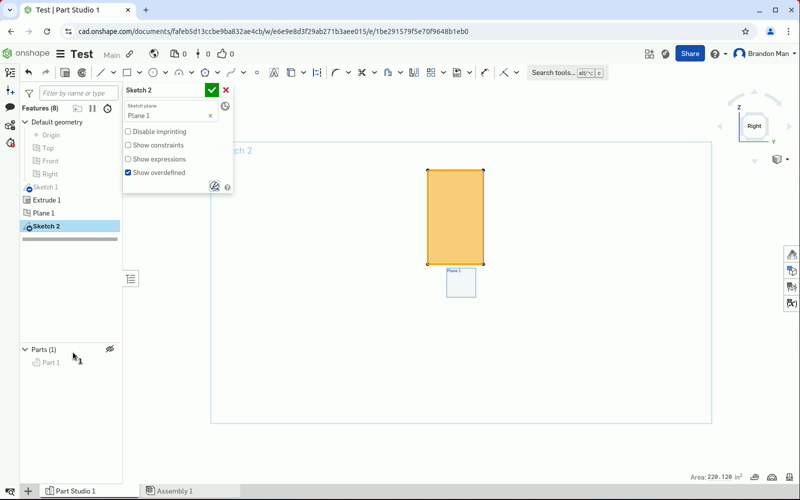
key(shift+y)
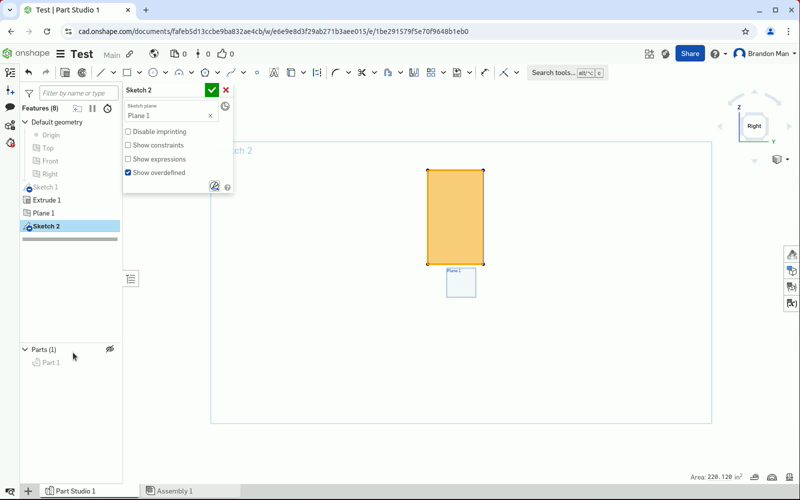
key(shift+e)
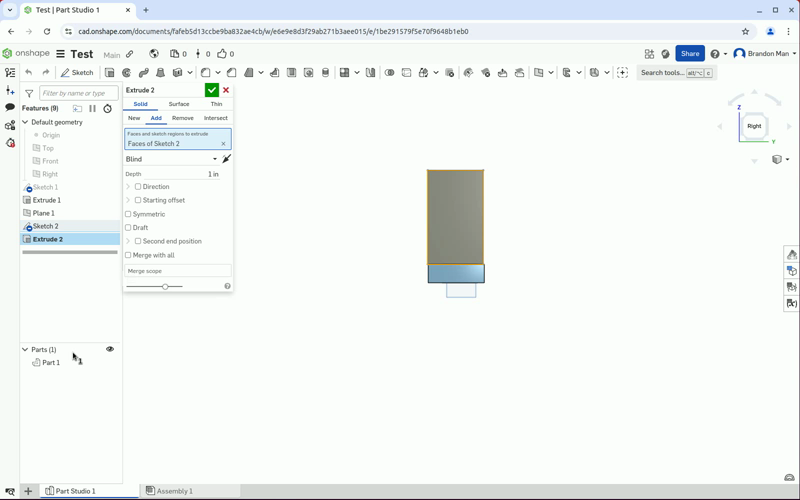
mouse_move(143, 106)
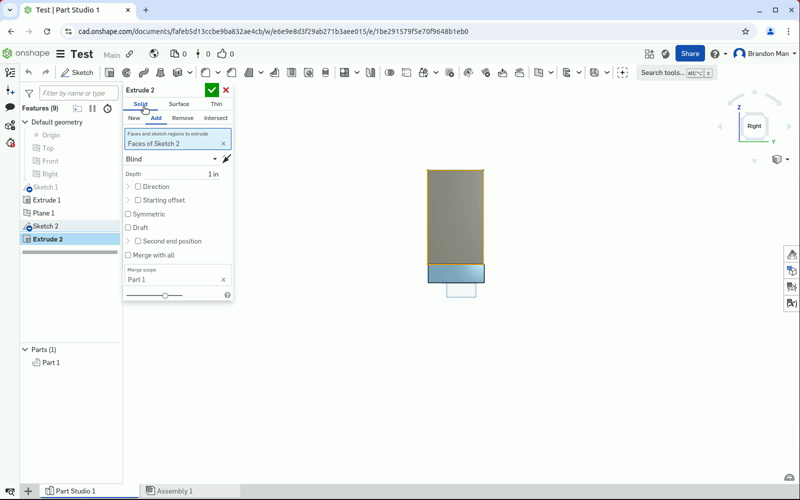
click(143, 106)
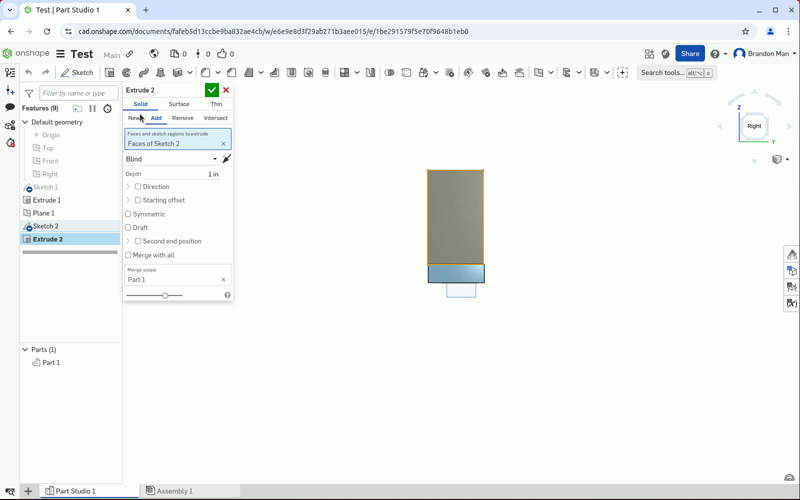
mouse_move(137, 120)
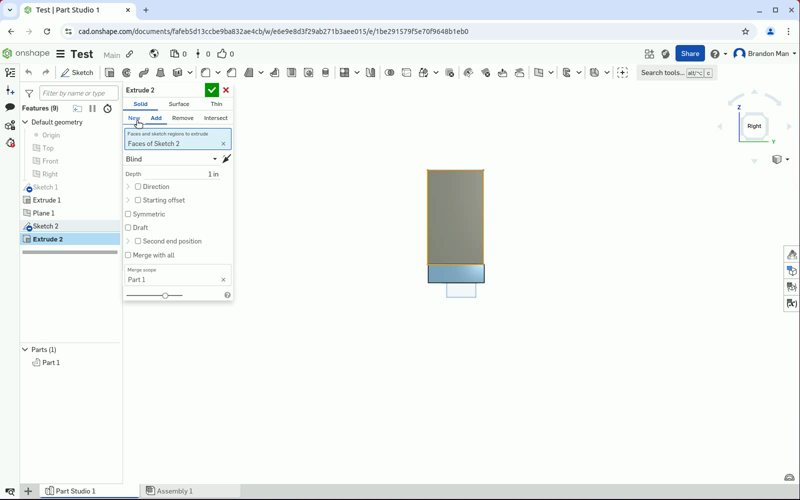
click(137, 120)
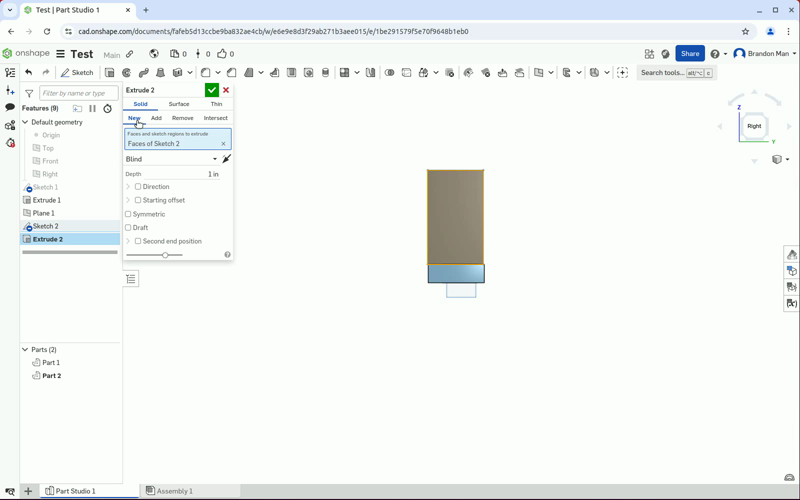
key(tab, 4)
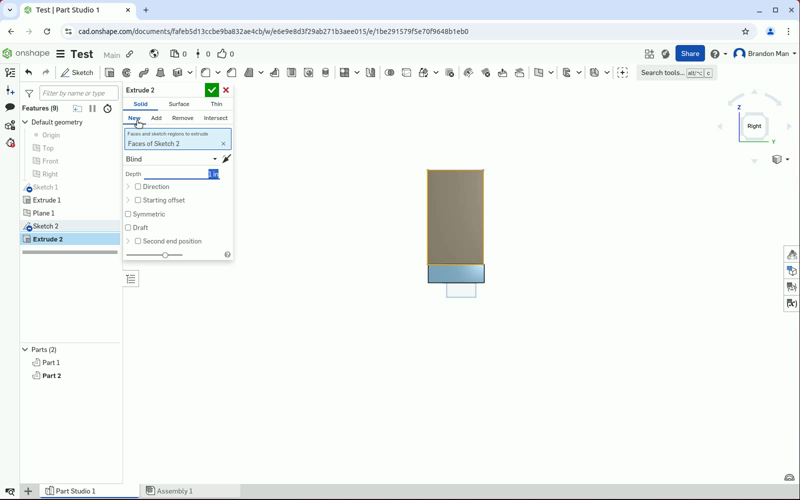
text(-0.963)
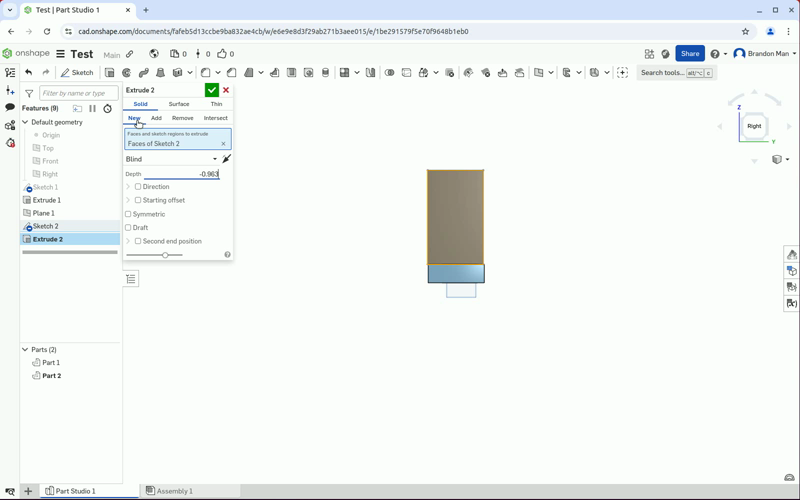
key(enter)
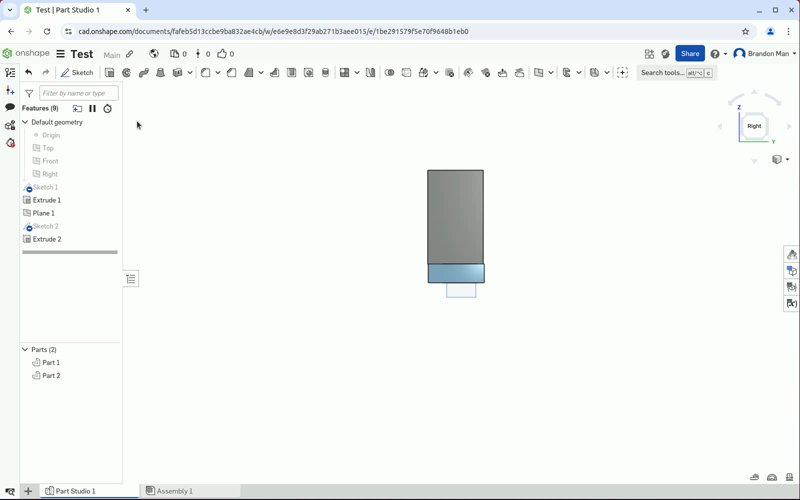
key(shift+h)
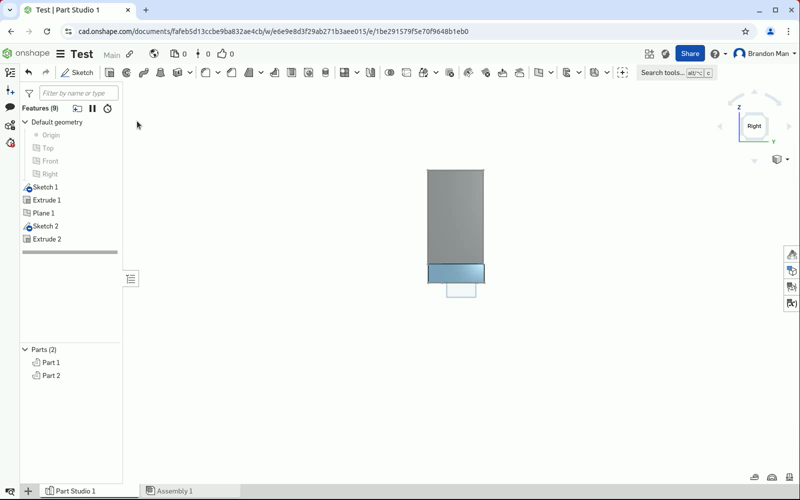
key(shift+h)
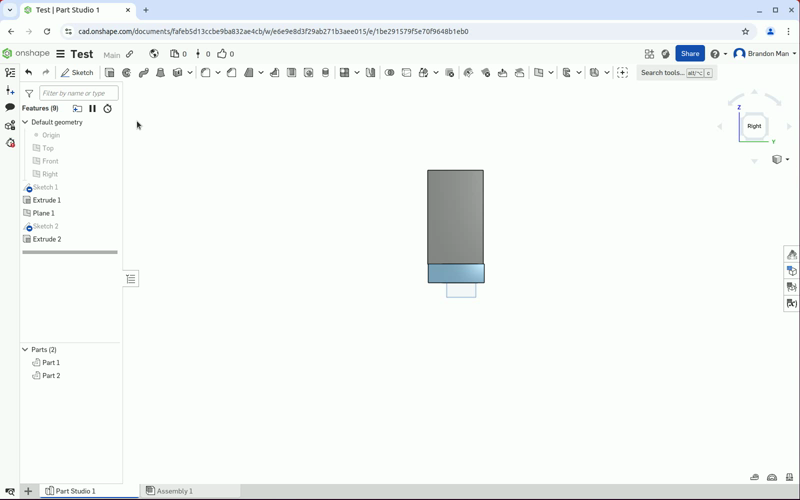
mouse_move(73, 189)
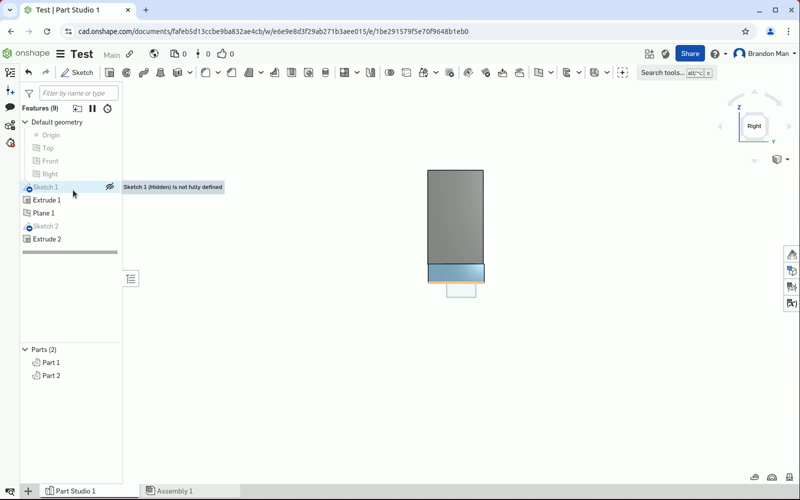
click(73, 189)
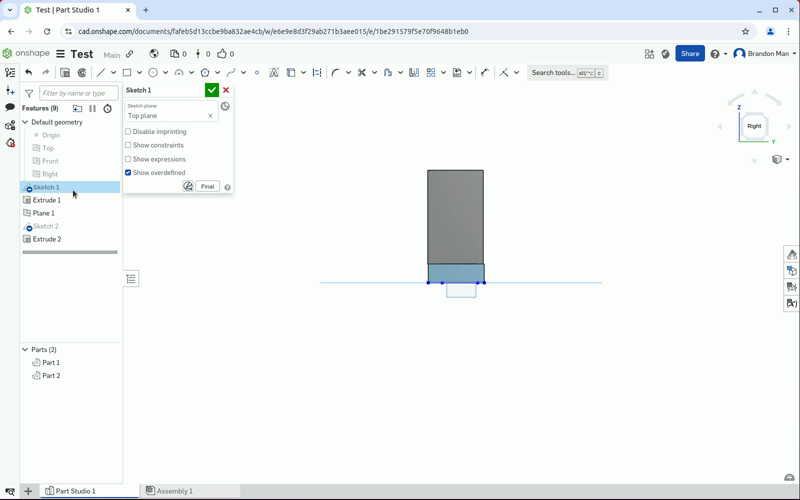
mouse_move(229, 92)
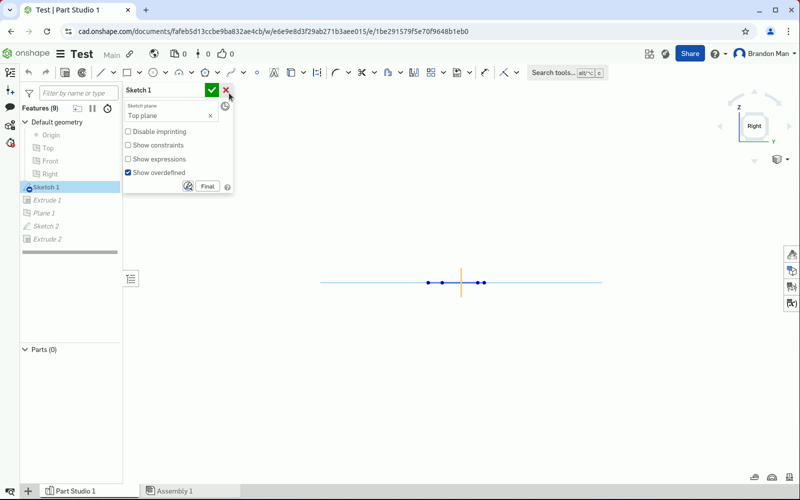
click(229, 92)
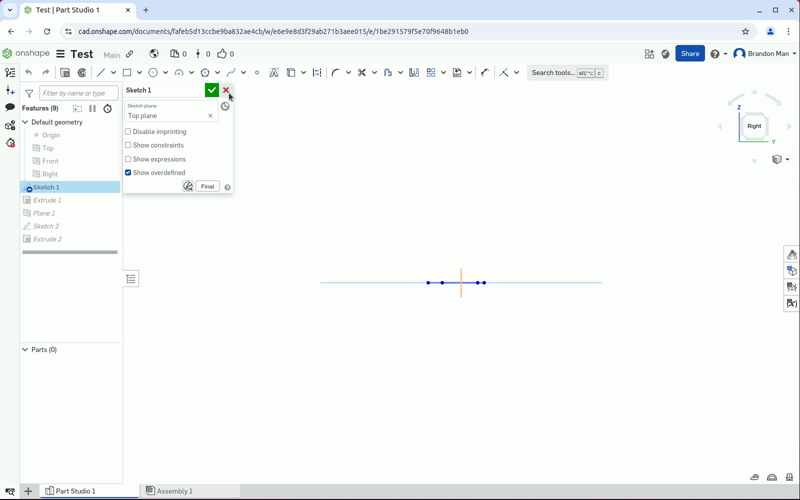
key(shift+s)
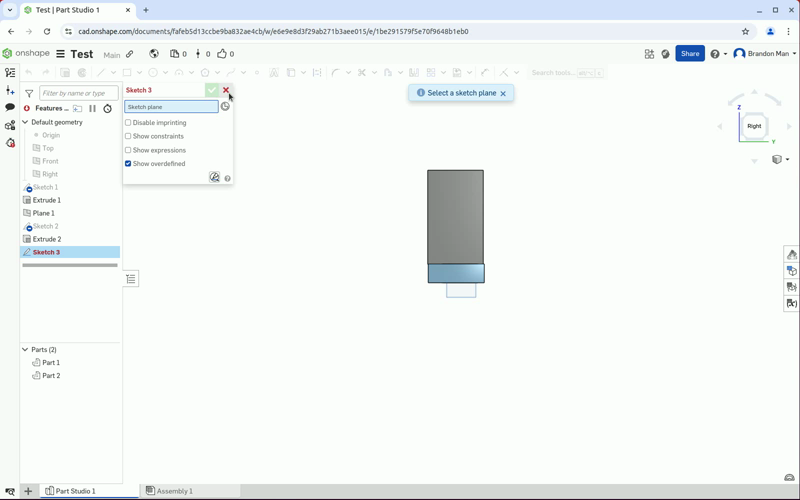
mouse_move(73, 215)
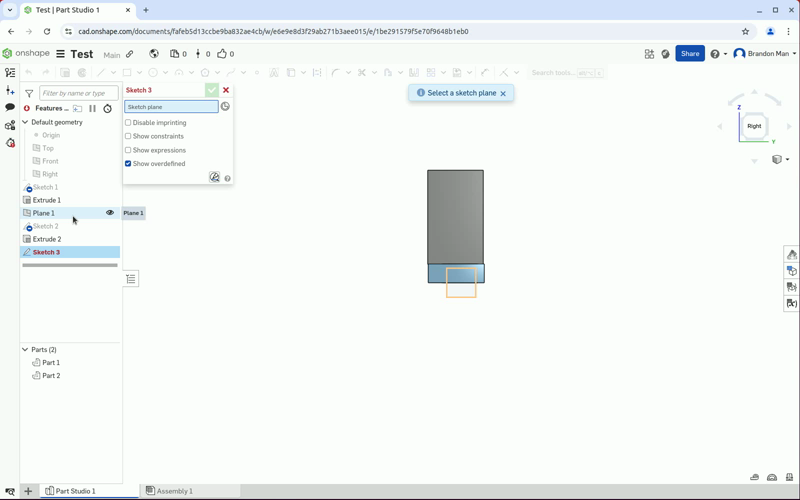
click(73, 215)
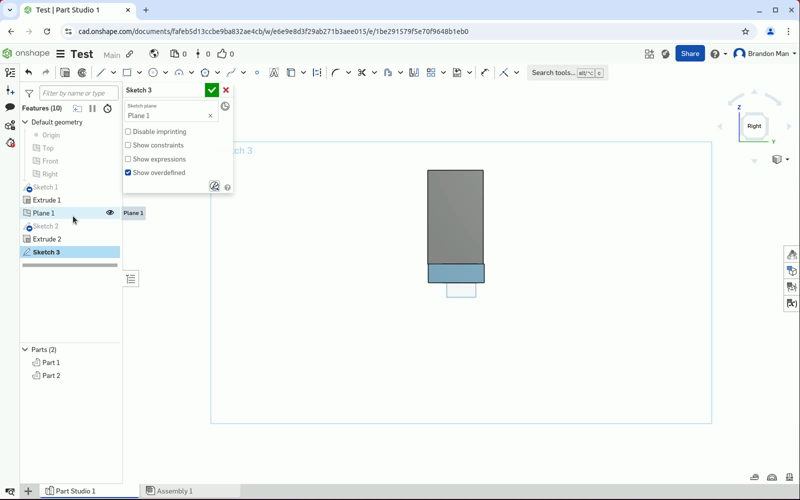
mouse_move(73, 352)
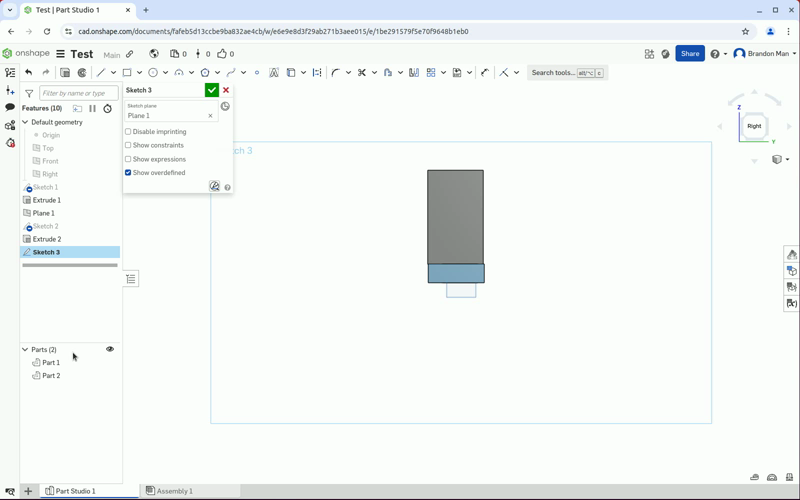
key(y)
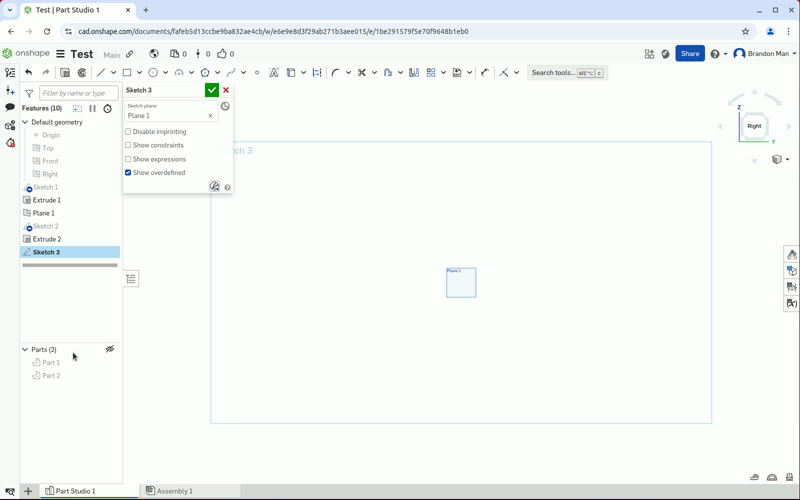
key(l)
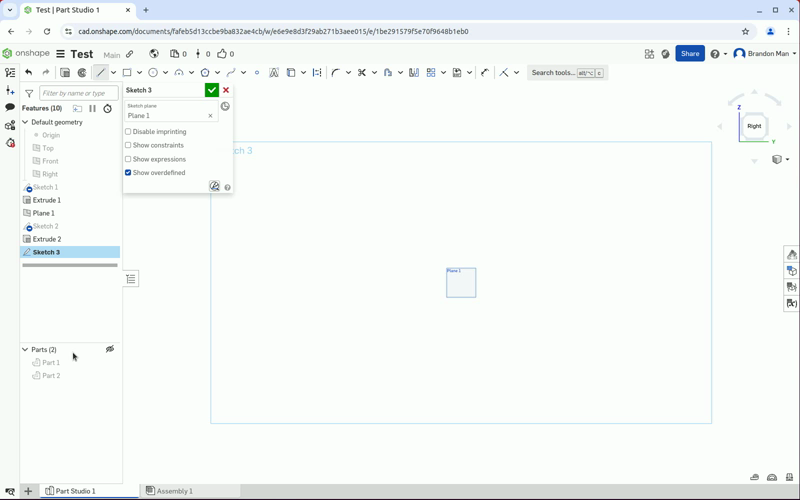
key_down(shift)
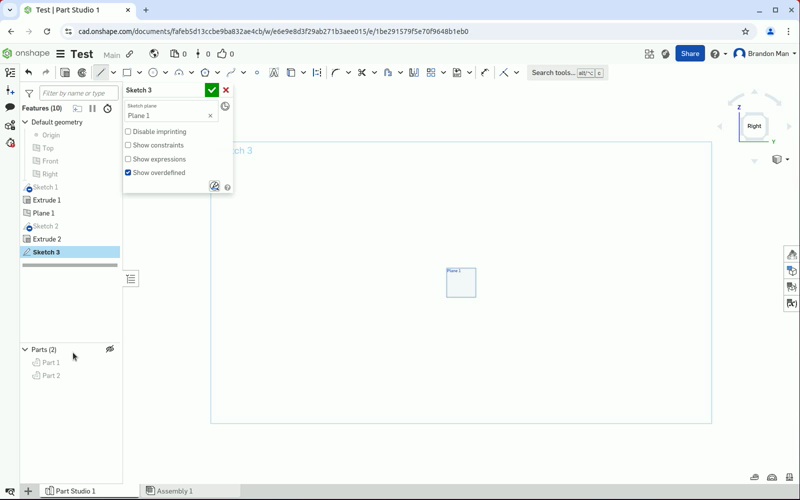
mouse_move(427, 282)
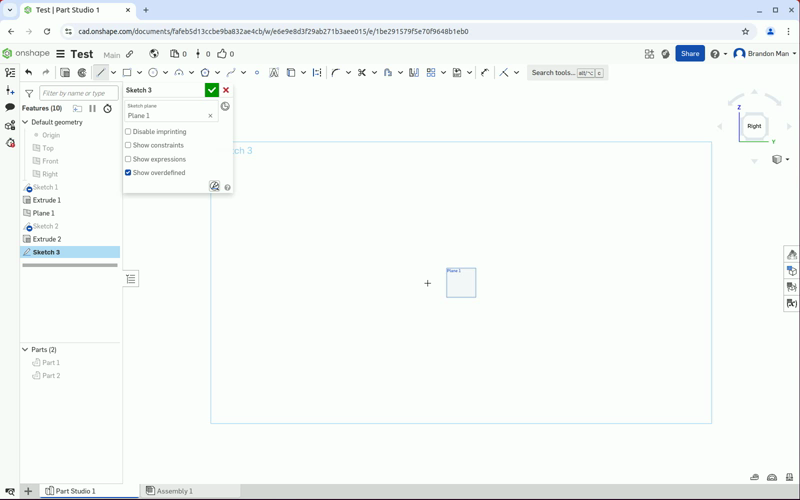
click(427, 282)
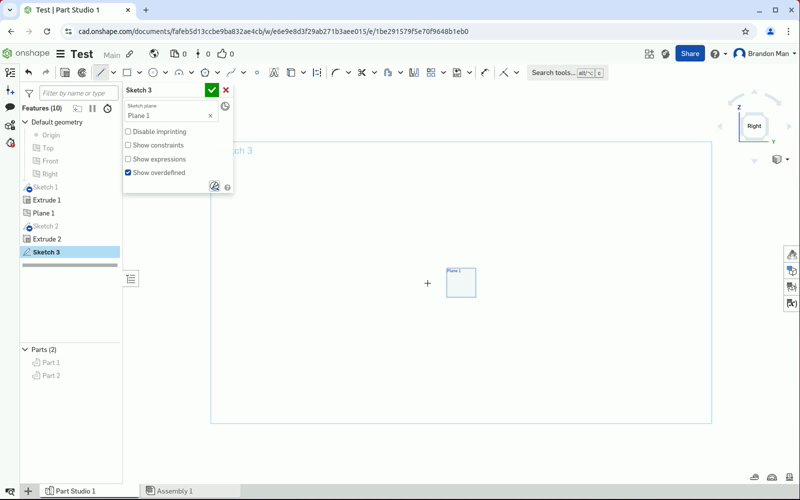
key_up(shift)
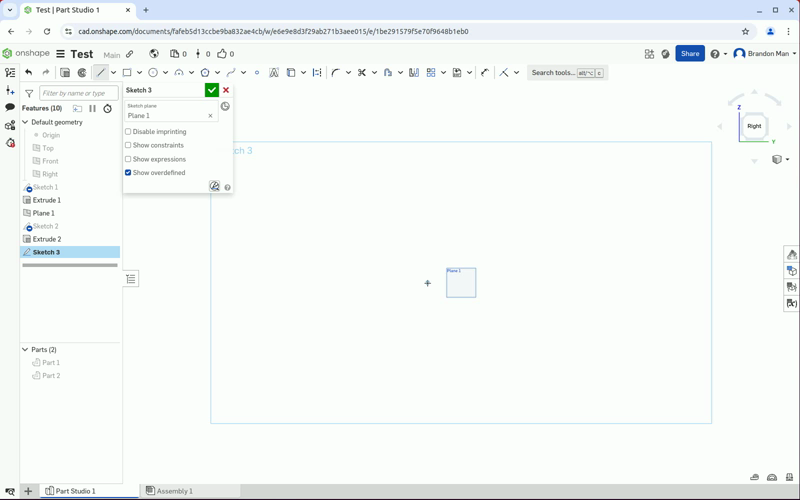
key_down(shift)
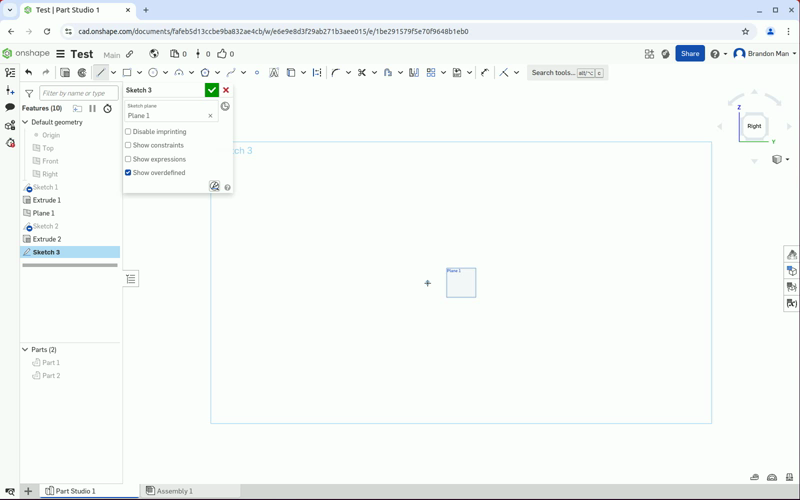
mouse_move(457, 282)
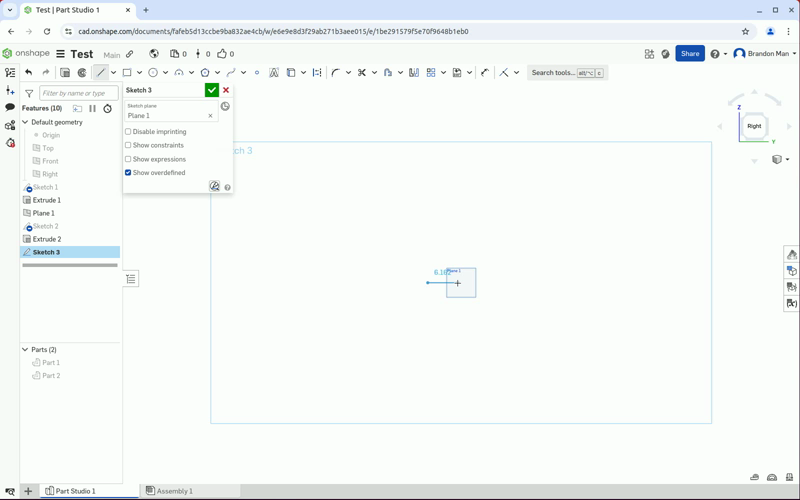
mouse_move(483, 282)
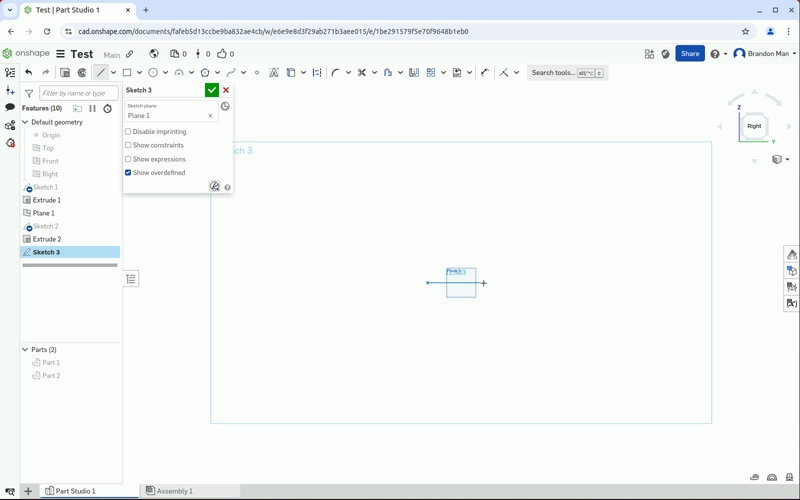
click(483, 282)
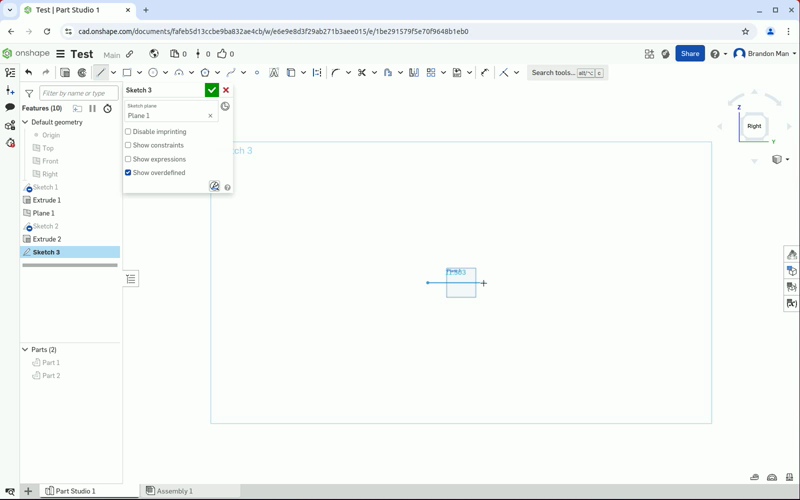
key_up(shift)
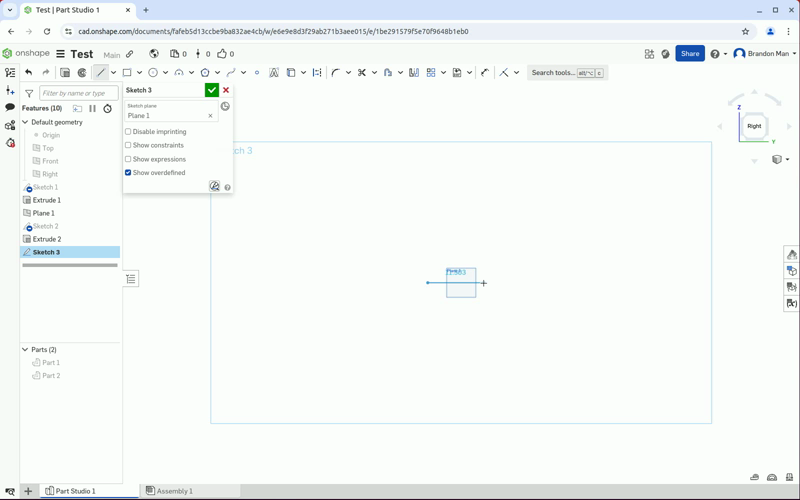
key_down(shift)
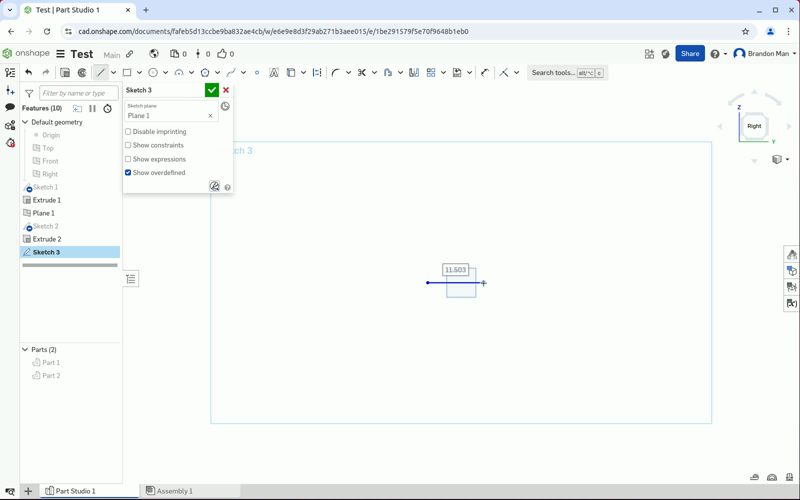
mouse_move(513, 282)
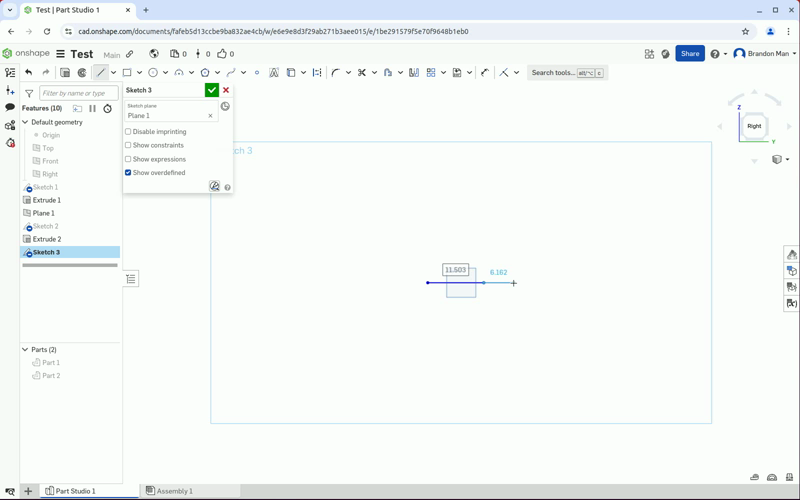
mouse_move(483, 264)
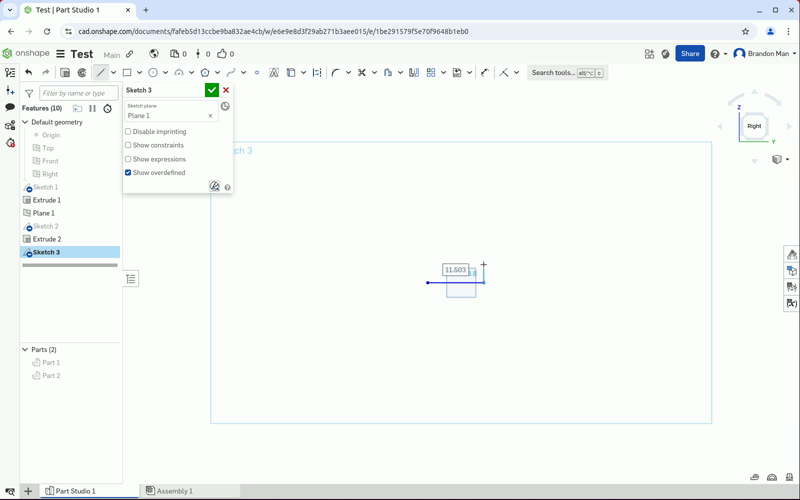
click(483, 264)
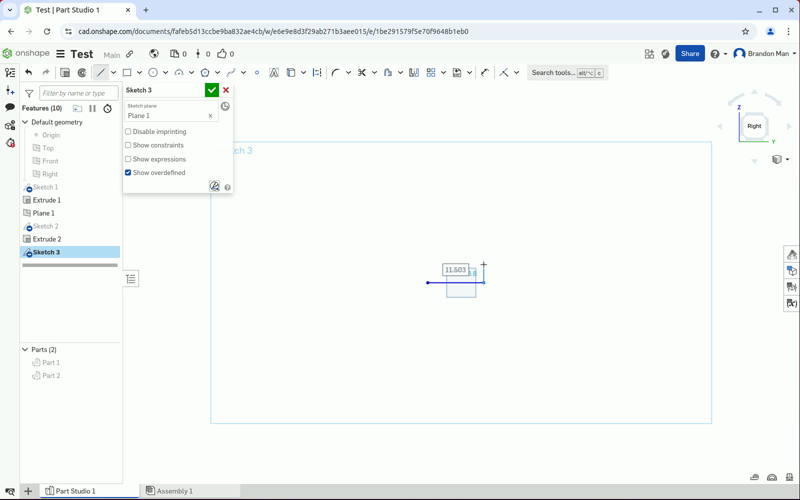
key_up(shift)
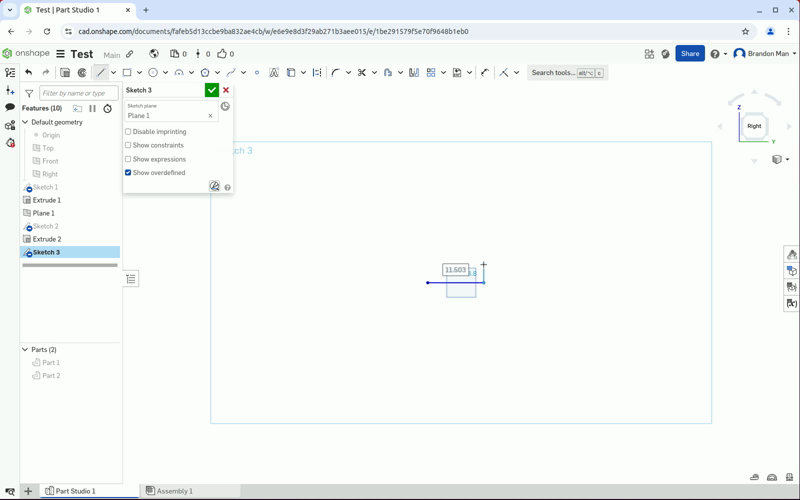
key_down(shift)
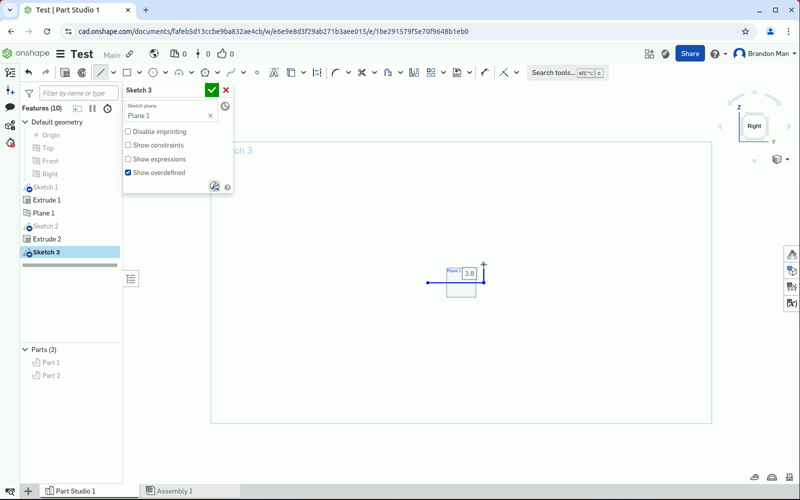
mouse_move(513, 264)
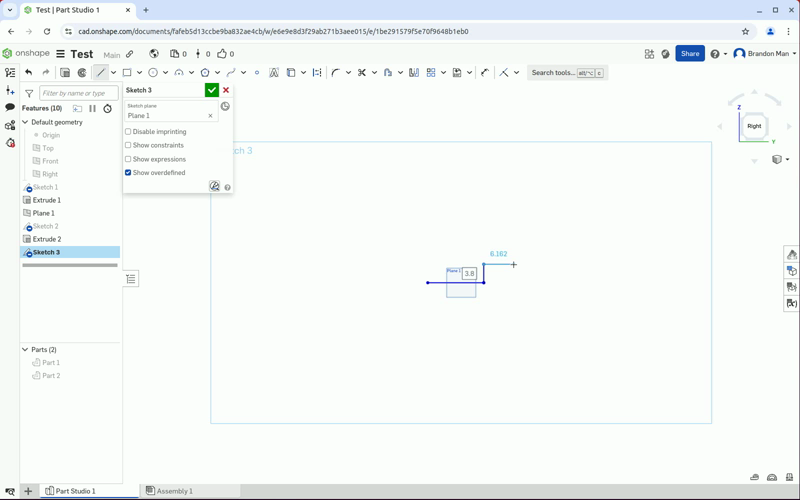
mouse_move(427, 264)
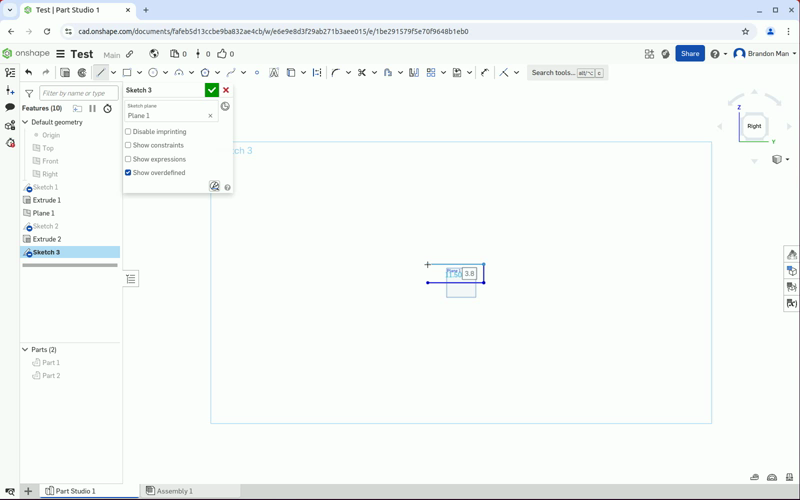
click(427, 264)
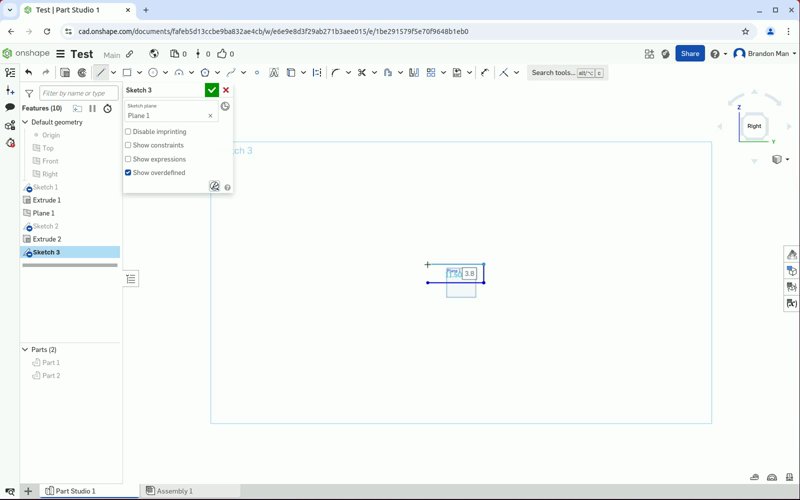
key_up(shift)
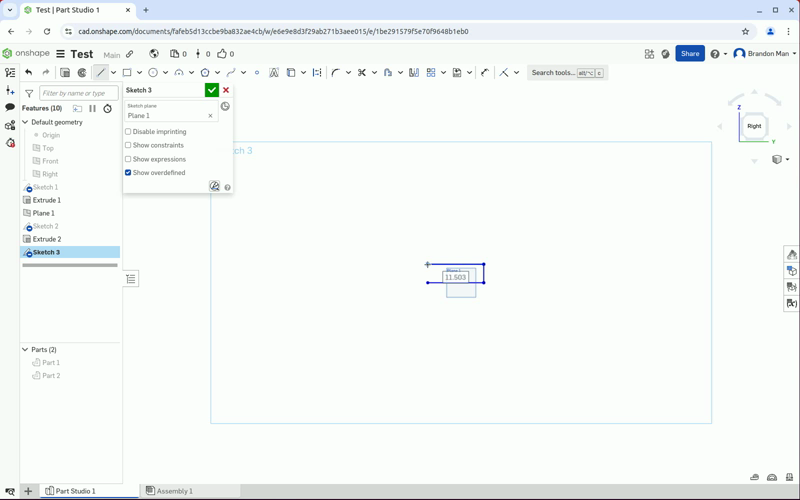
mouse_move(457, 264)
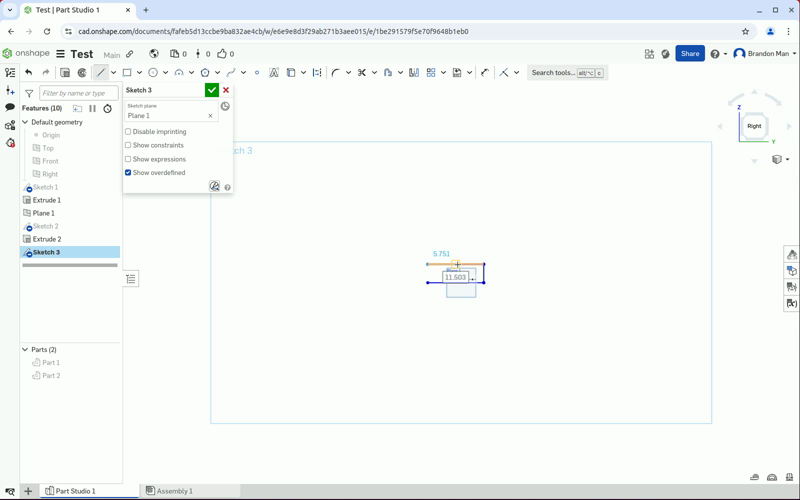
key_down(shift)
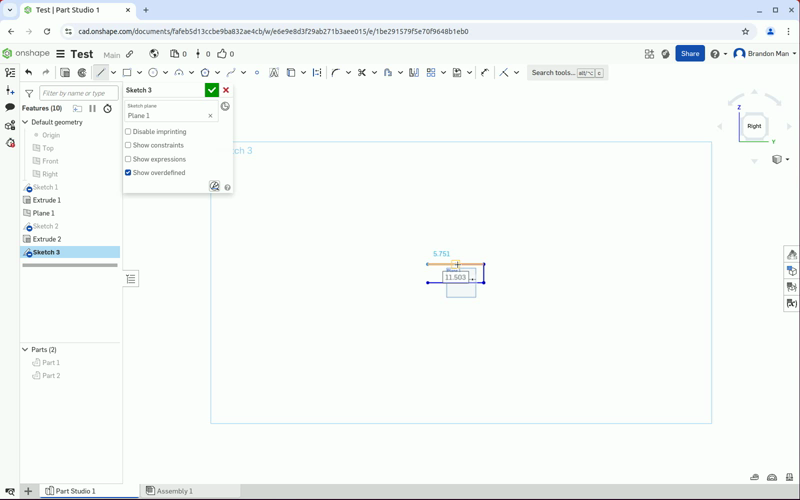
mouse_move(427, 282)
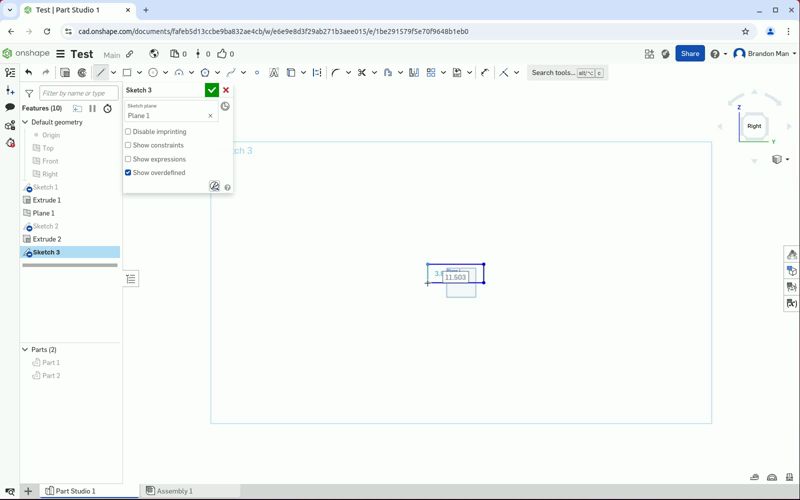
key_up(shift)
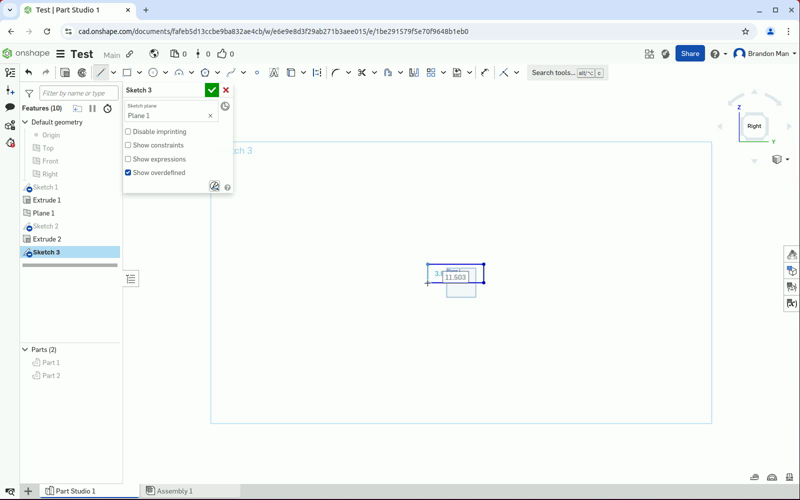
click(427, 282)
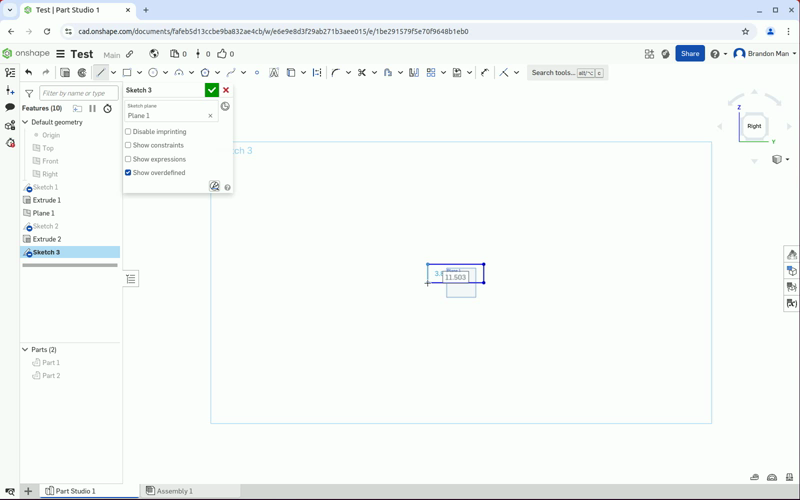
key(esc)
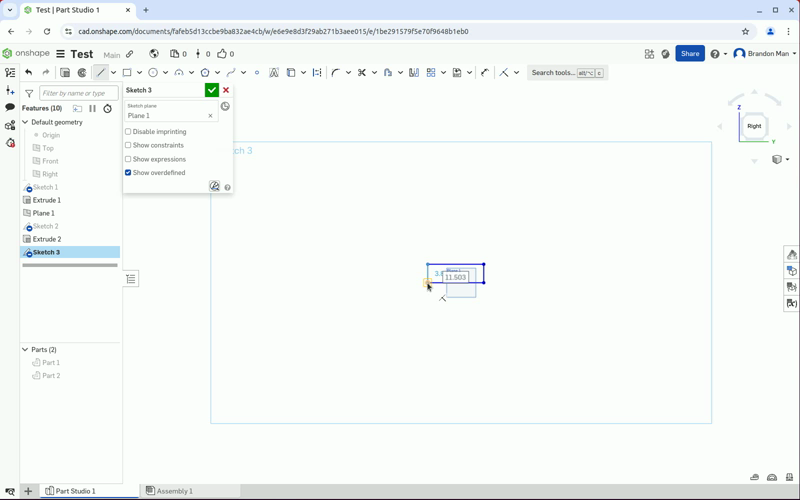
mouse_move(429, 278)
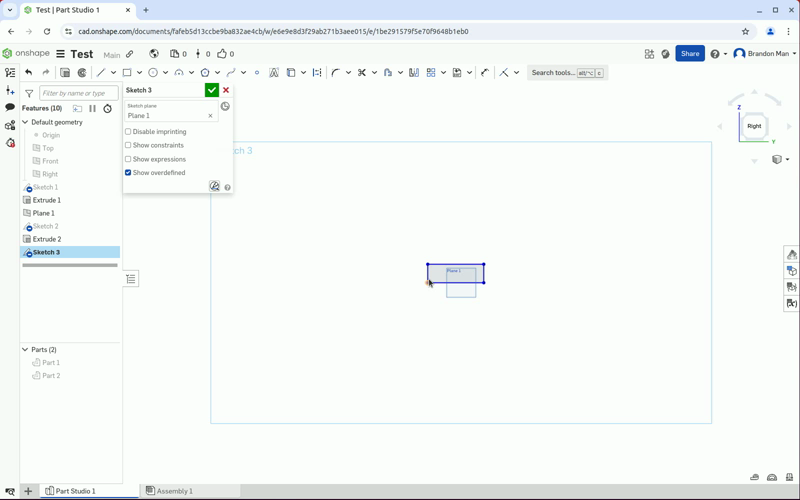
scroll(6)
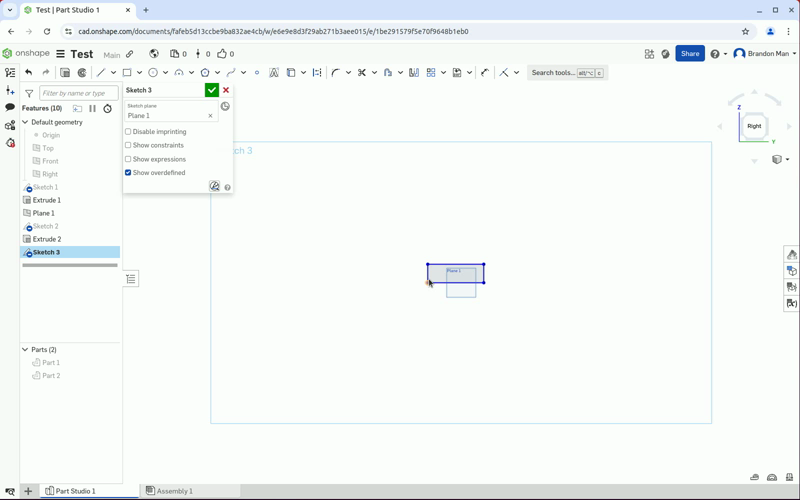
scroll(6)
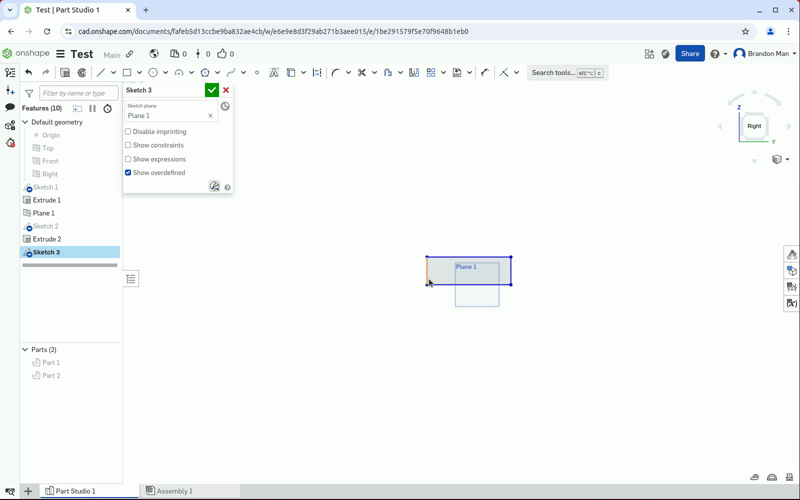
scroll(6)
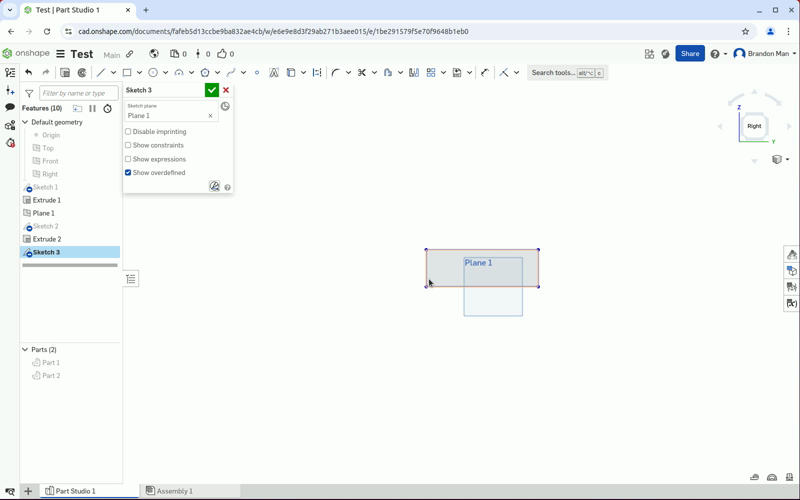
scroll(6)
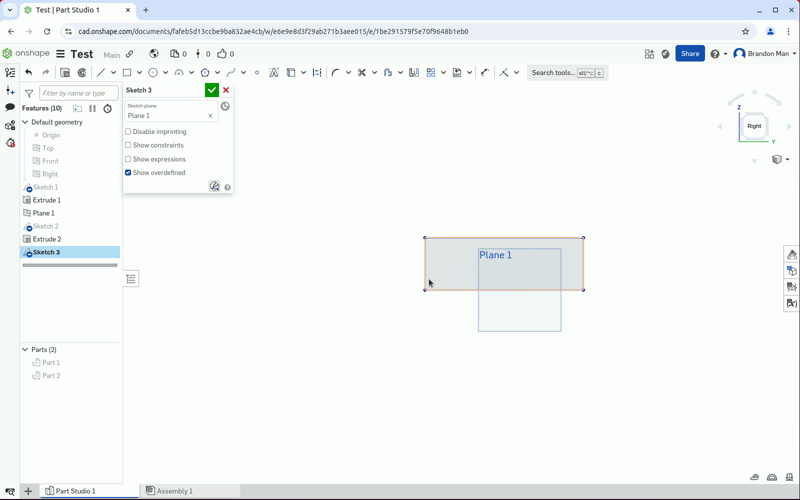
scroll(6)
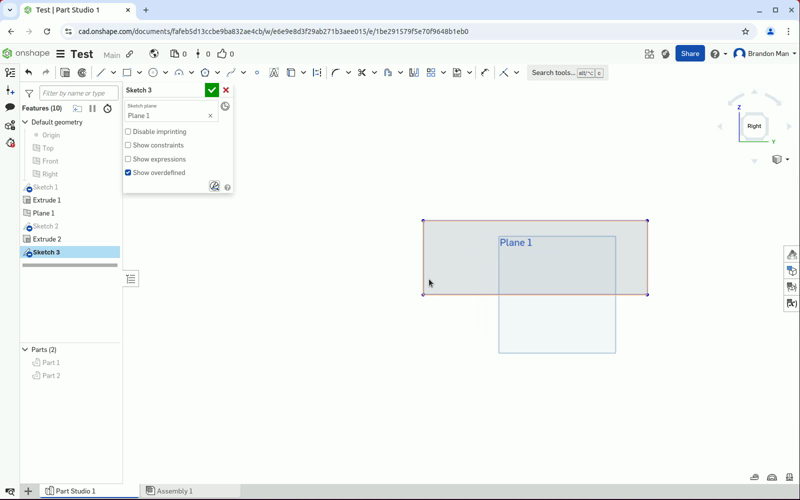
scroll(6)
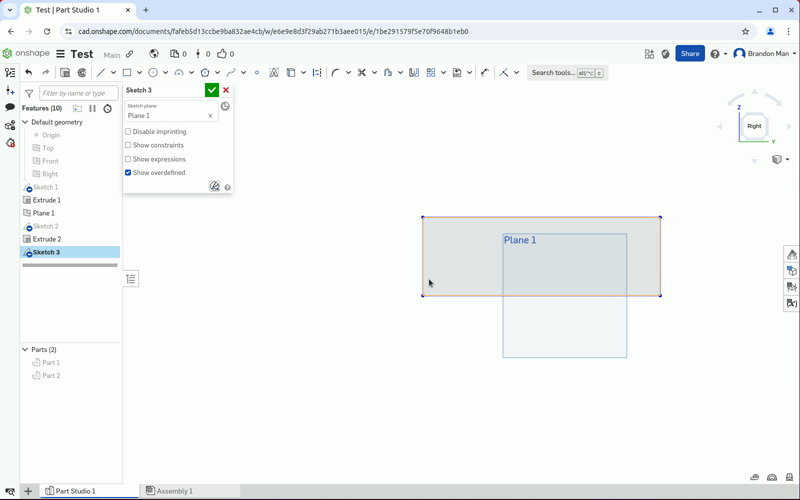
scroll(6)
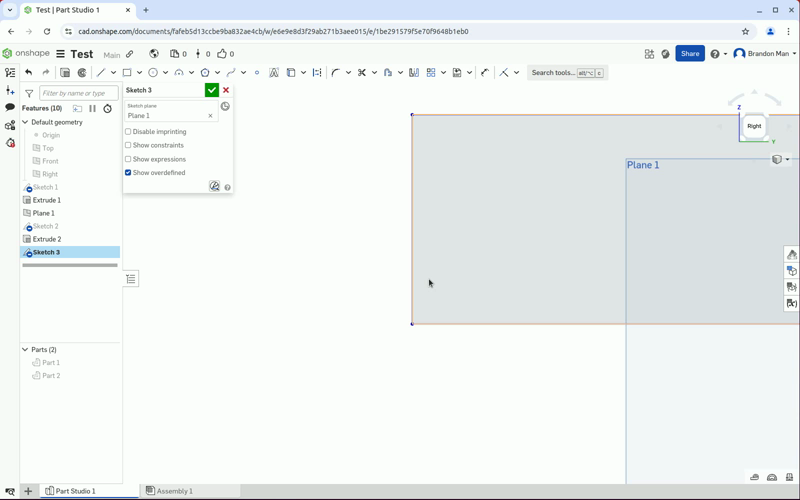
click(429, 278)
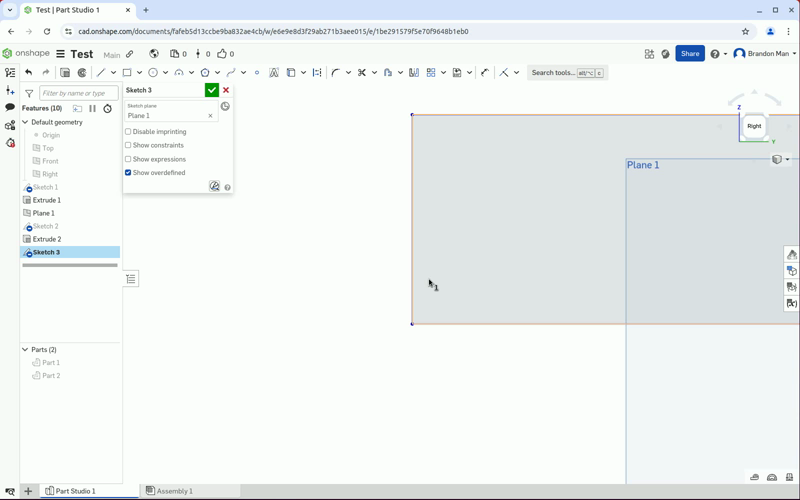
scroll(-6)
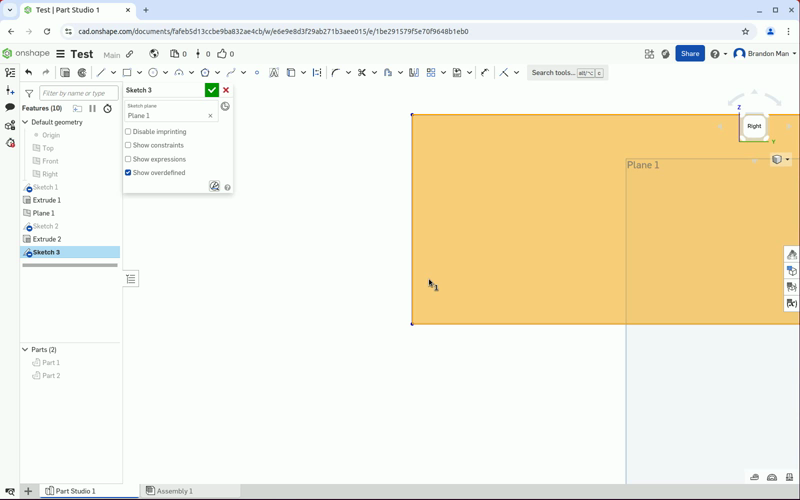
scroll(-6)
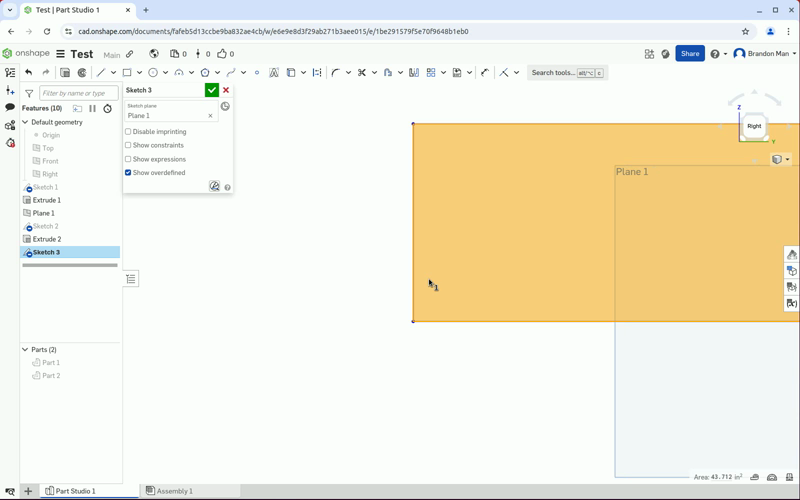
scroll(-6)
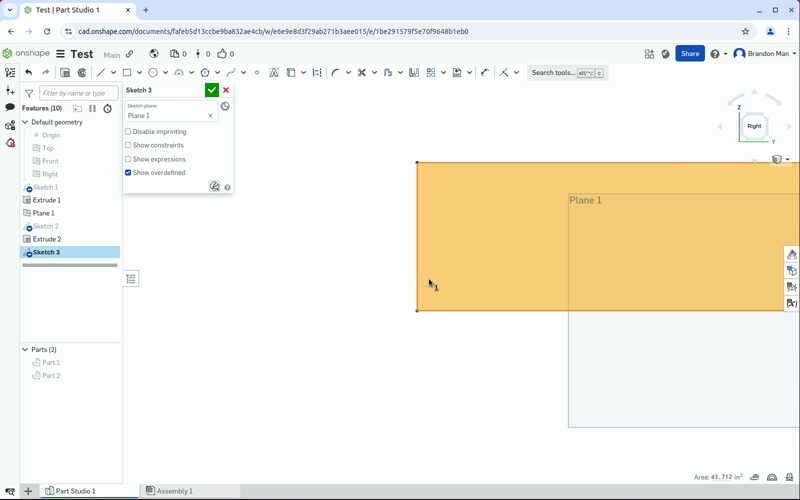
scroll(-6)
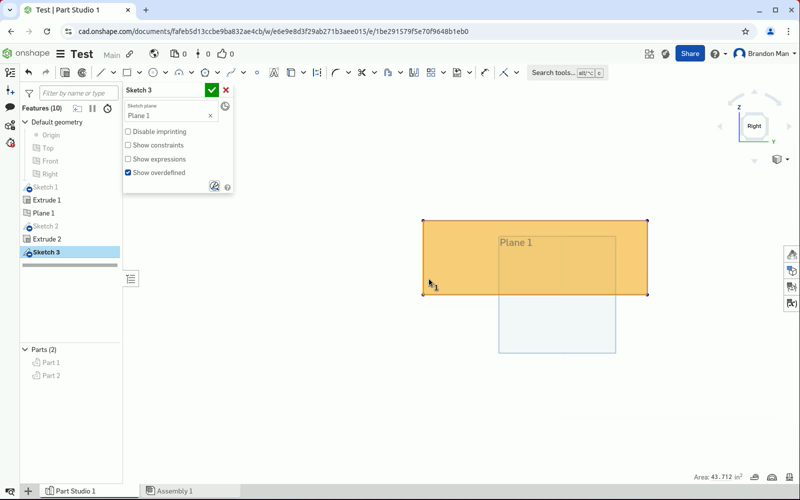
scroll(-6)
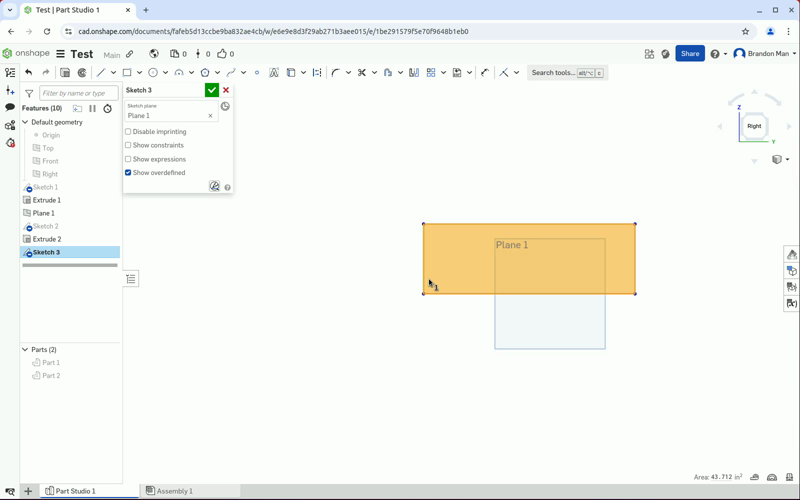
scroll(-6)
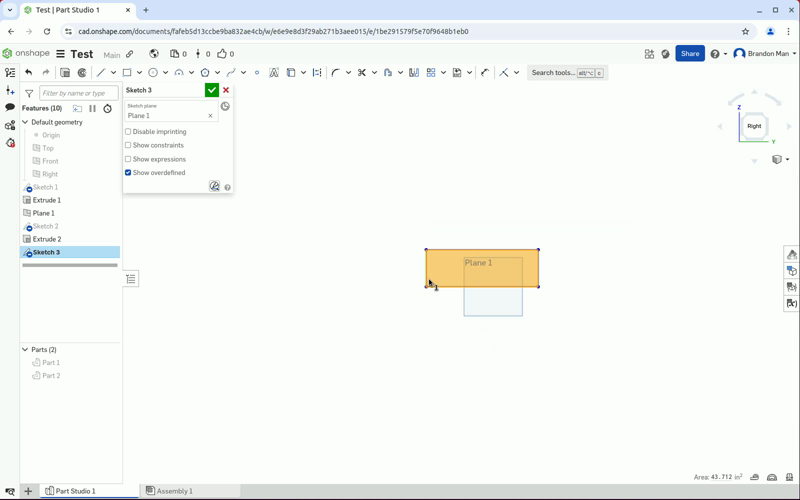
scroll(-6)
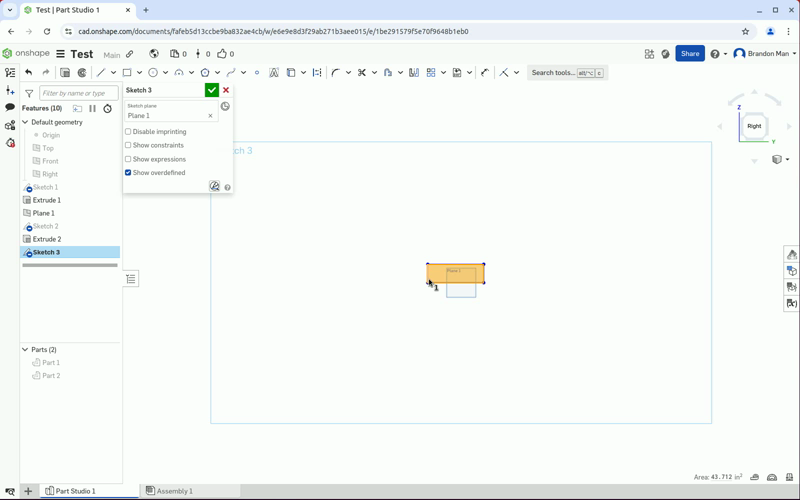
mouse_move(73, 352)
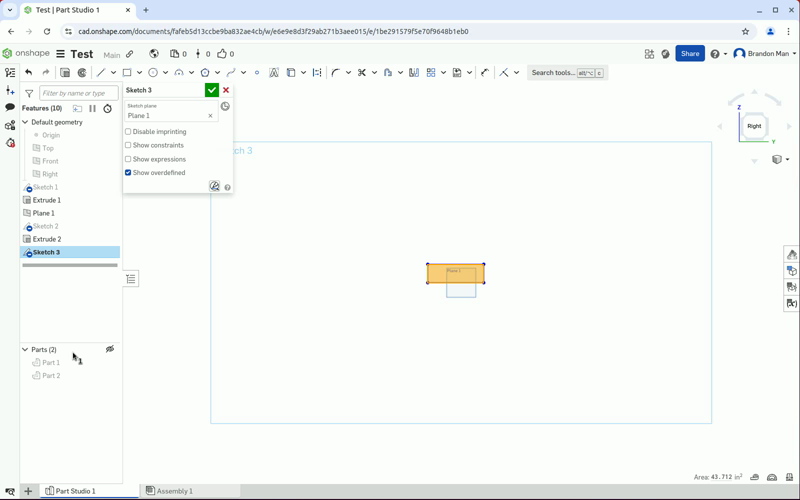
key(shift+y)
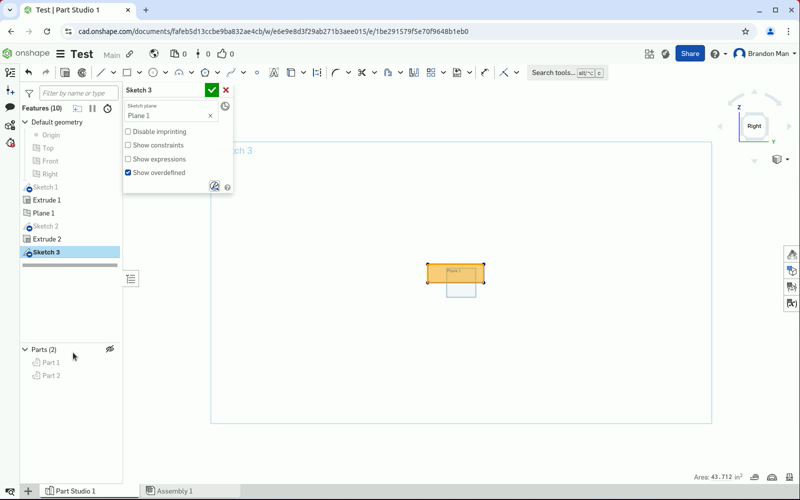
key(shift+e)
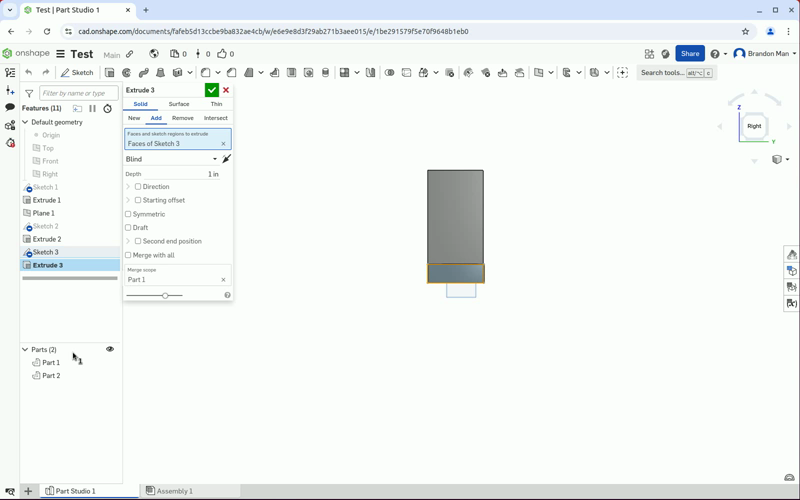
mouse_move(143, 106)
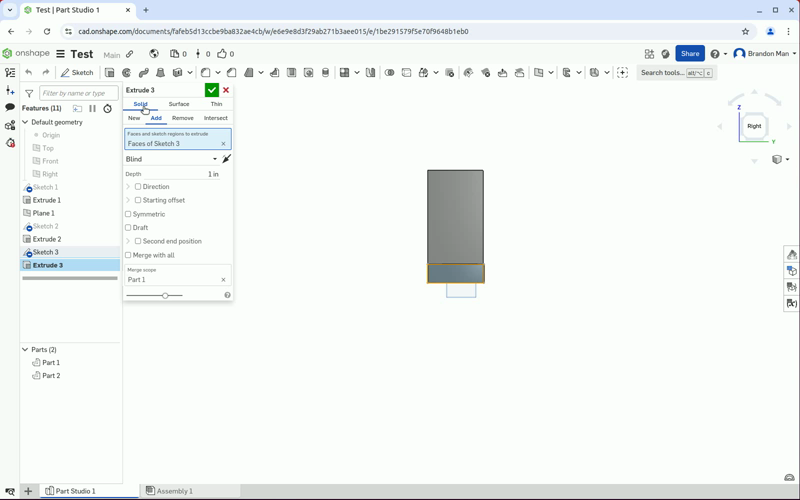
click(143, 106)
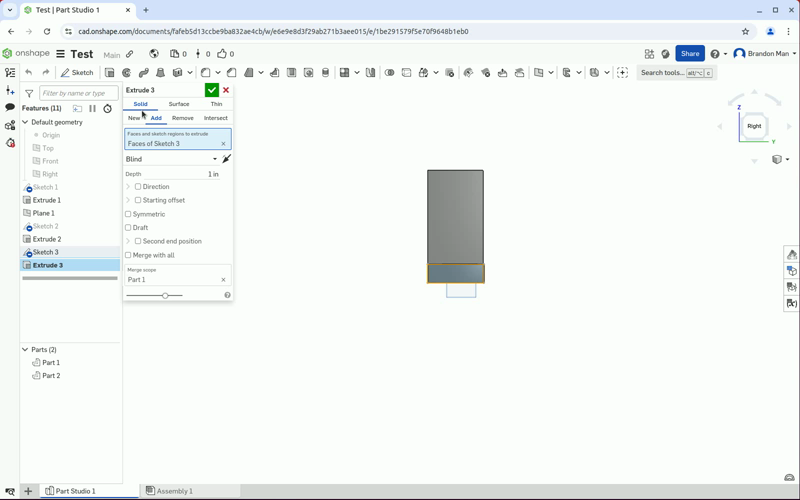
mouse_move(137, 120)
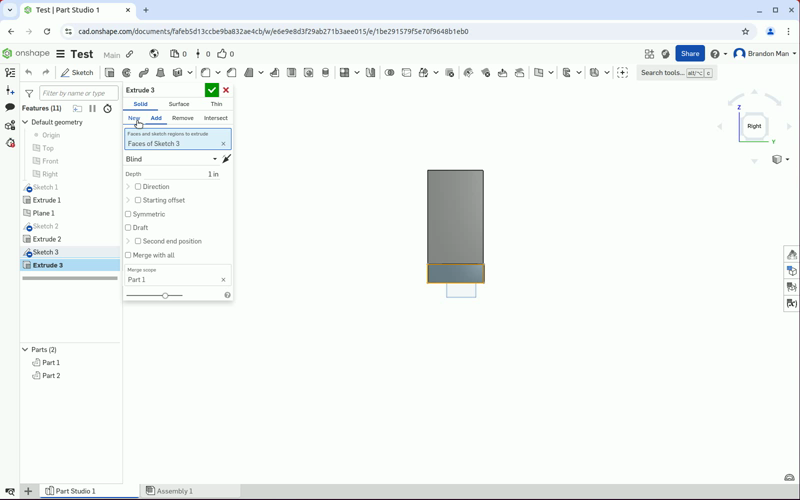
click(137, 120)
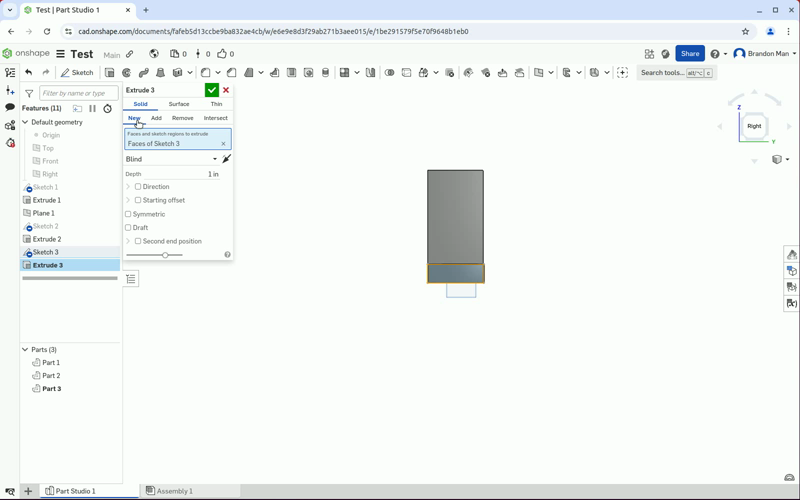
key(tab, 4)
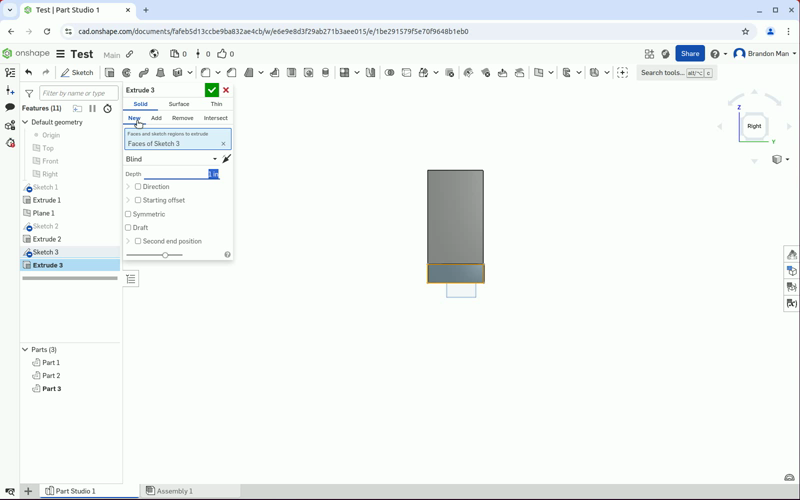
text(-0.963)
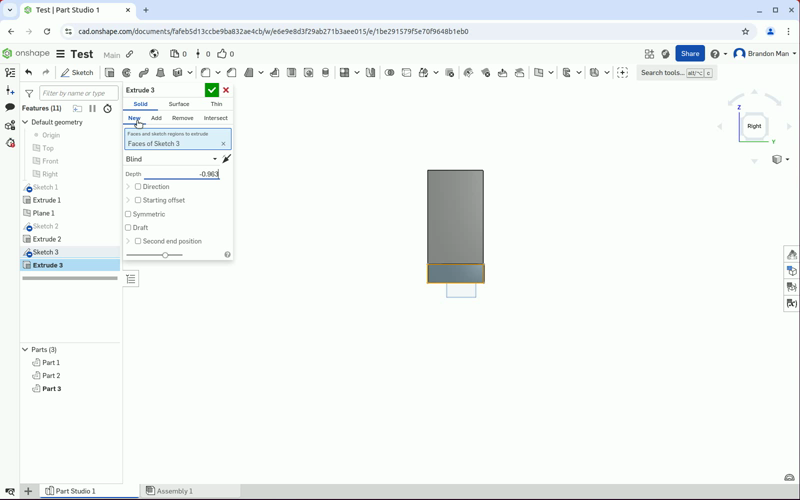
key(enter)
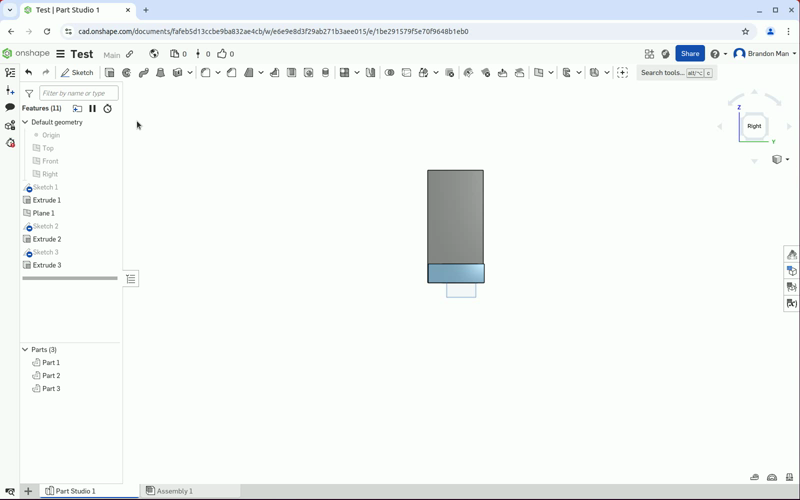
key(shift+h)
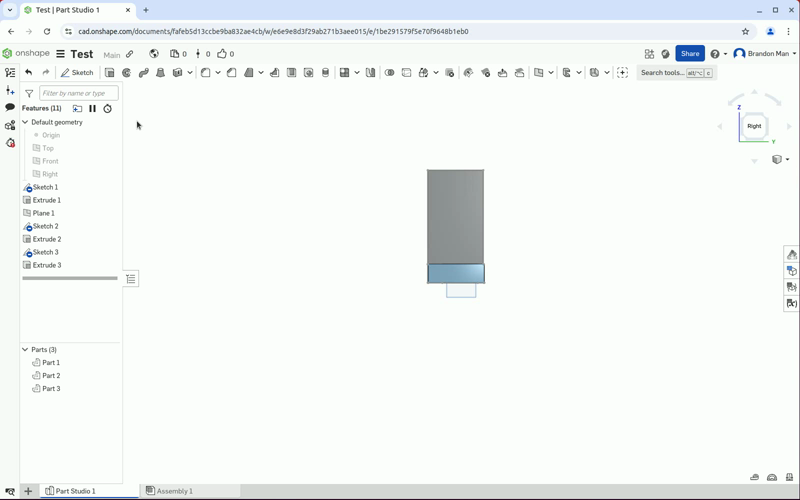
key(shift+h)
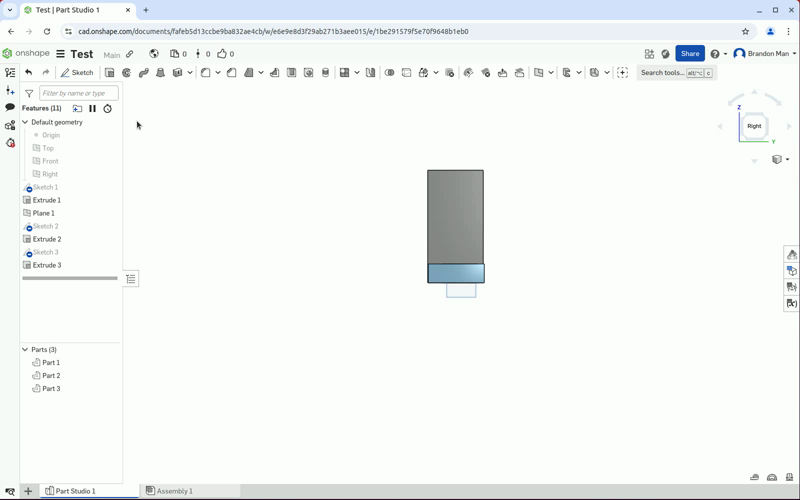
mouse_move(73, 189)
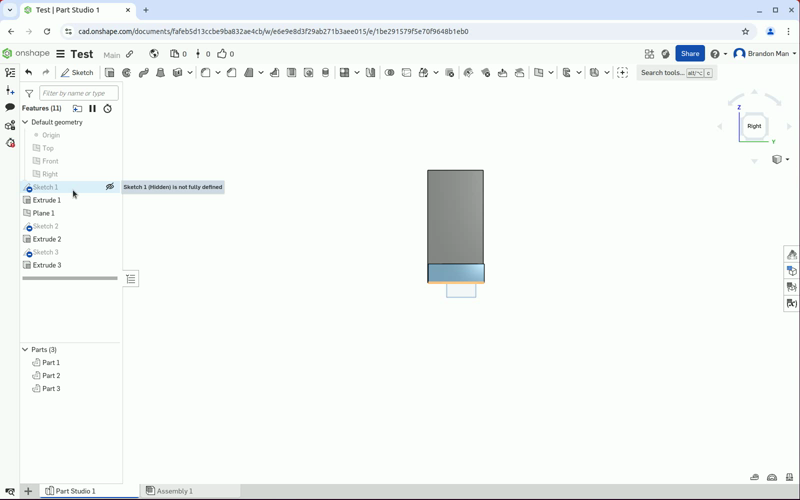
click(73, 189)
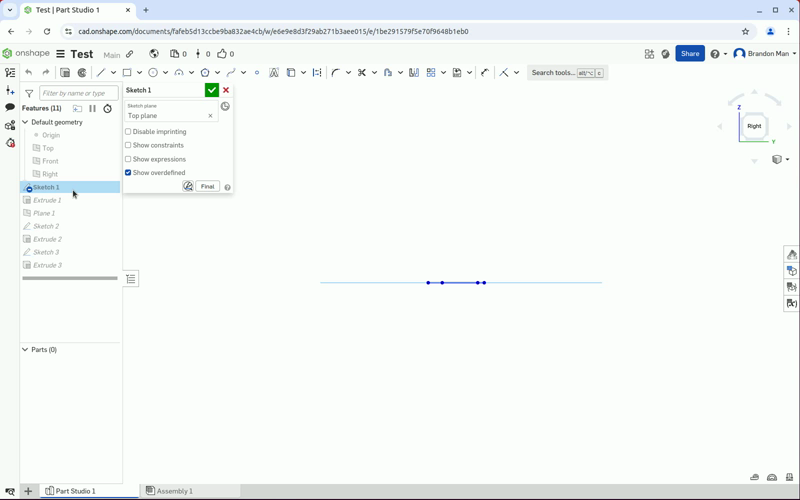
mouse_move(229, 92)
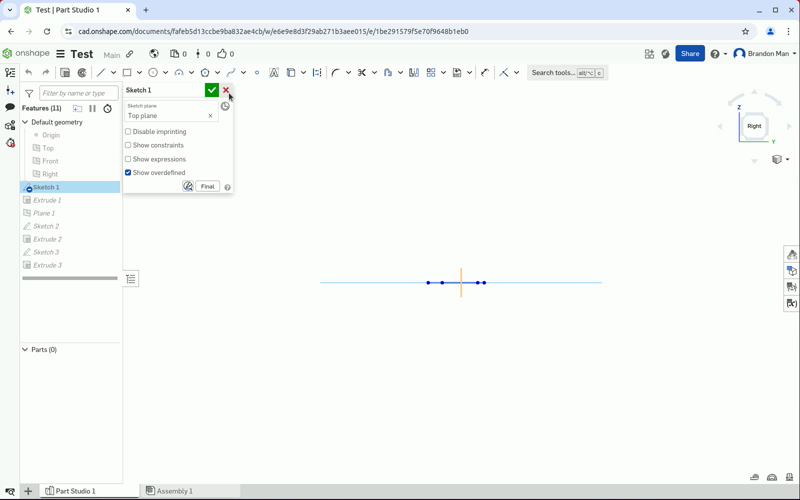
click(229, 92)
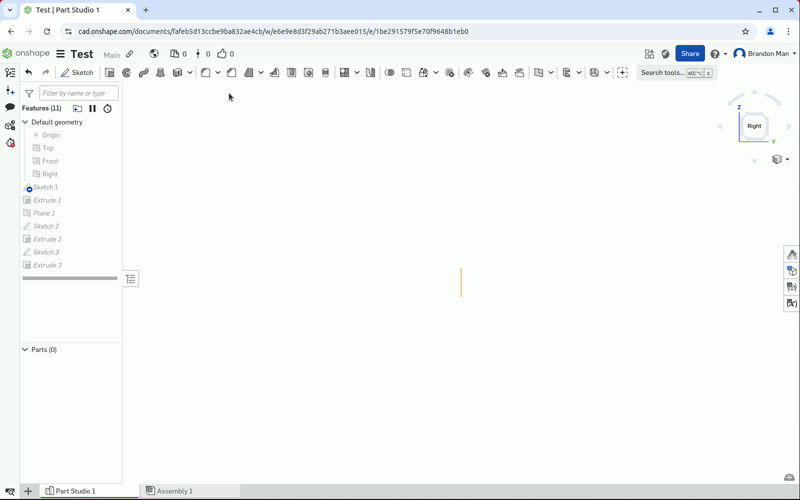
mouse_move(73, 352)
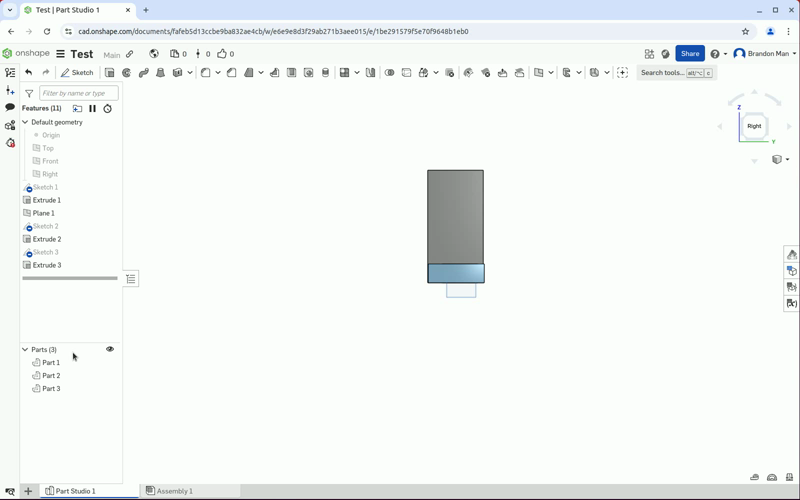
key(y)
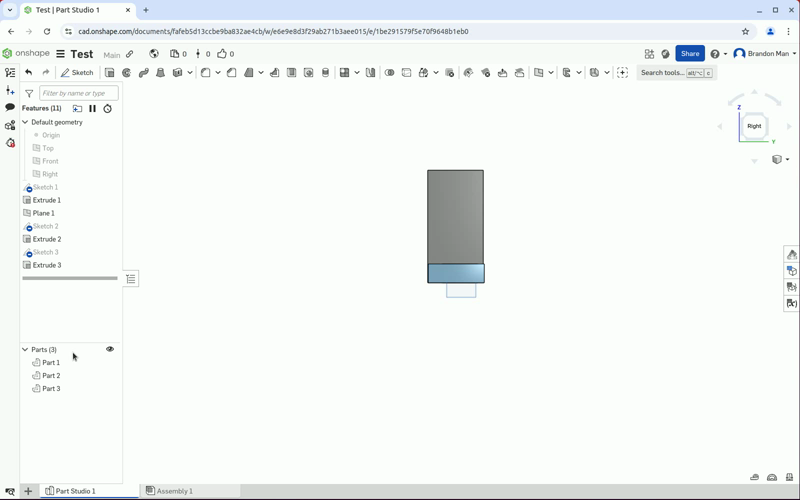
key(shift+p)
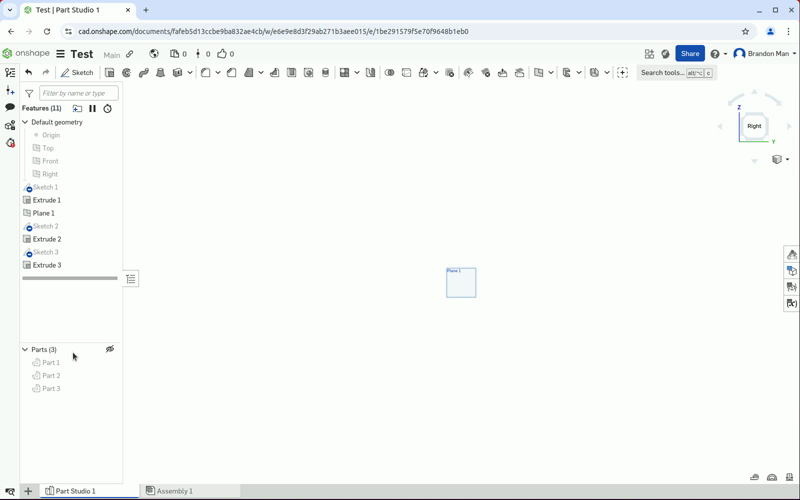
key(space)
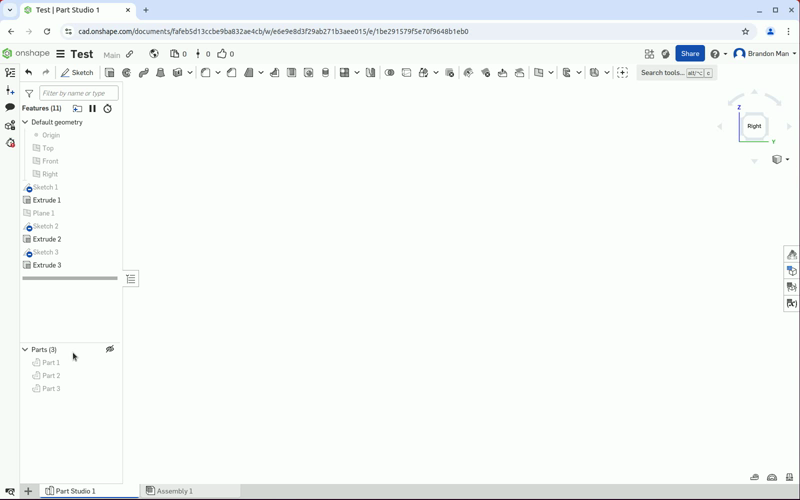
key_down(shift)
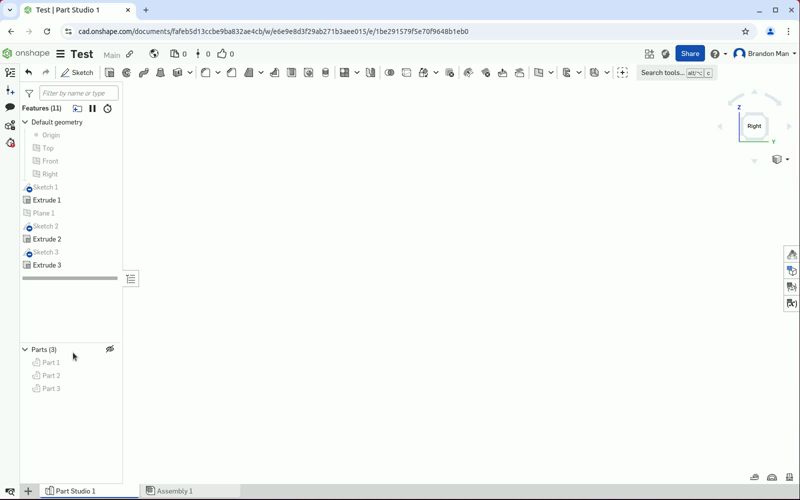
key(right)
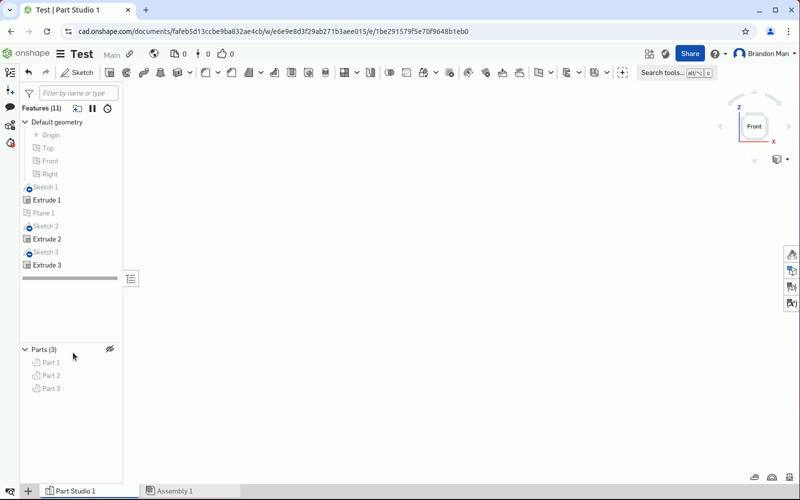
key_up(shift)
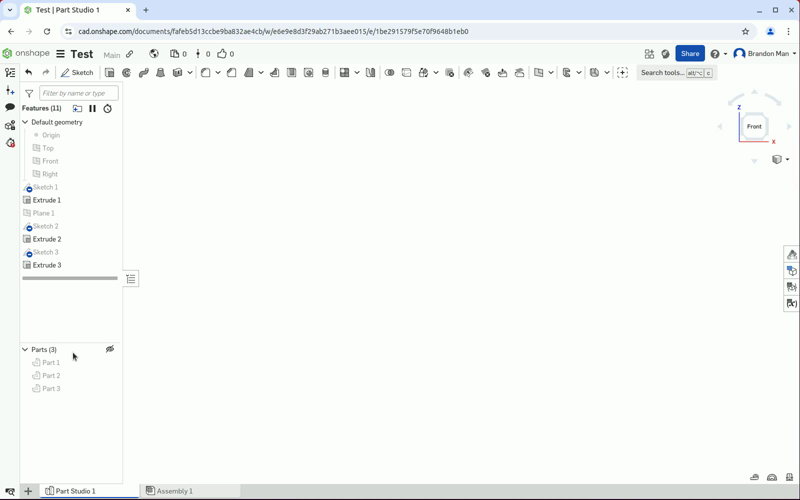
key(space)
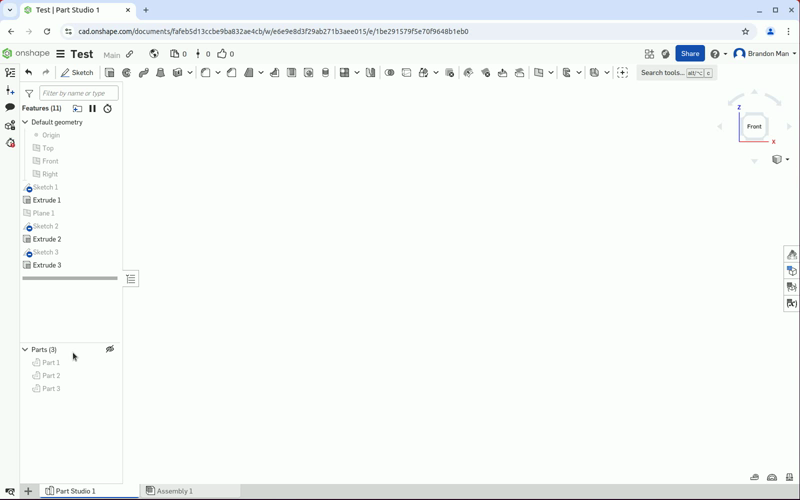
key_down(shift)
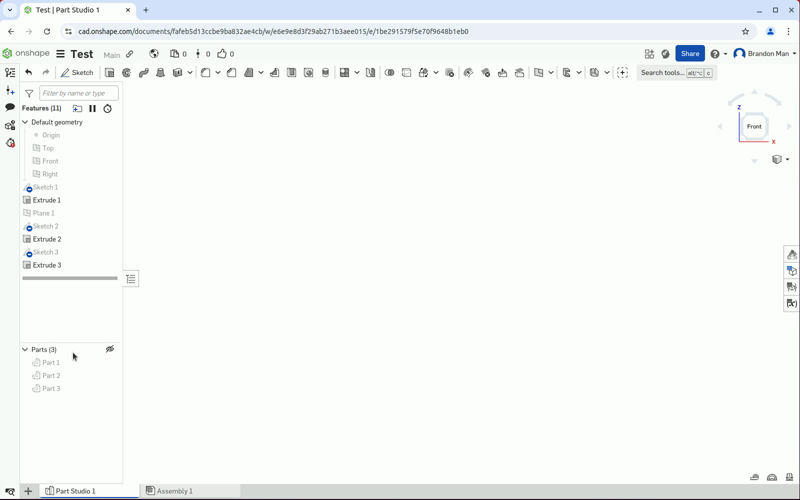
key(down)
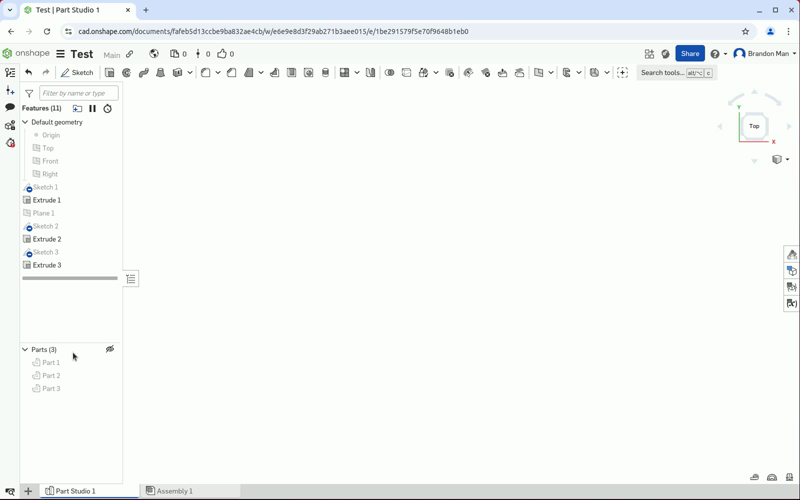
key_up(shift)
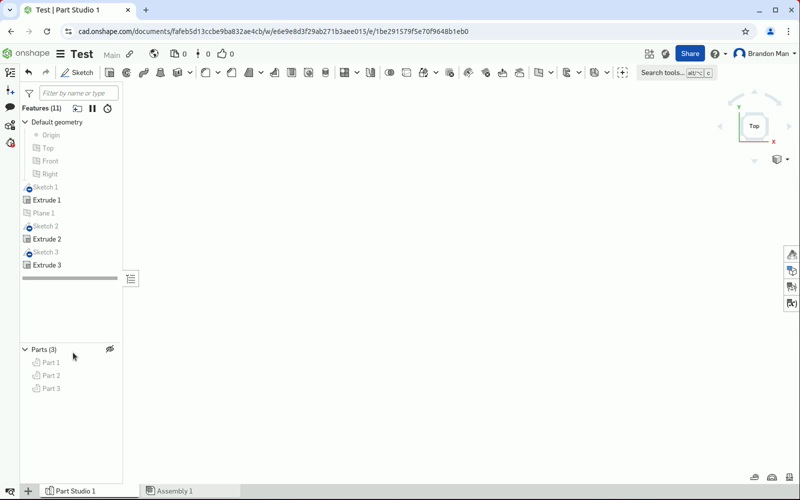
mouse_move(73, 352)
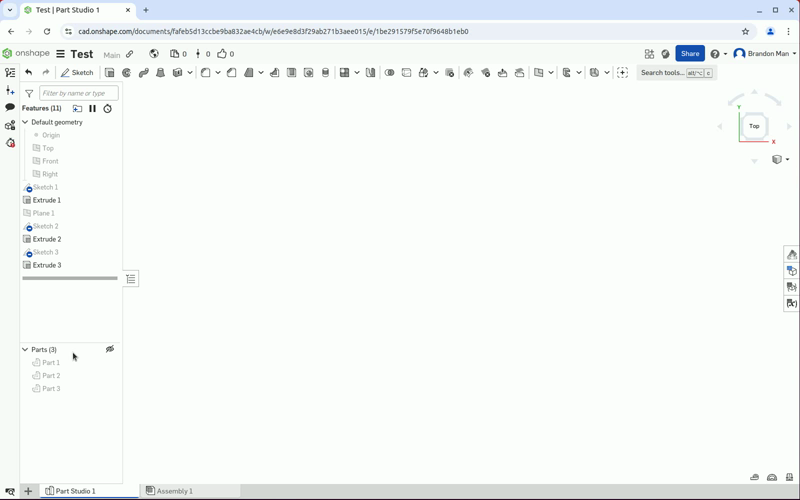
key(shift+y)
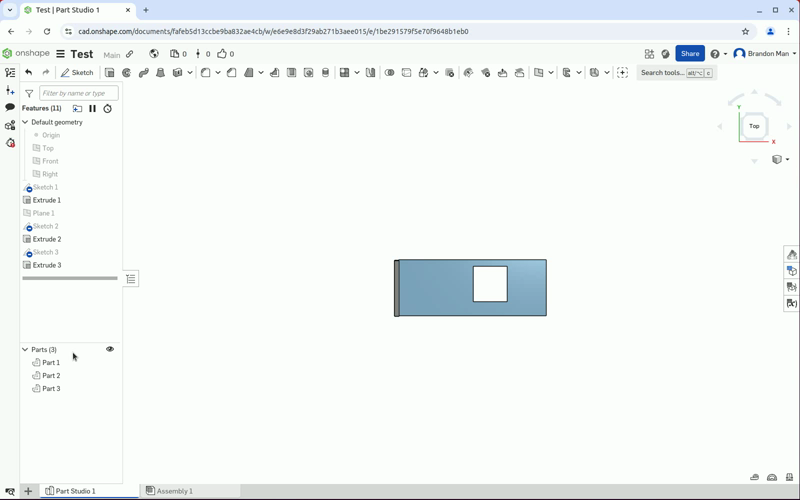
mouse_move(541, 75)
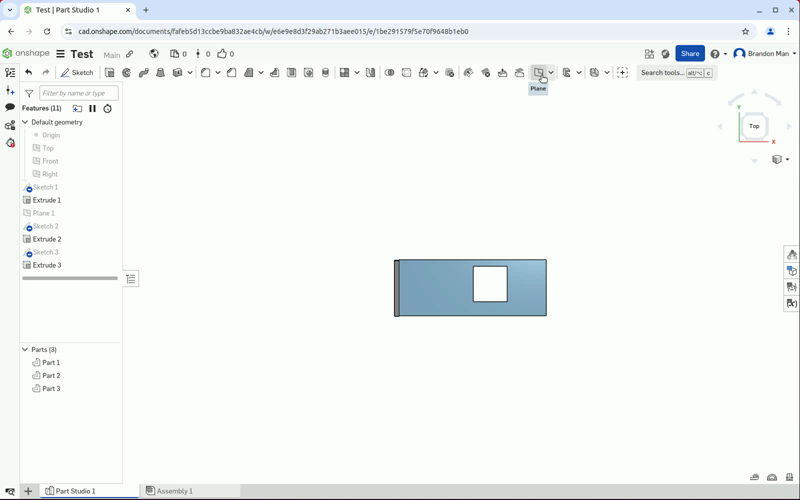
click(541, 75)
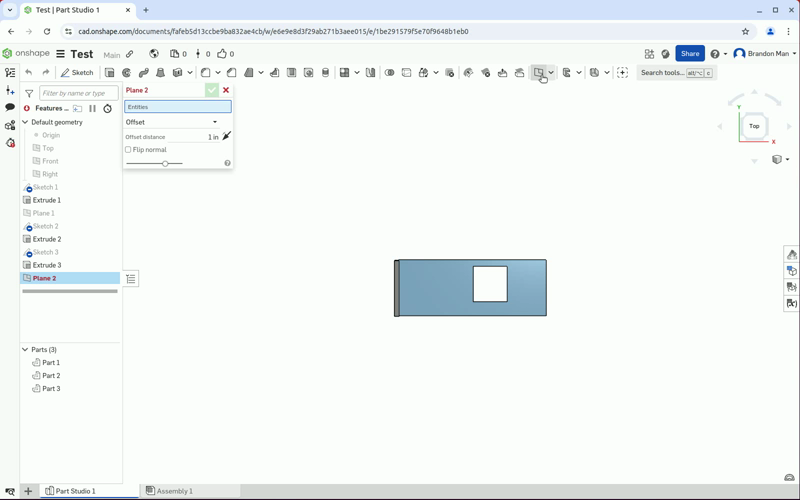
mouse_move(73, 150)
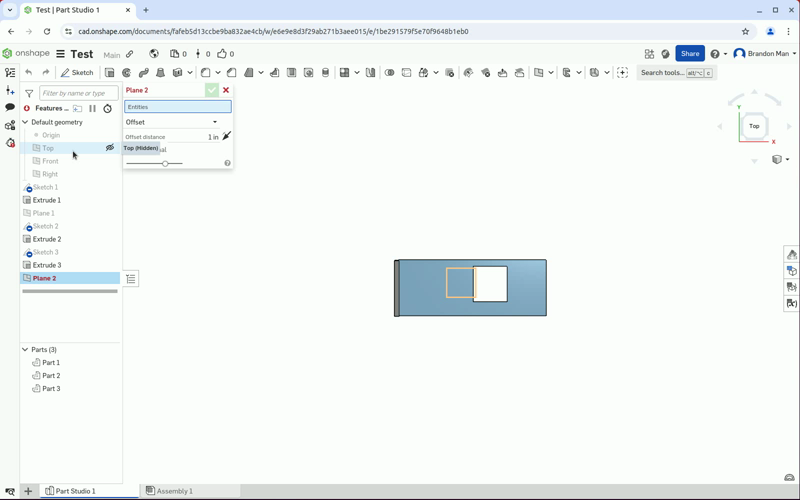
click(73, 150)
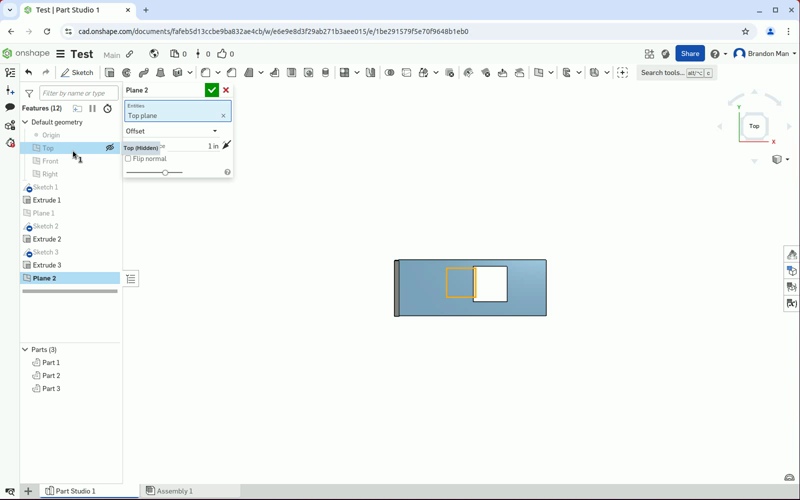
key(tab, 2)
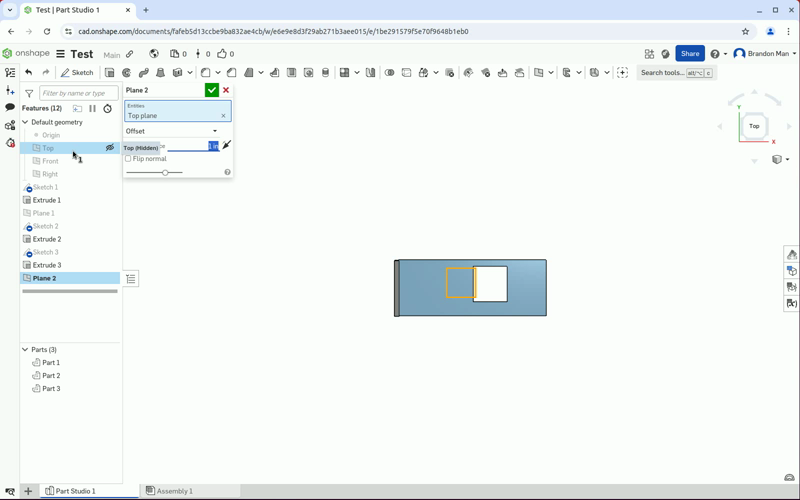
text(3.851)
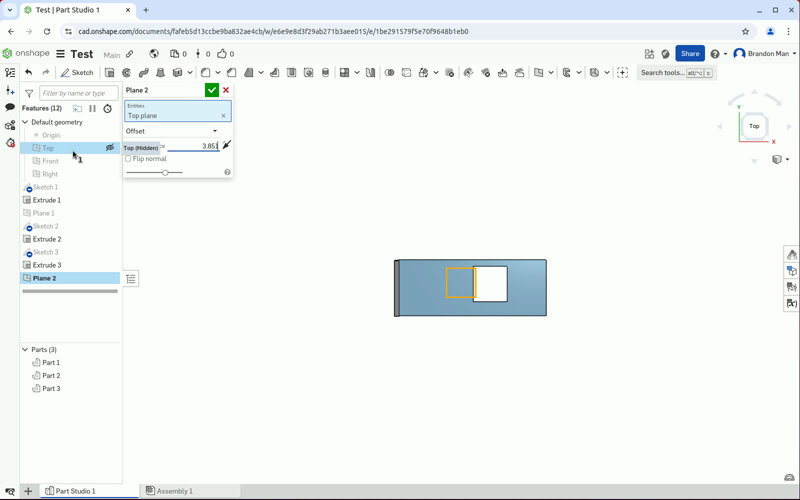
key(enter, 2)
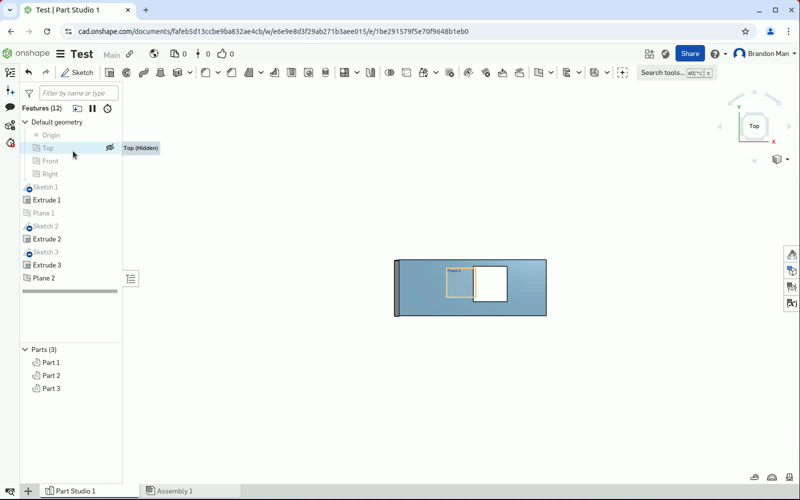
key(shift+s)
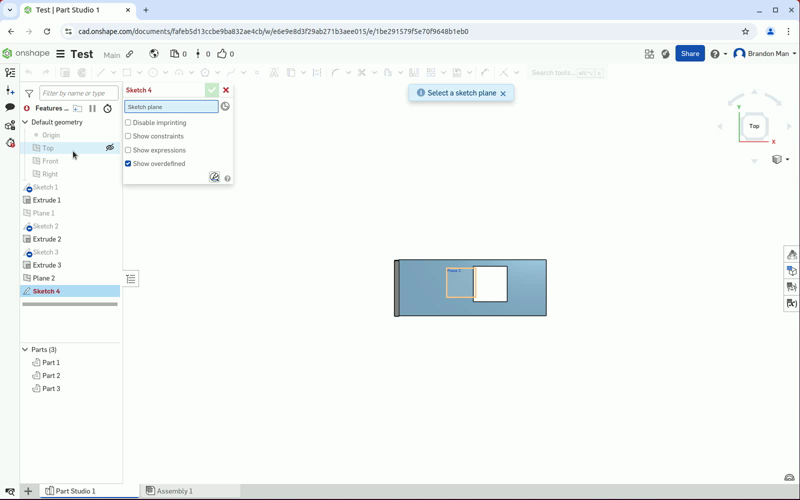
mouse_move(73, 280)
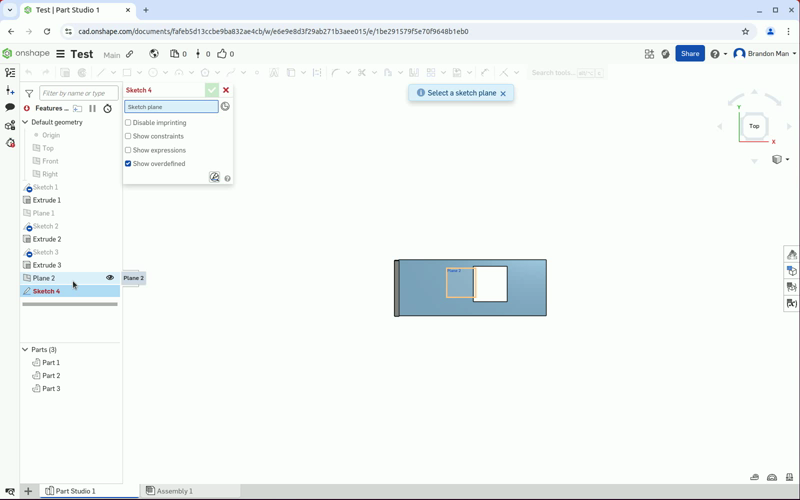
click(73, 280)
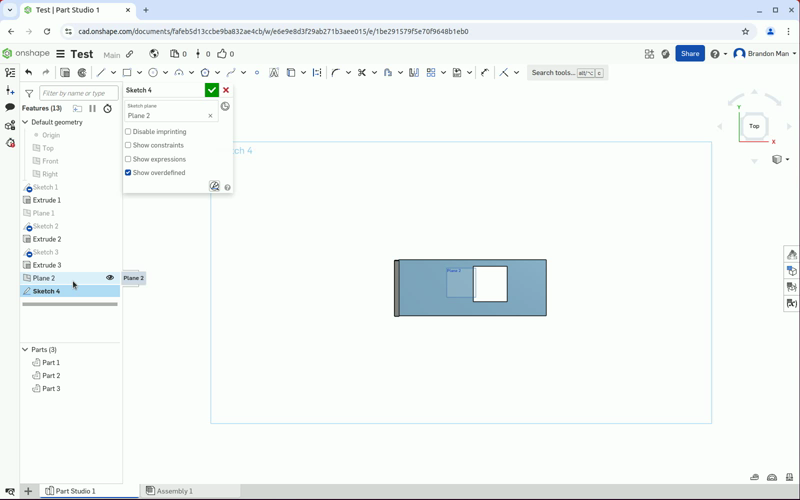
mouse_move(73, 352)
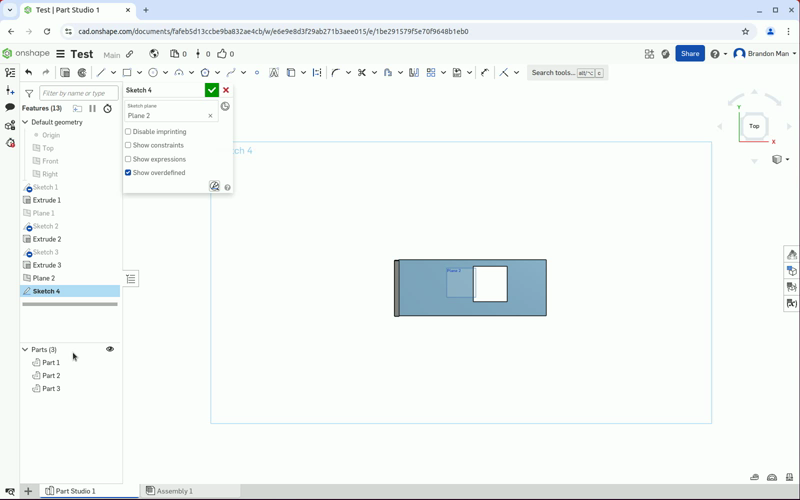
key(y)
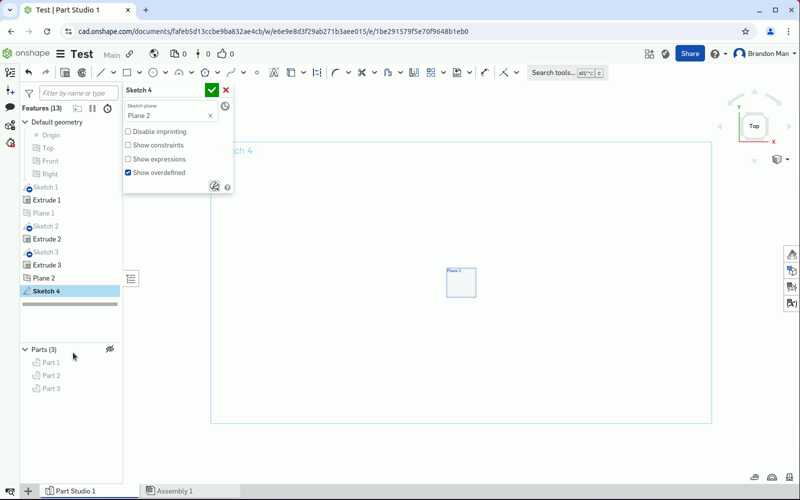
key(l)
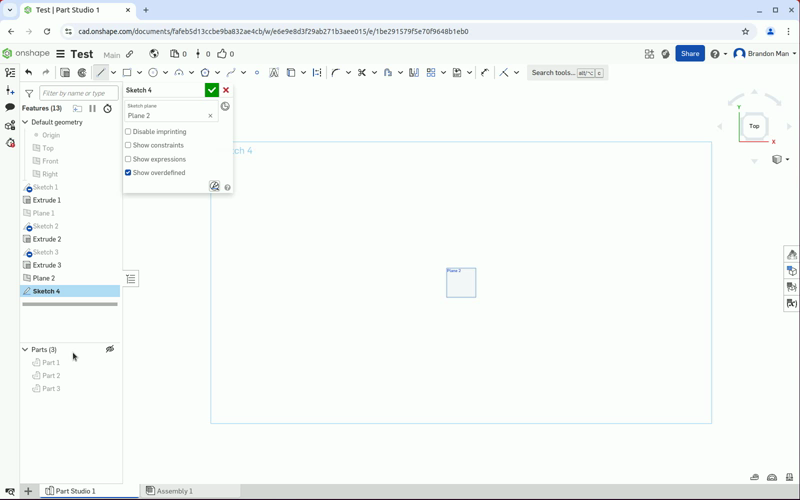
key_down(shift)
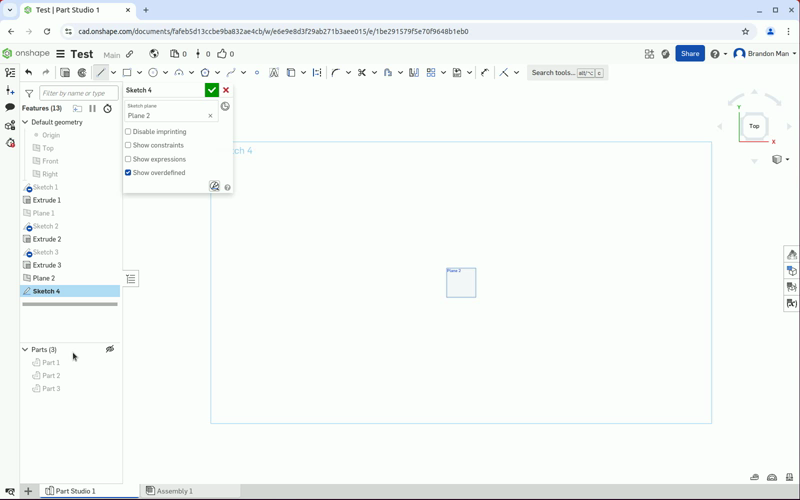
mouse_move(456, 315)
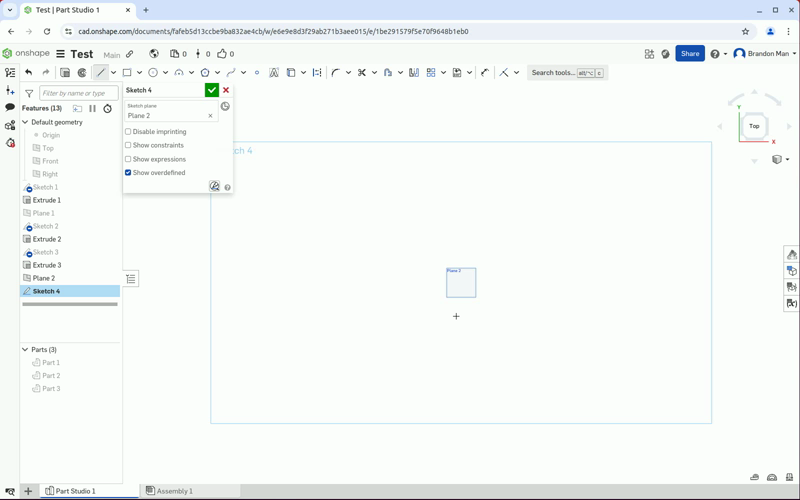
click(456, 315)
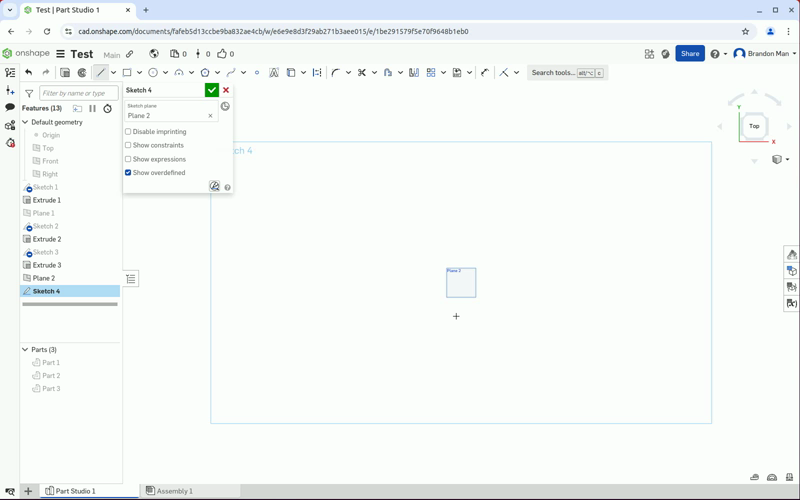
key_up(shift)
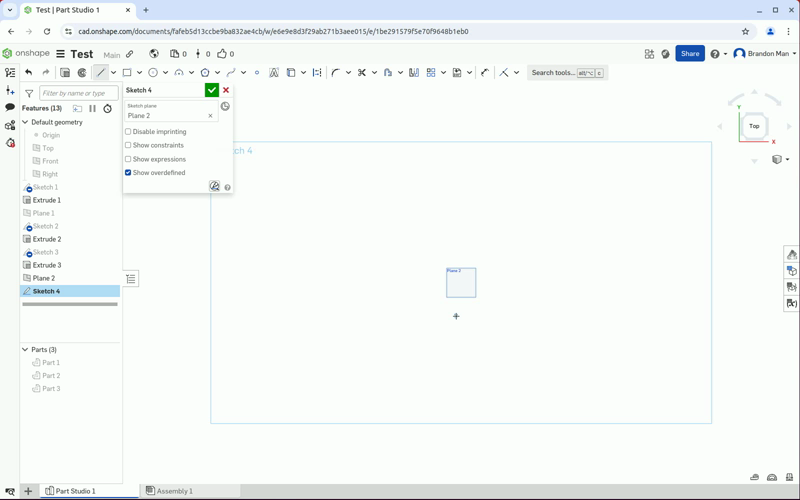
key_down(shift)
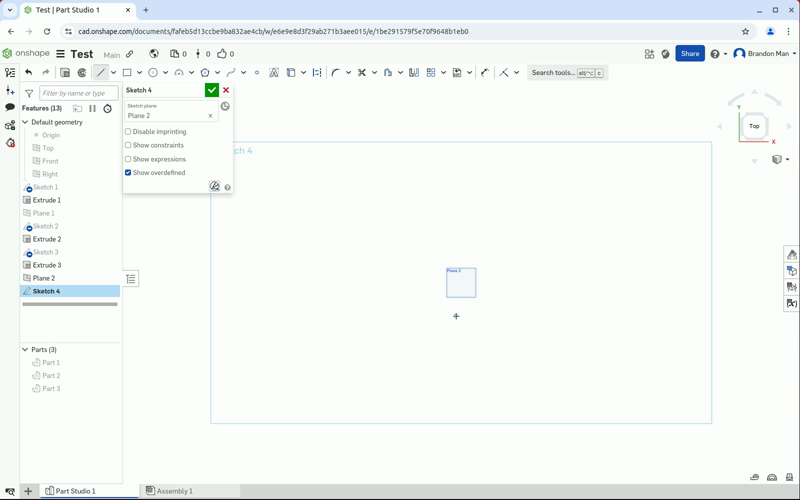
mouse_move(486, 315)
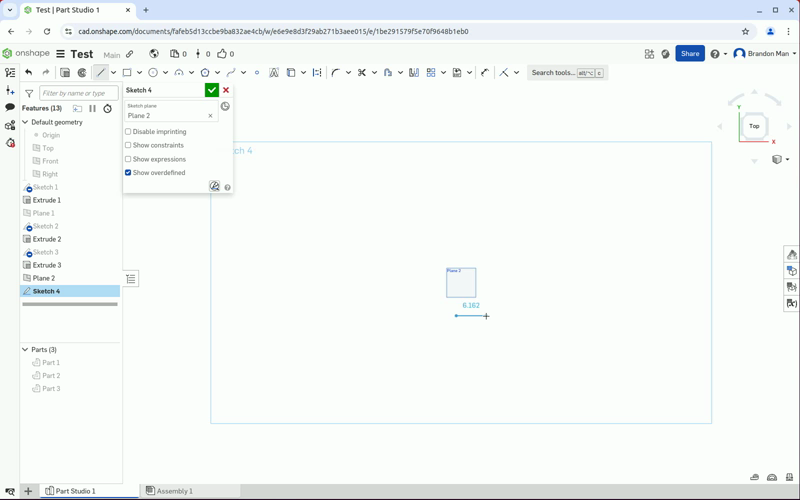
mouse_move(460, 315)
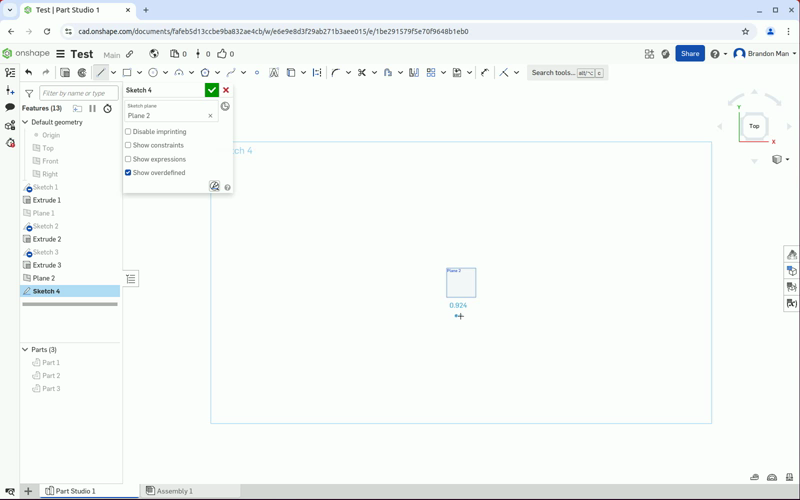
scroll(6)
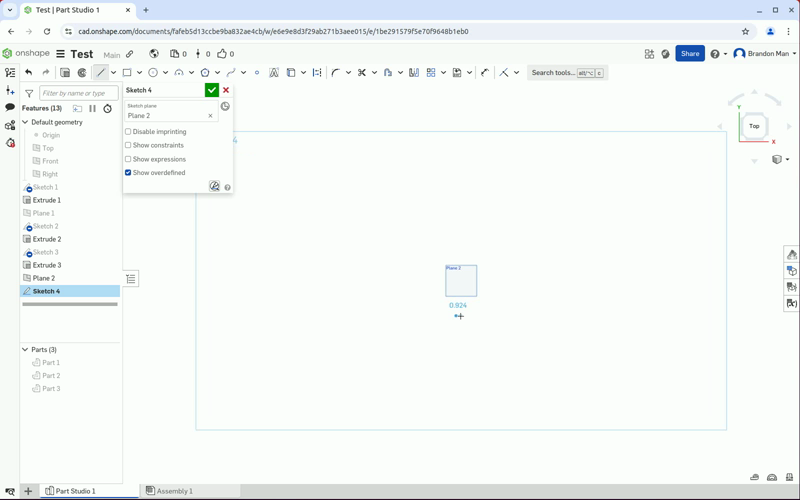
scroll(6)
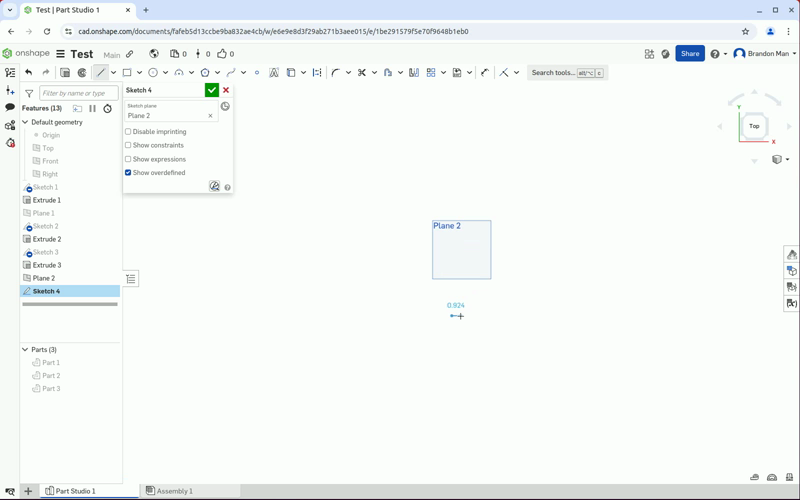
scroll(6)
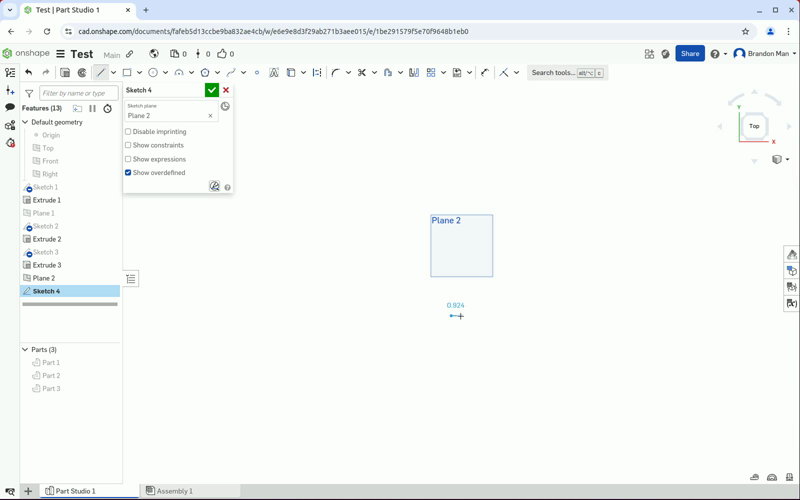
scroll(6)
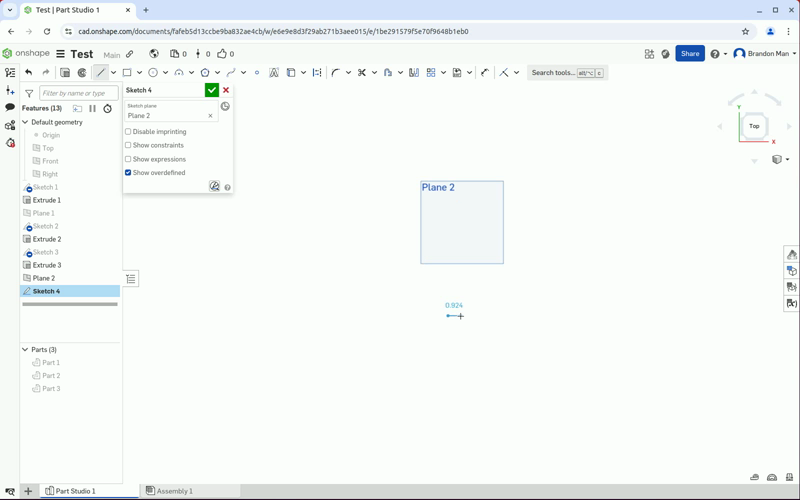
scroll(6)
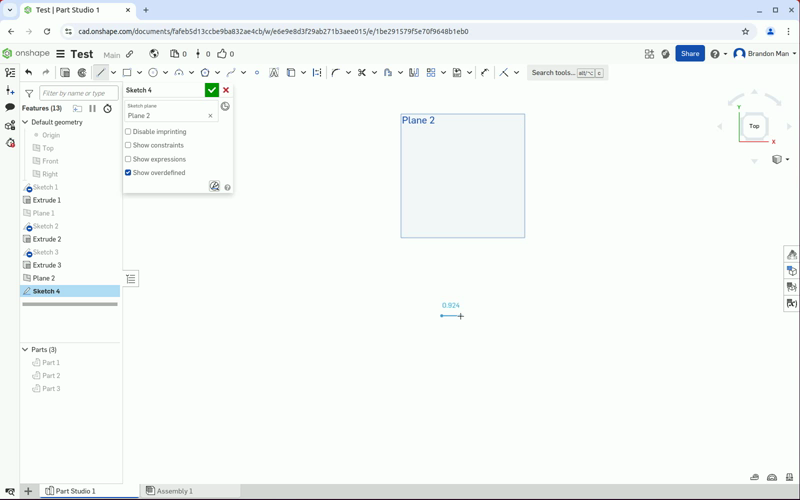
scroll(6)
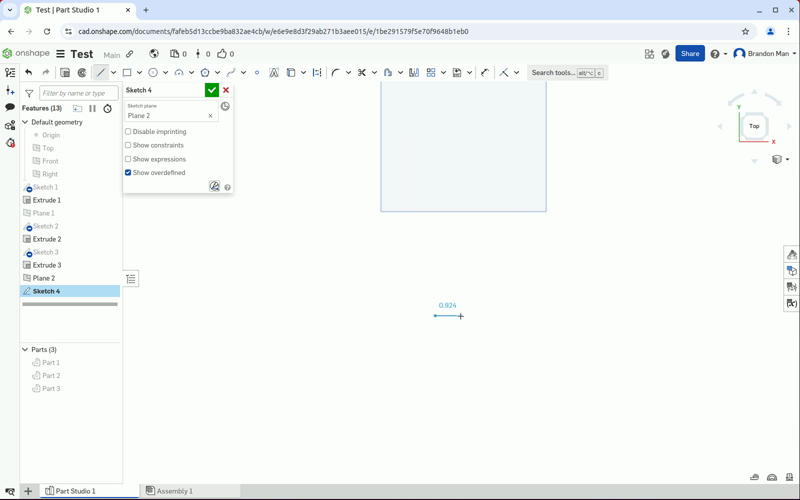
scroll(6)
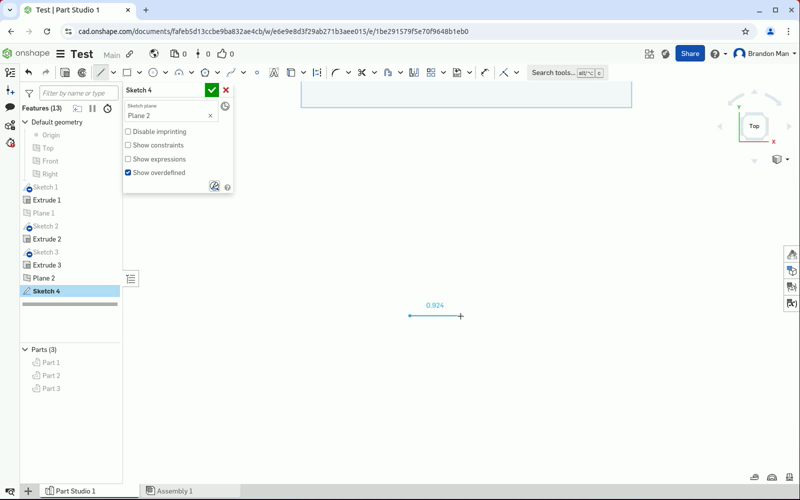
click(460, 315)
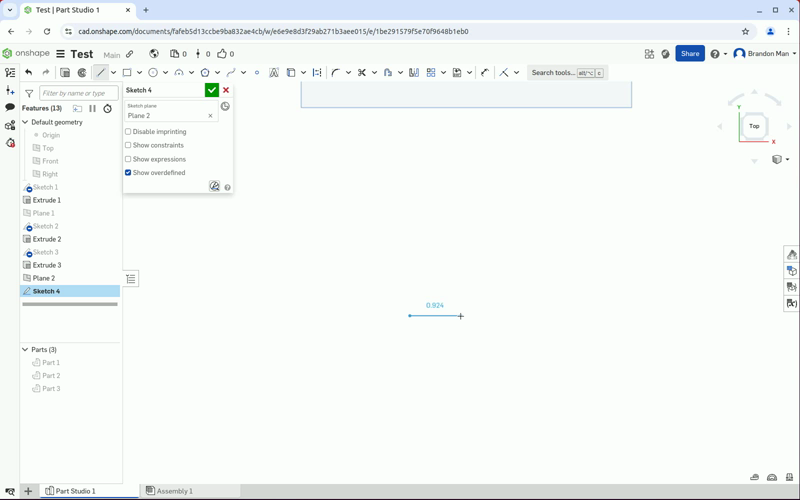
scroll(-6)
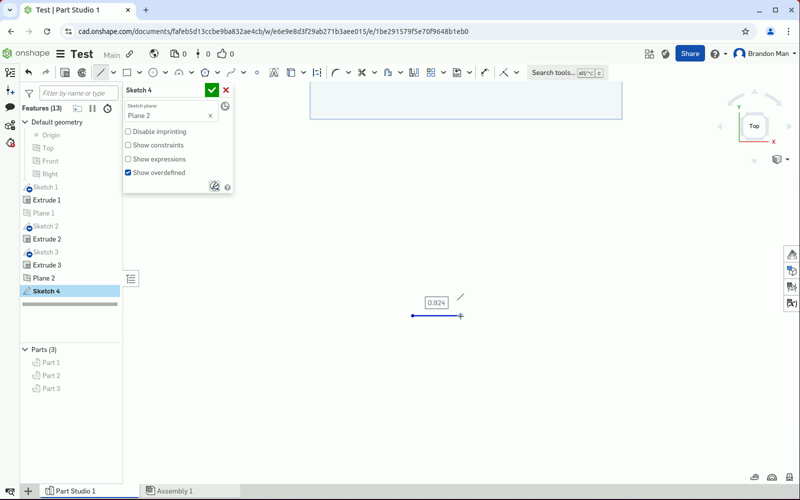
scroll(-6)
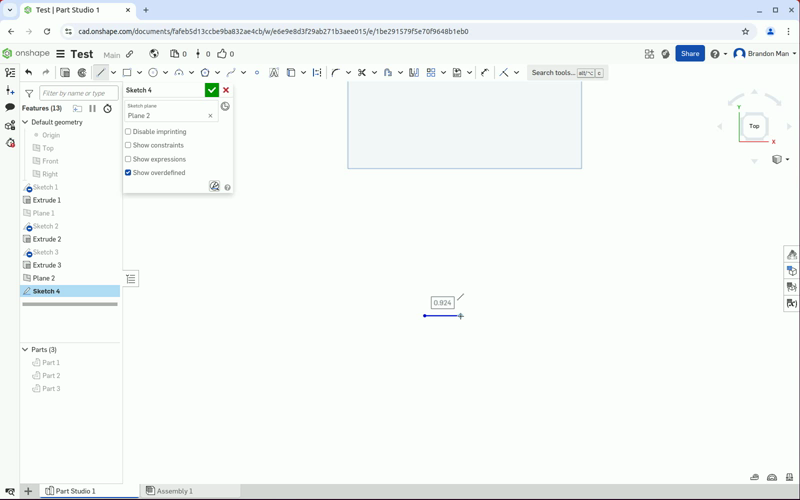
scroll(-6)
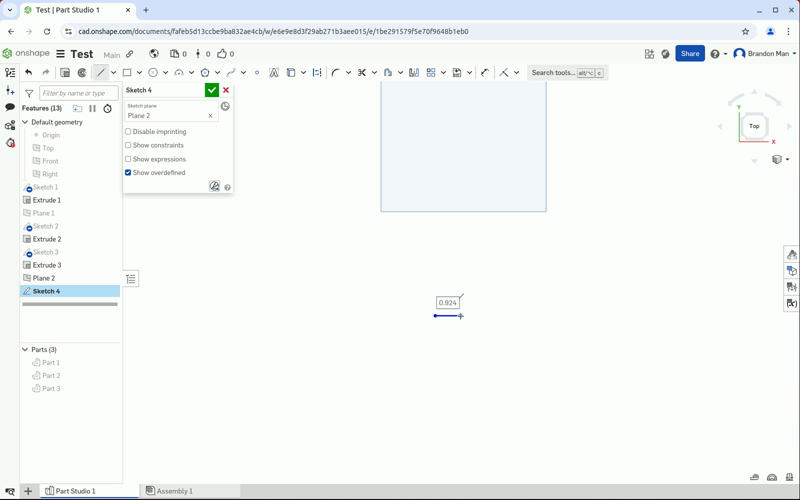
scroll(-6)
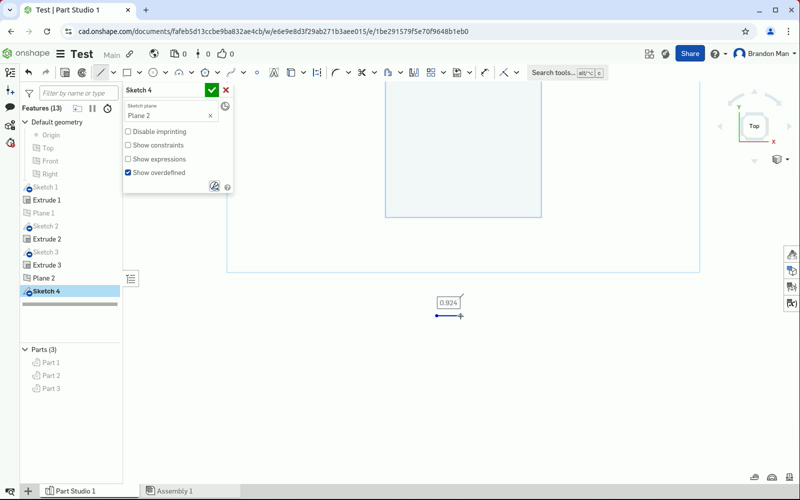
scroll(-6)
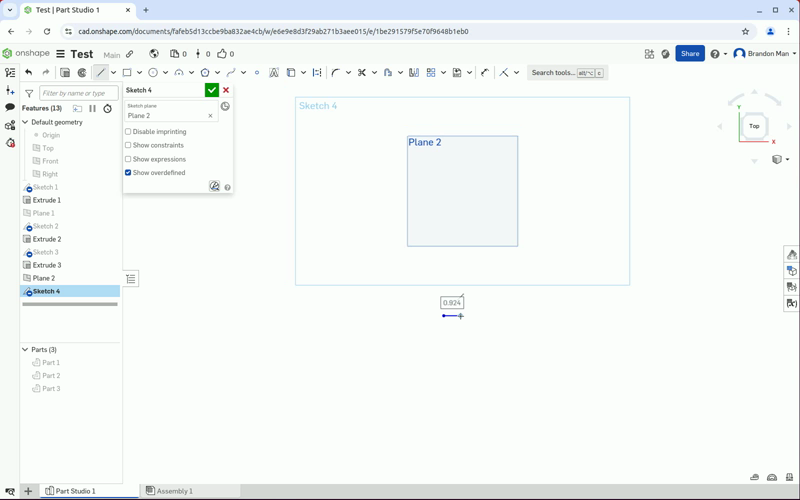
scroll(-6)
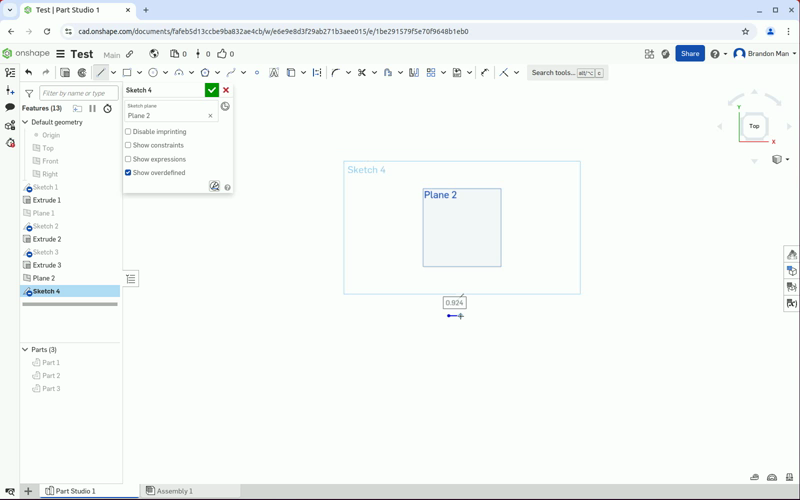
scroll(-6)
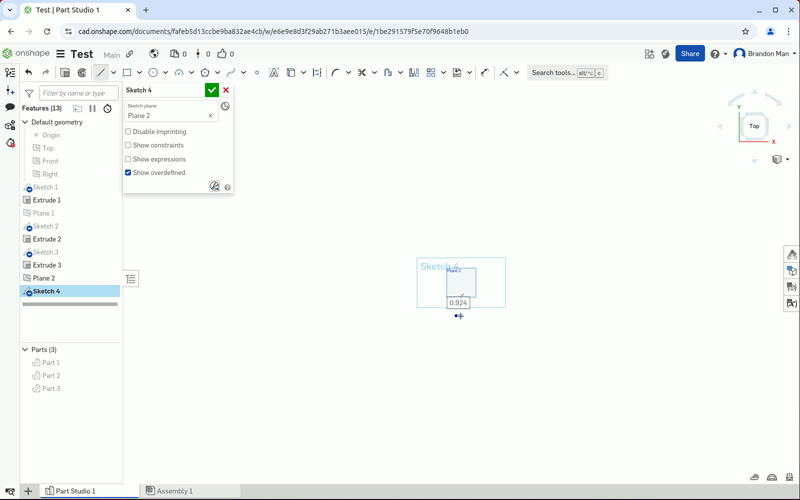
key_up(shift)
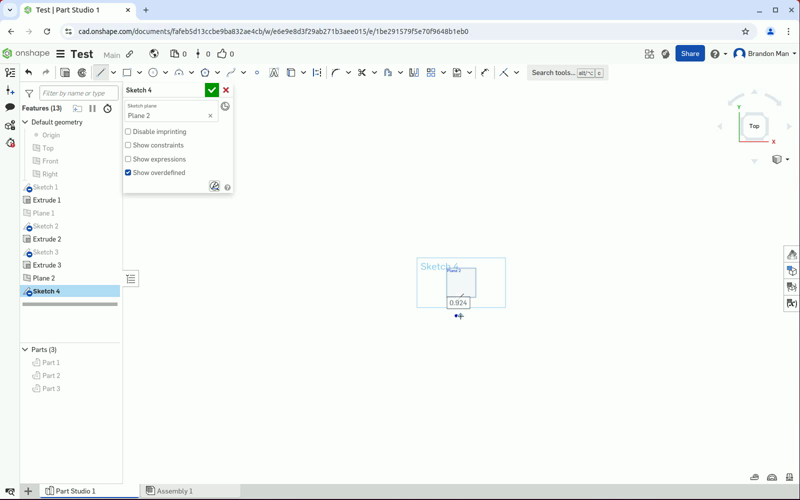
key_down(shift)
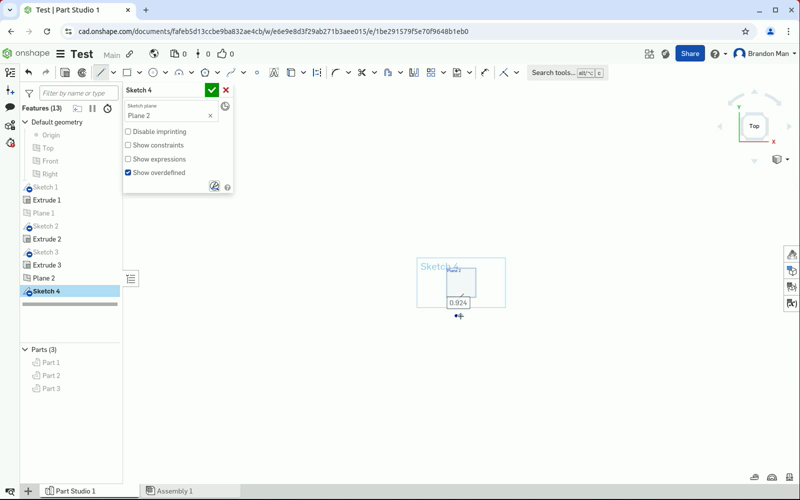
mouse_move(490, 315)
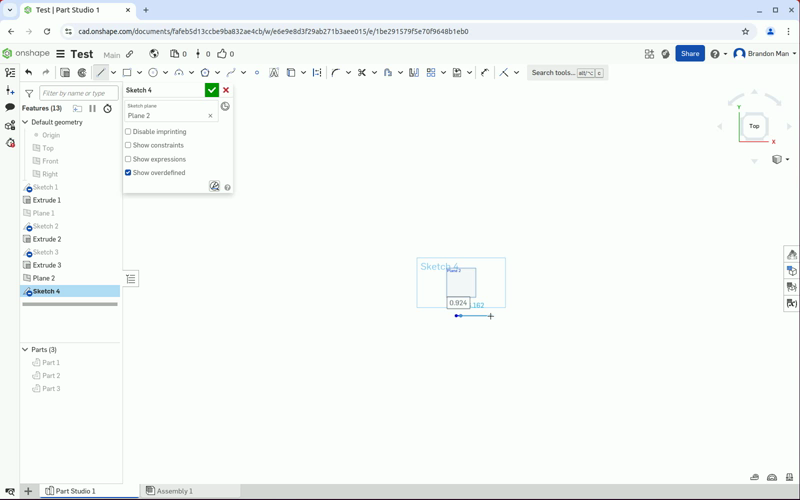
mouse_move(460, 260)
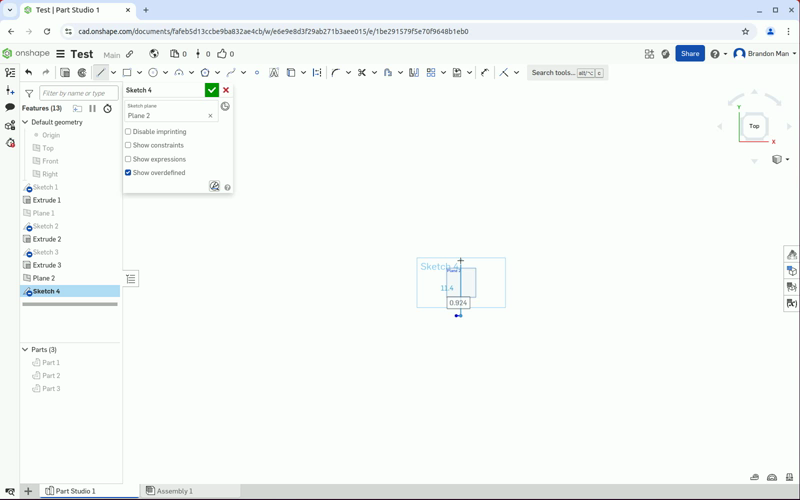
click(460, 260)
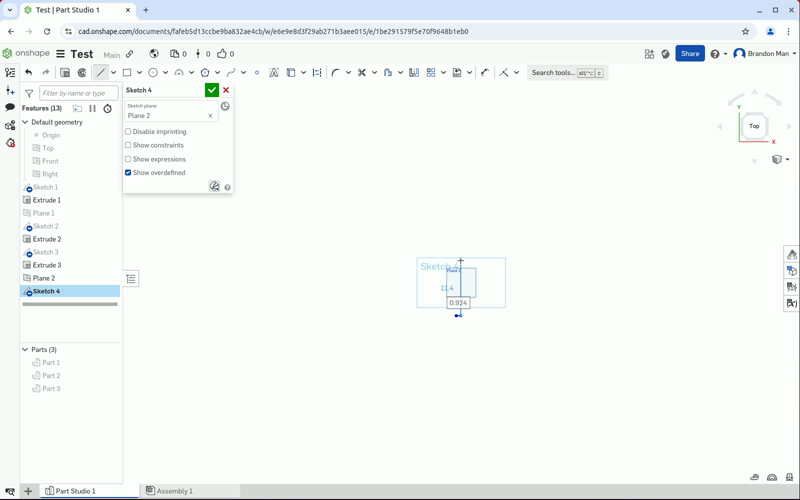
key_up(shift)
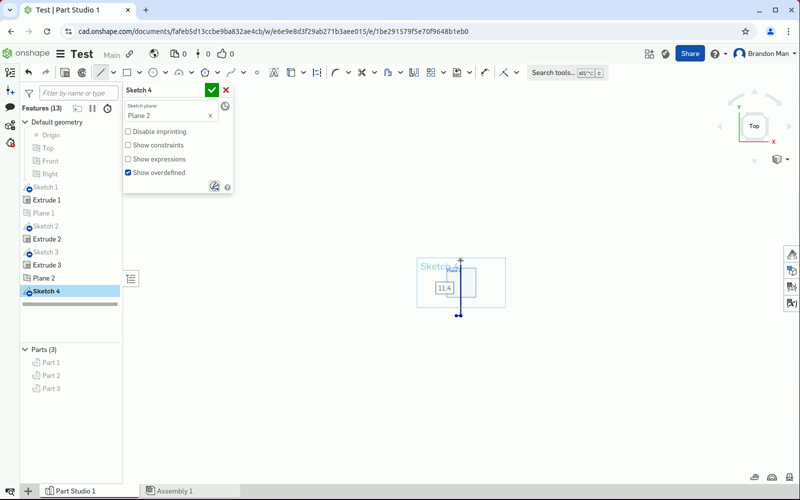
key_down(shift)
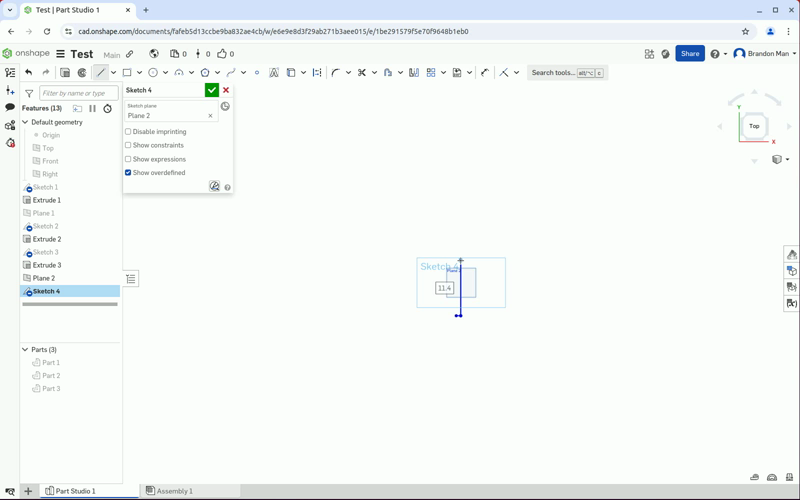
mouse_move(490, 260)
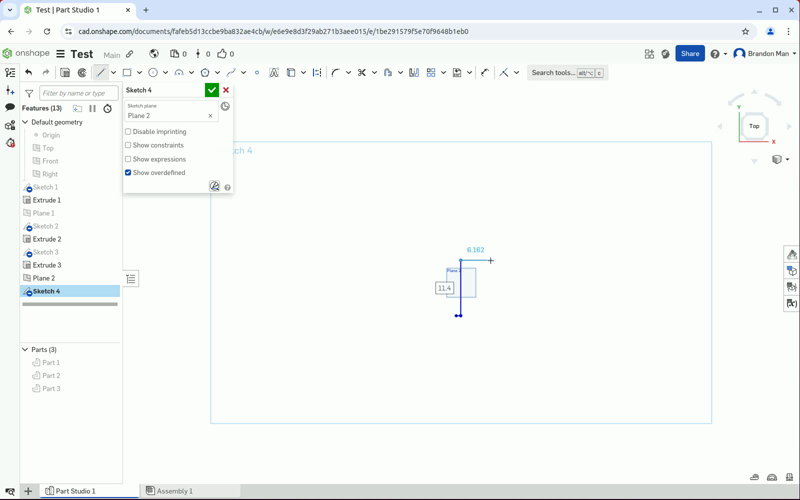
mouse_move(456, 260)
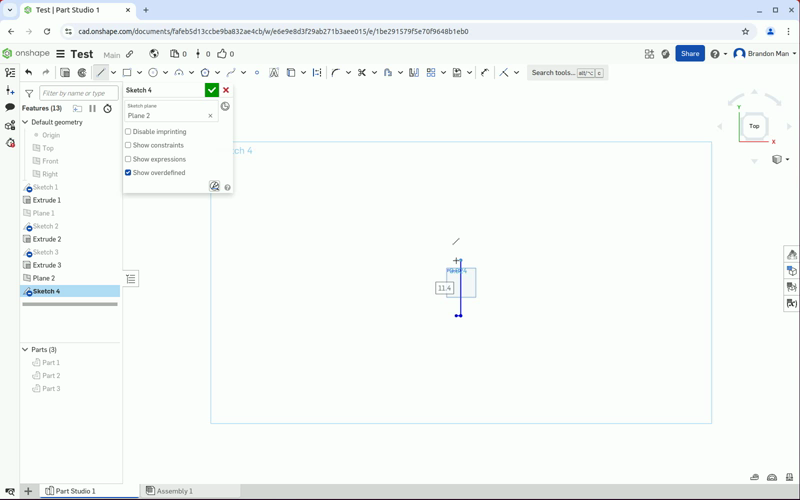
scroll(6)
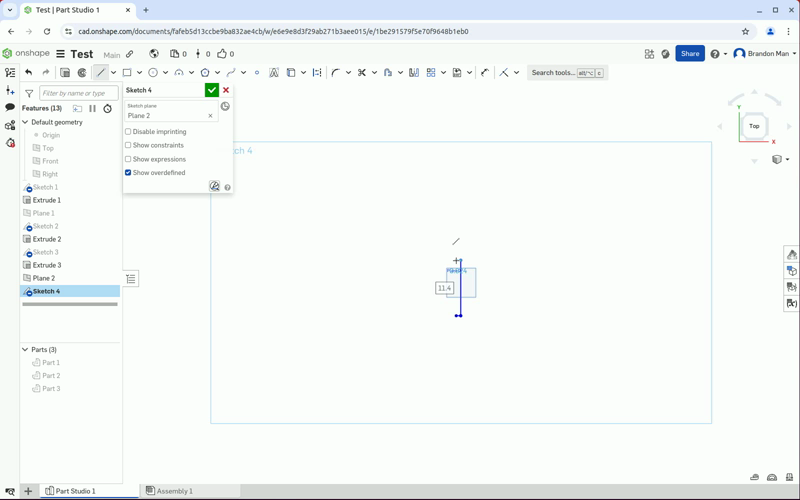
scroll(6)
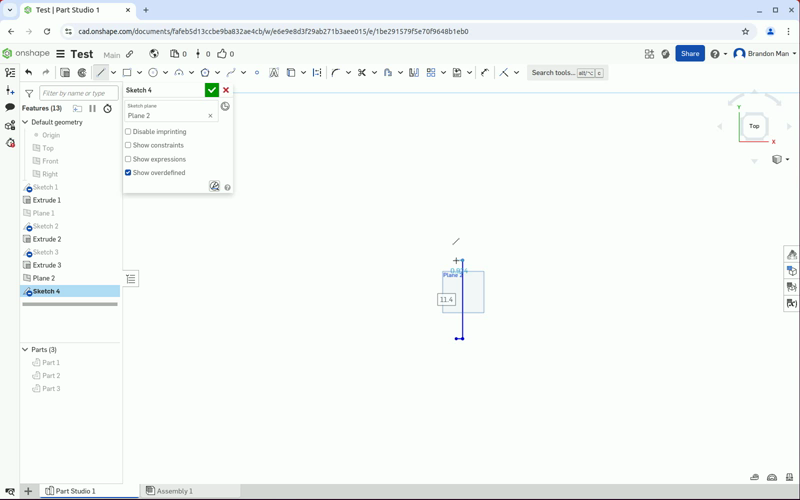
scroll(6)
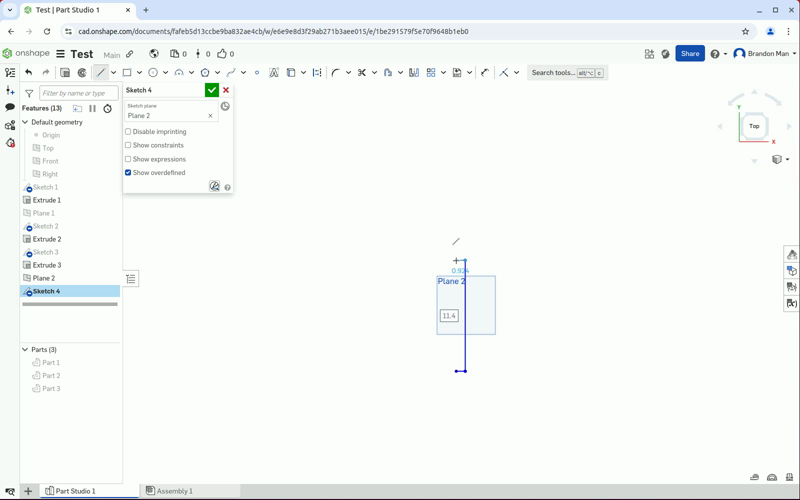
scroll(6)
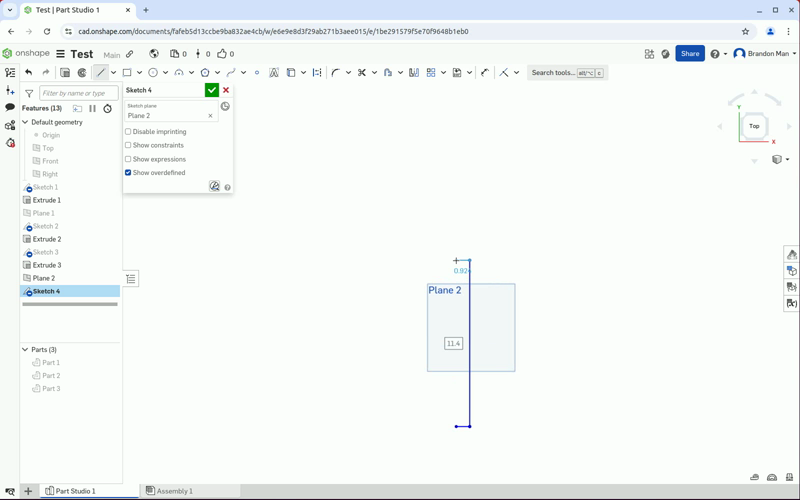
scroll(6)
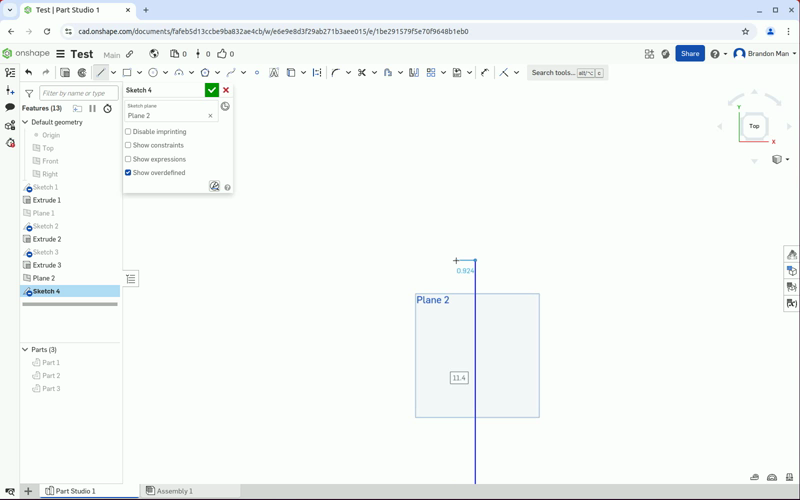
scroll(6)
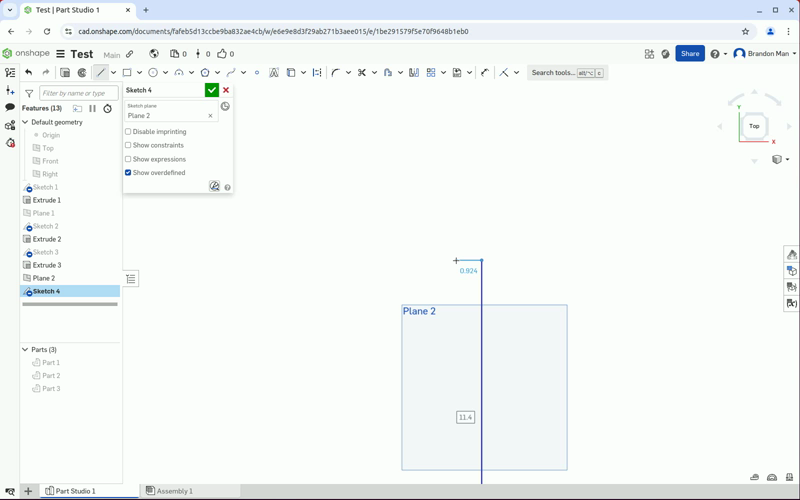
scroll(6)
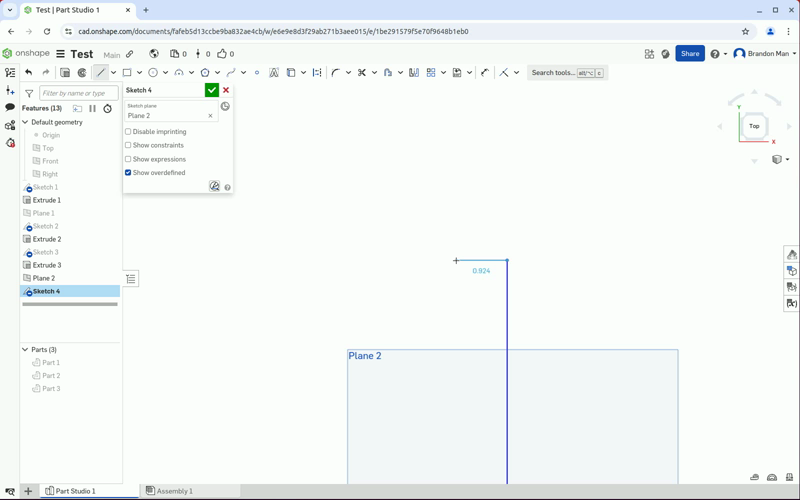
click(456, 260)
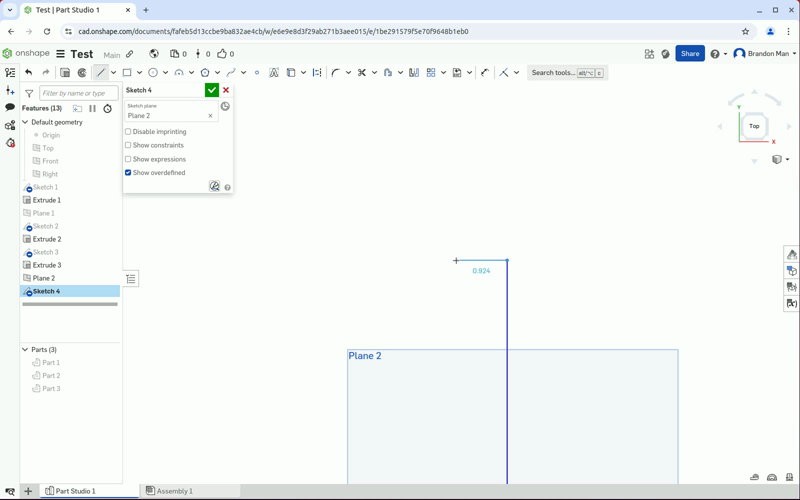
scroll(-6)
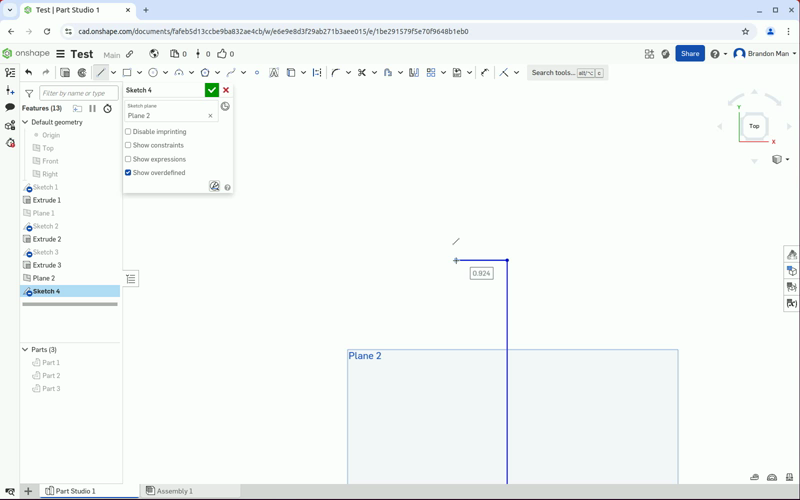
scroll(-6)
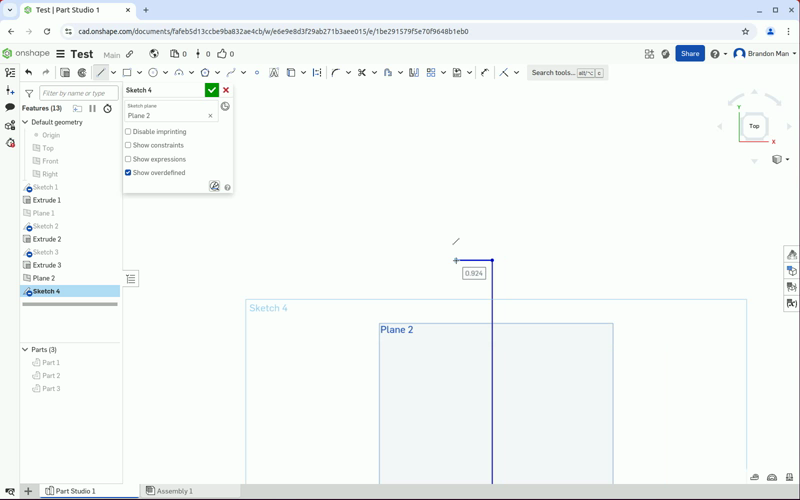
scroll(-6)
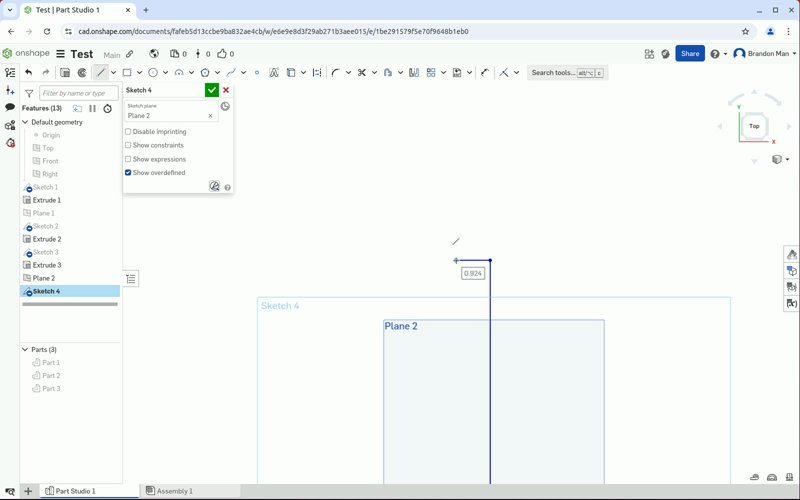
scroll(-6)
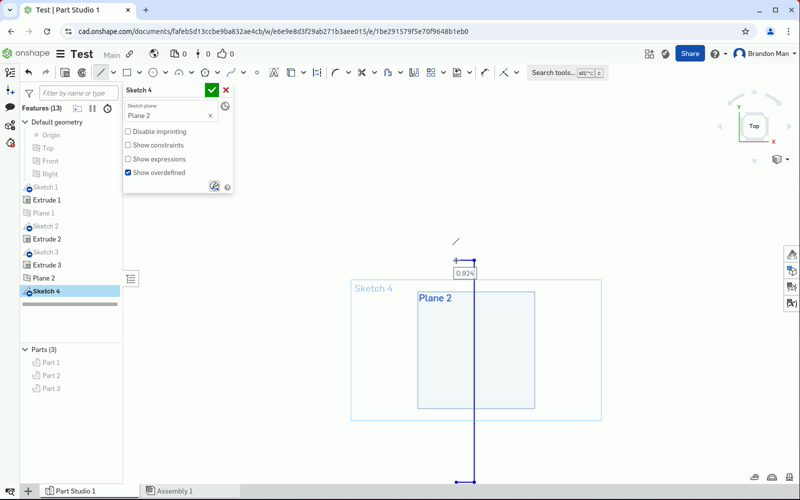
scroll(-6)
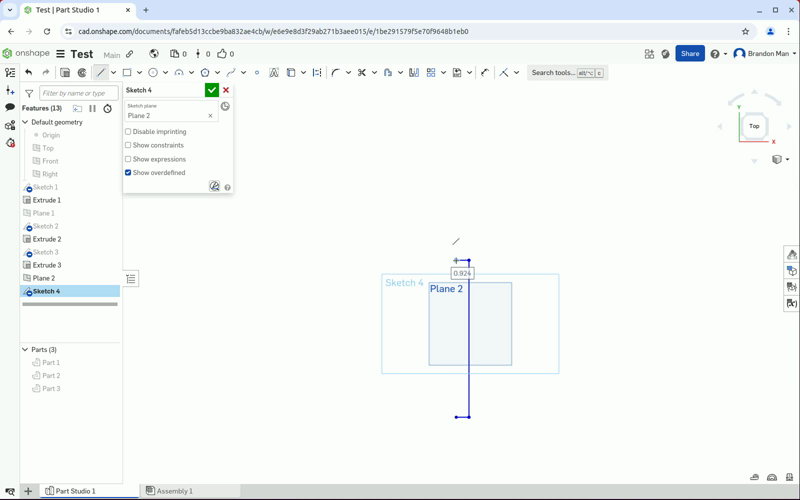
scroll(-6)
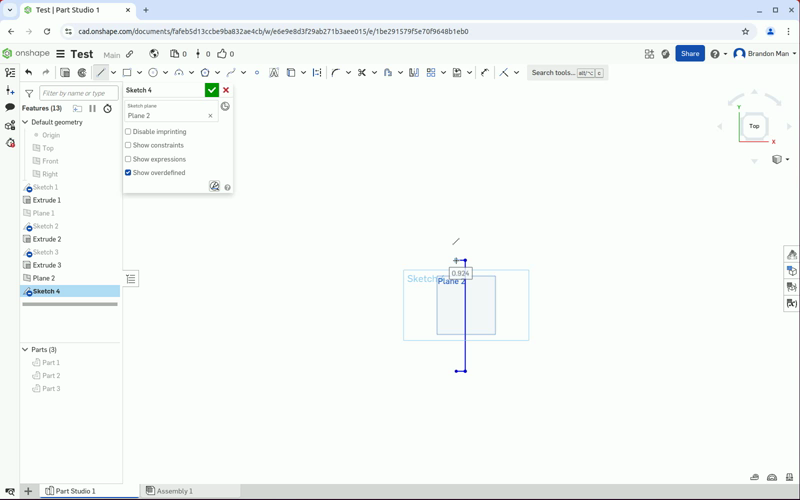
scroll(-6)
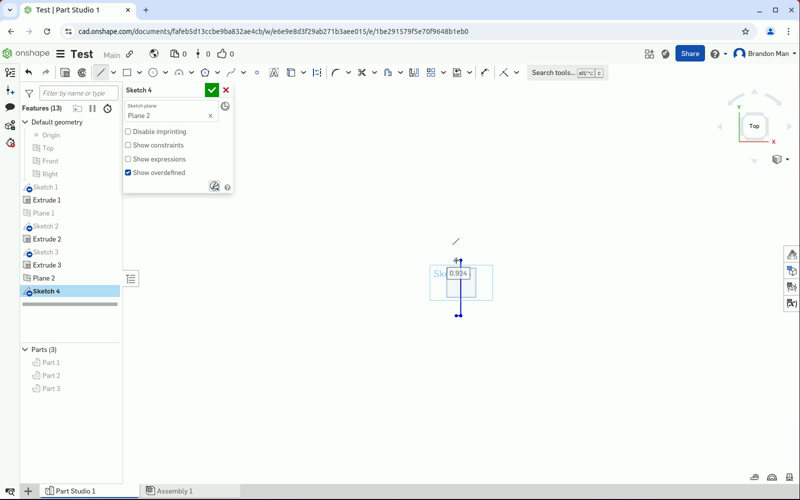
key_up(shift)
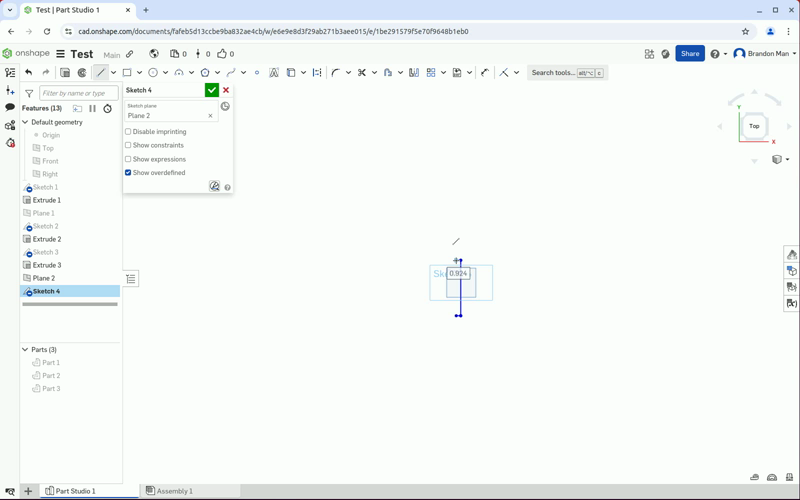
mouse_move(486, 260)
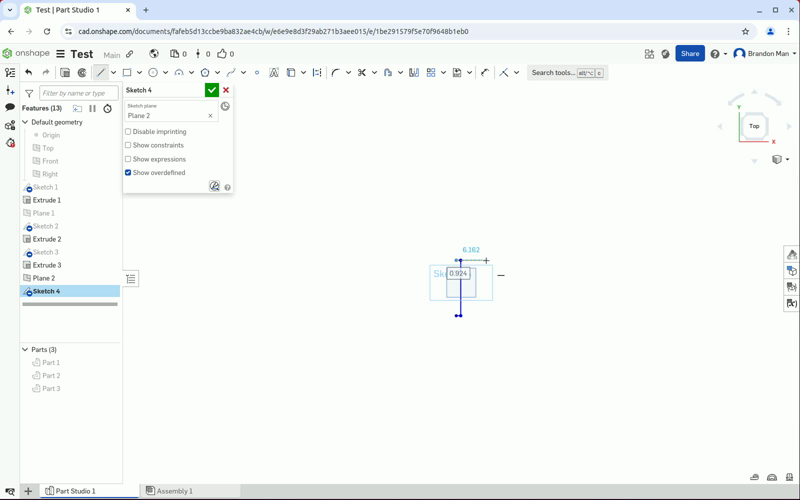
key_down(shift)
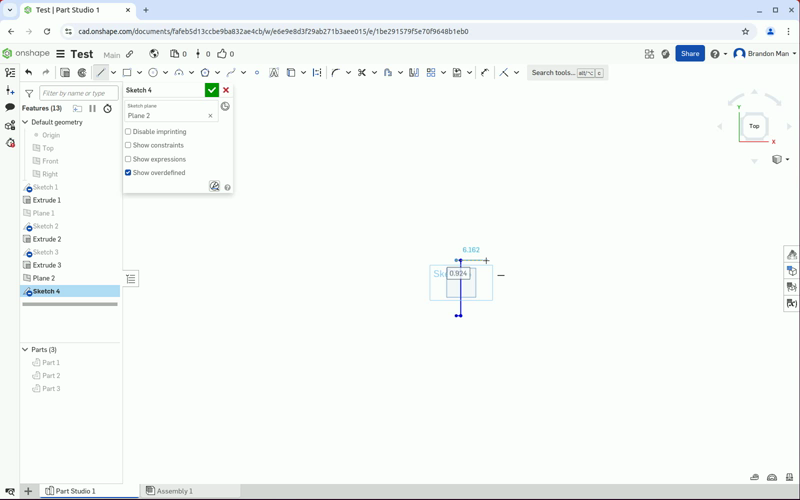
mouse_move(456, 315)
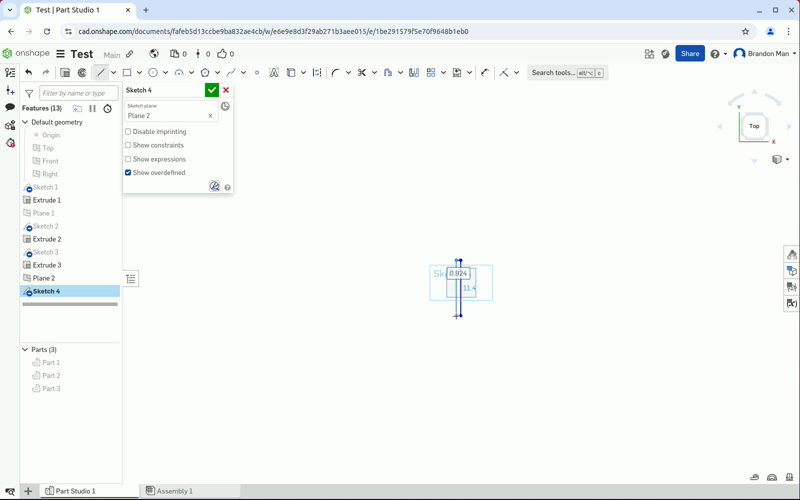
key_up(shift)
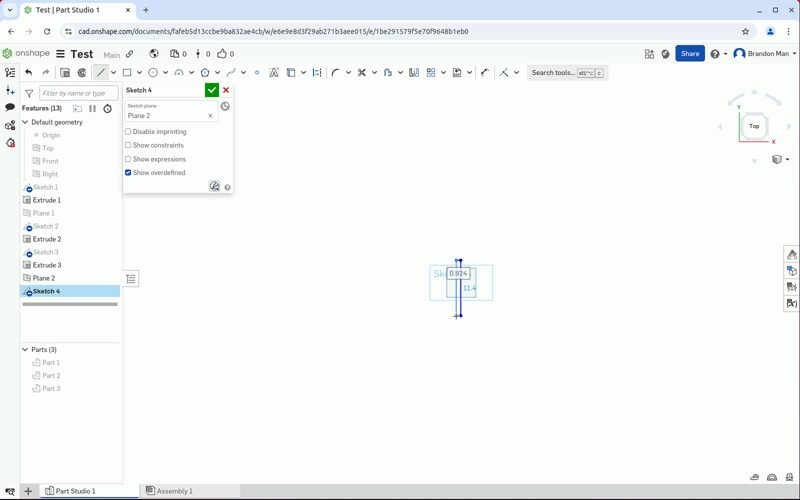
click(456, 315)
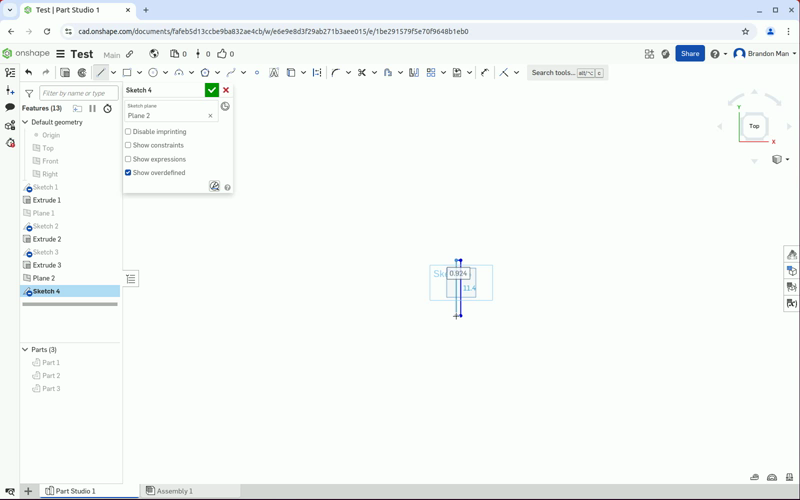
key(esc)
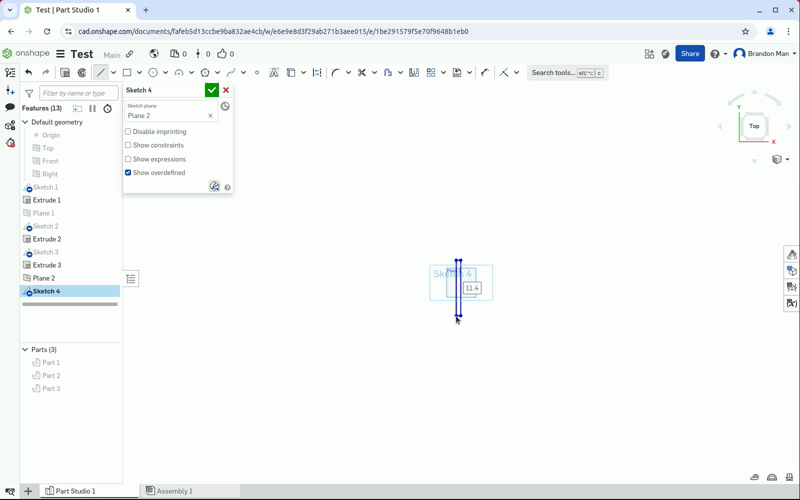
mouse_move(458, 307)
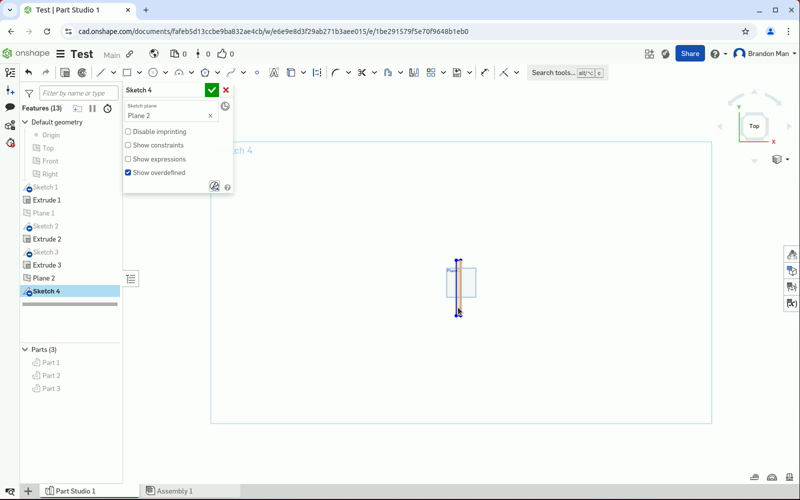
scroll(6)
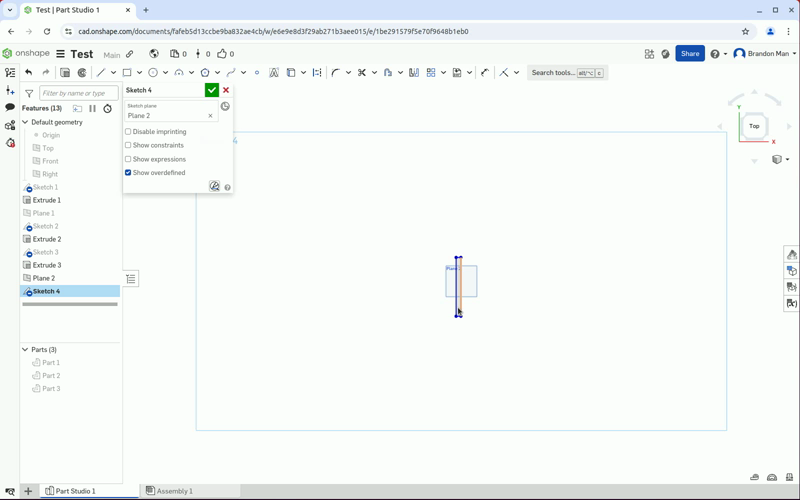
scroll(6)
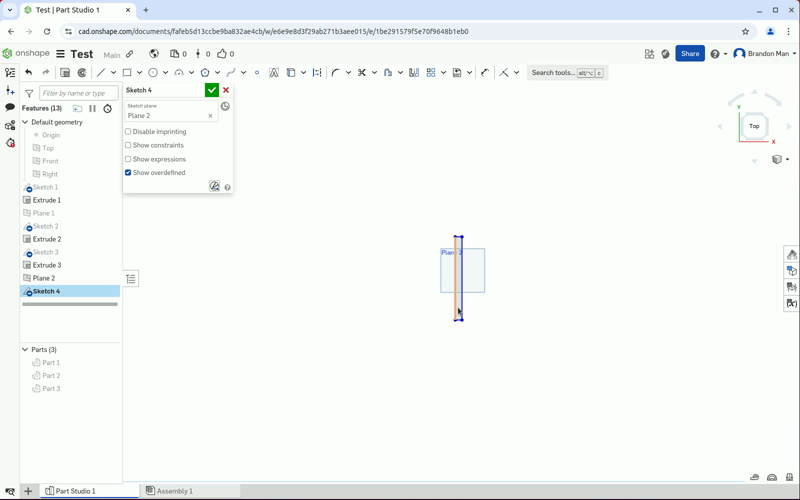
scroll(6)
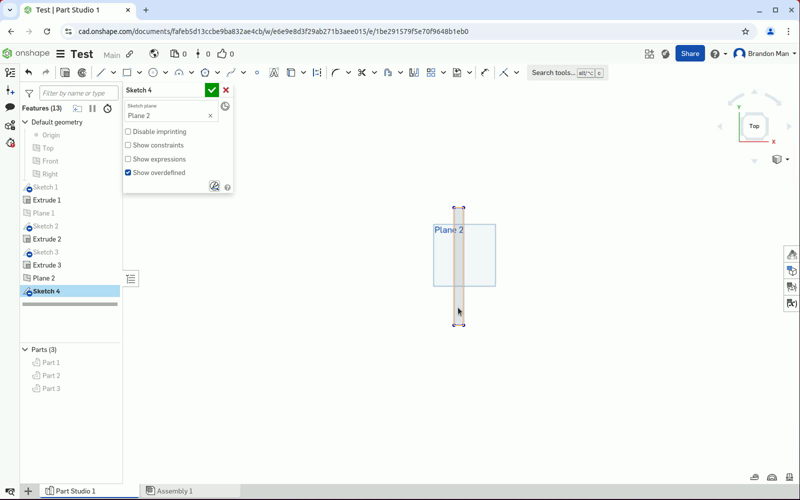
scroll(6)
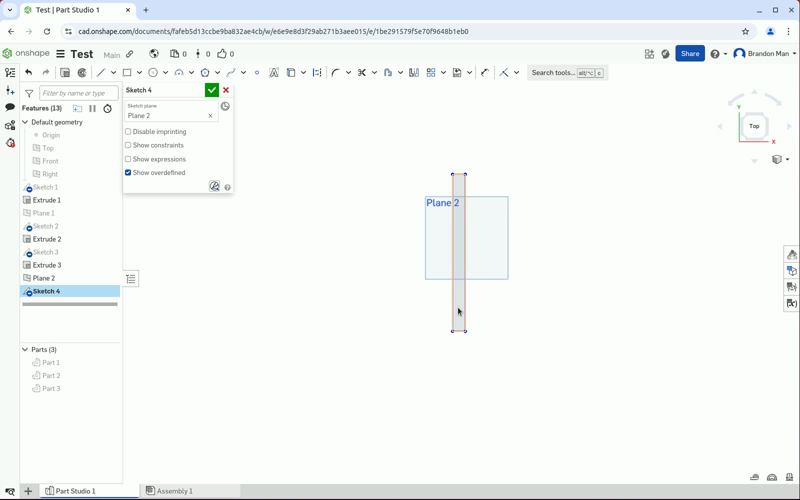
scroll(6)
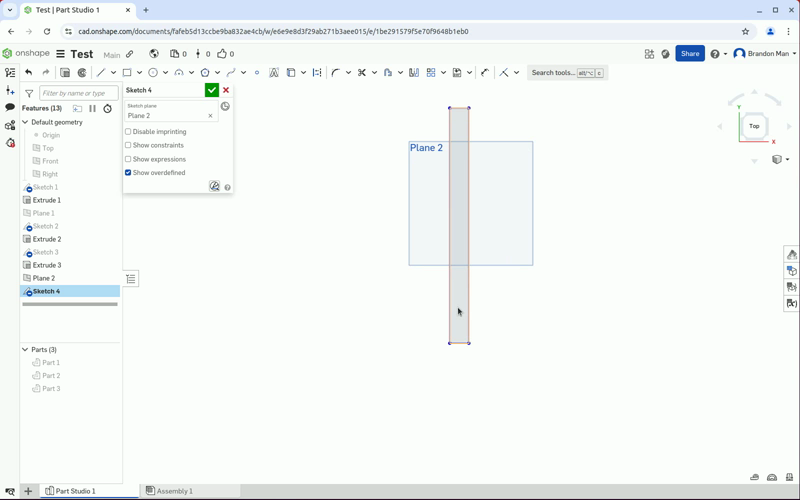
scroll(6)
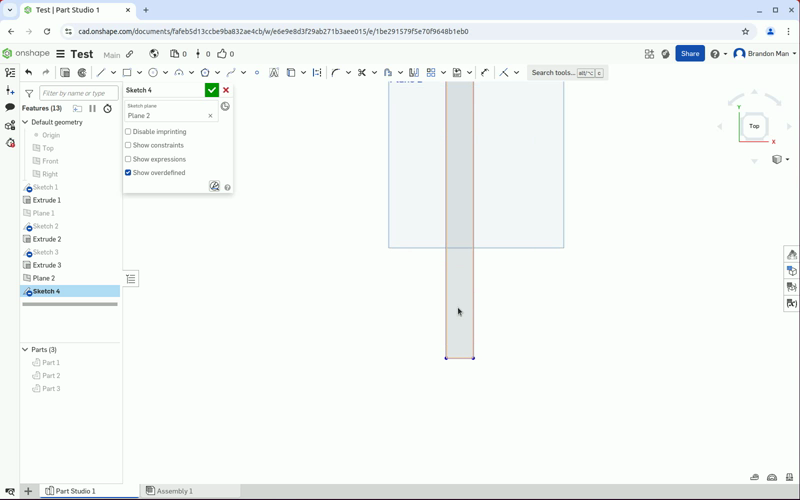
scroll(6)
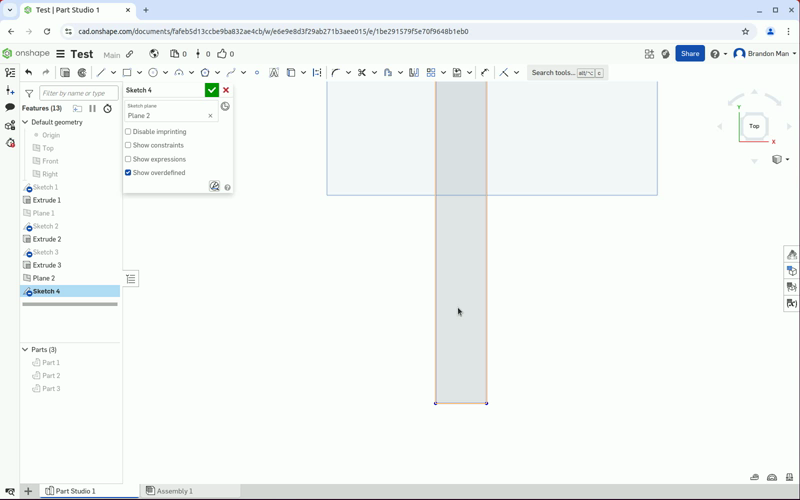
click(458, 307)
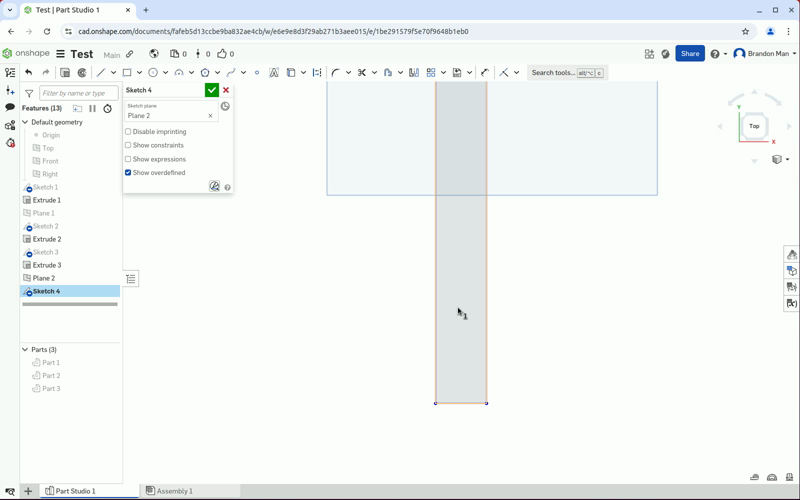
scroll(-6)
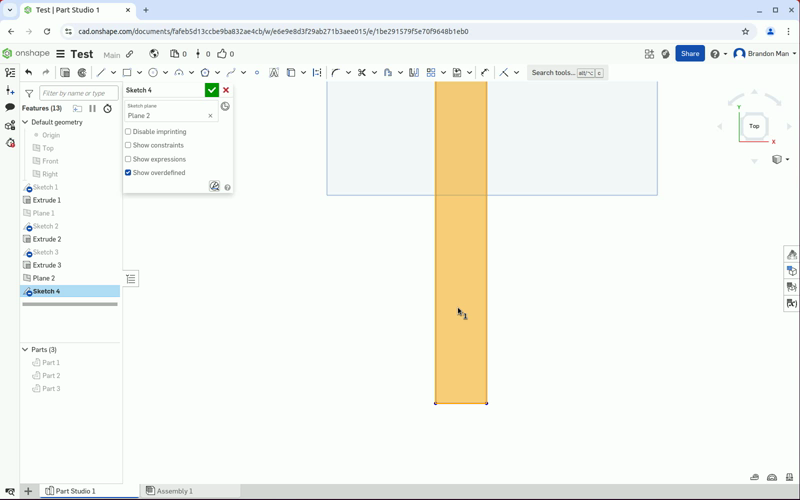
scroll(-6)
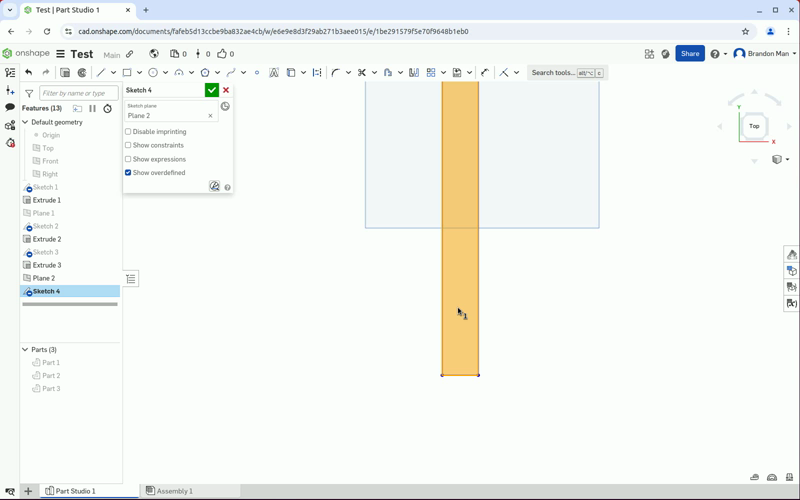
scroll(-6)
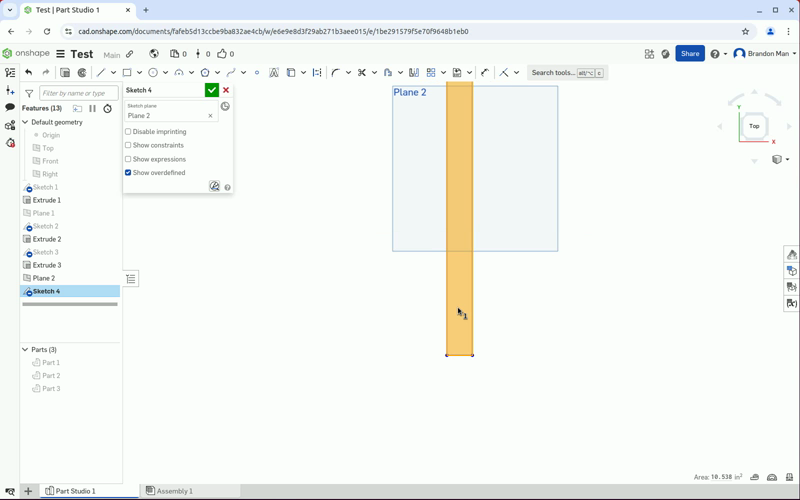
scroll(-6)
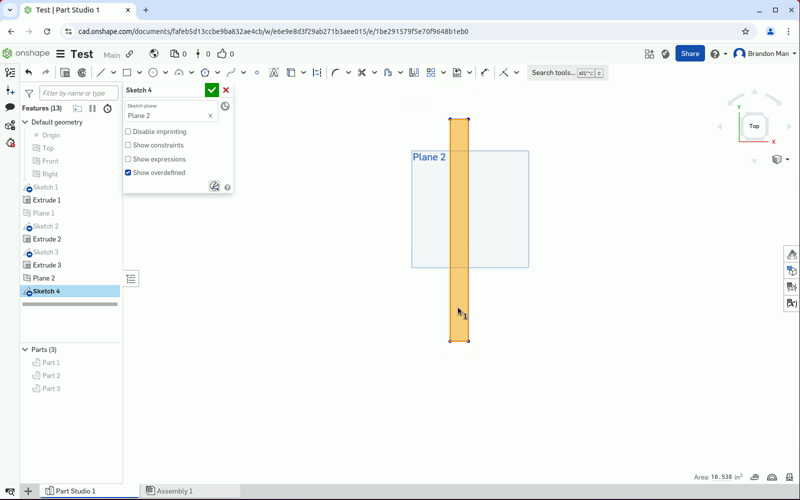
scroll(-6)
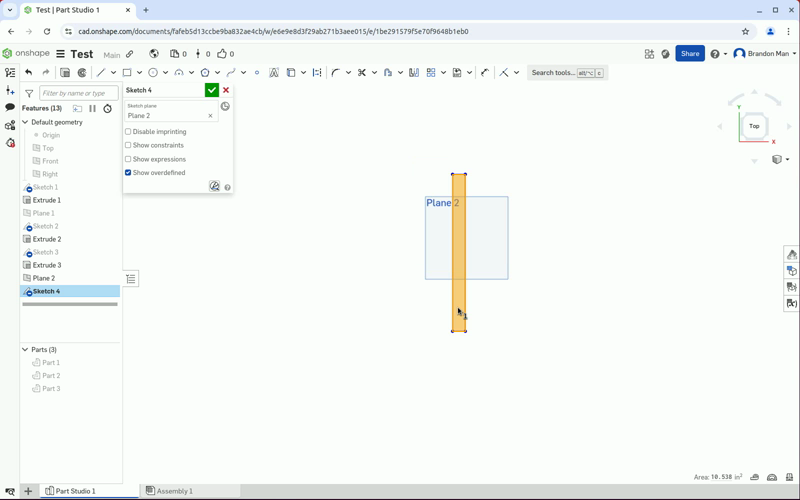
scroll(-6)
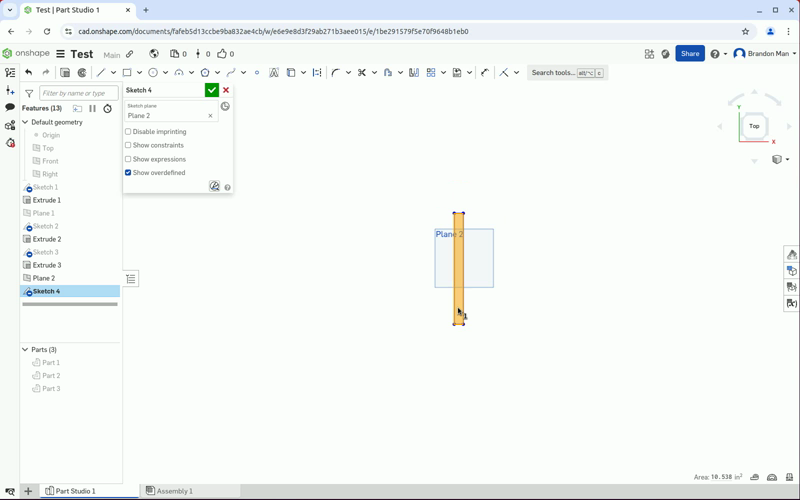
scroll(-6)
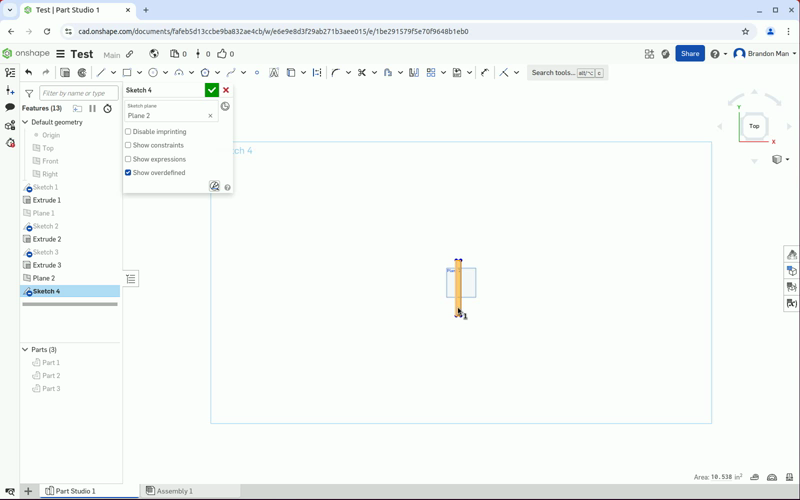
mouse_move(73, 352)
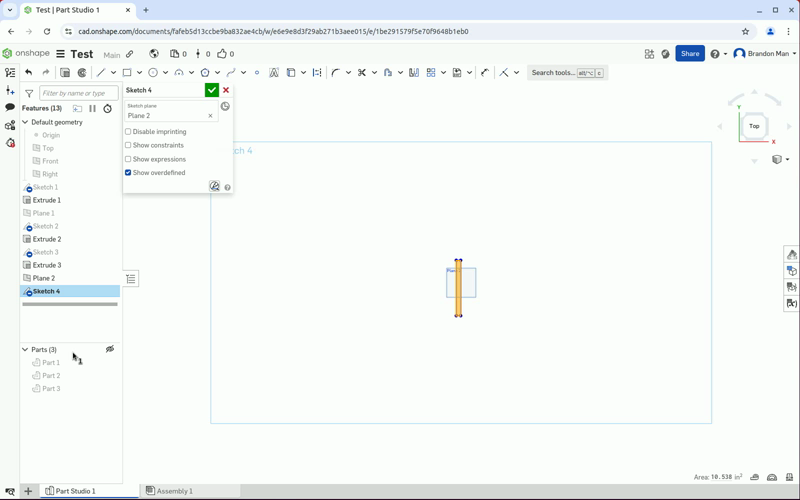
key(shift+y)
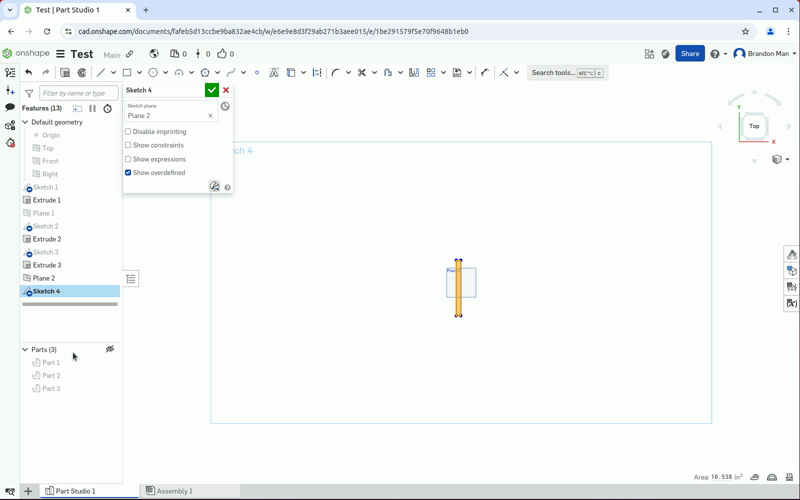
key(shift+e)
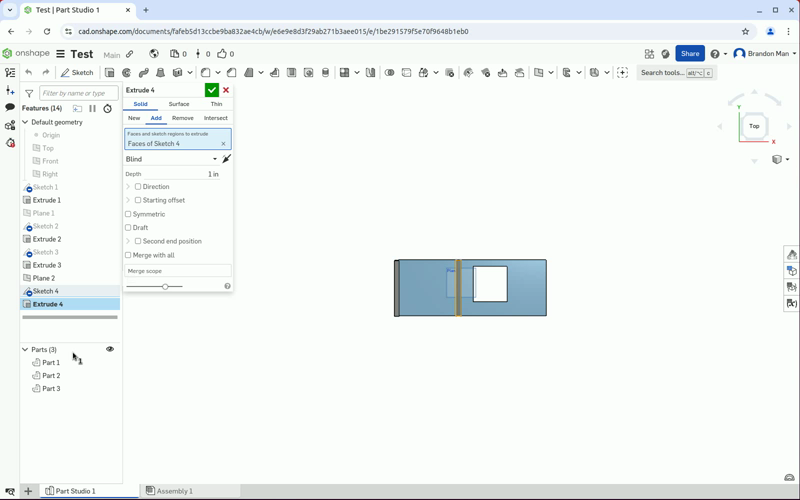
mouse_move(143, 106)
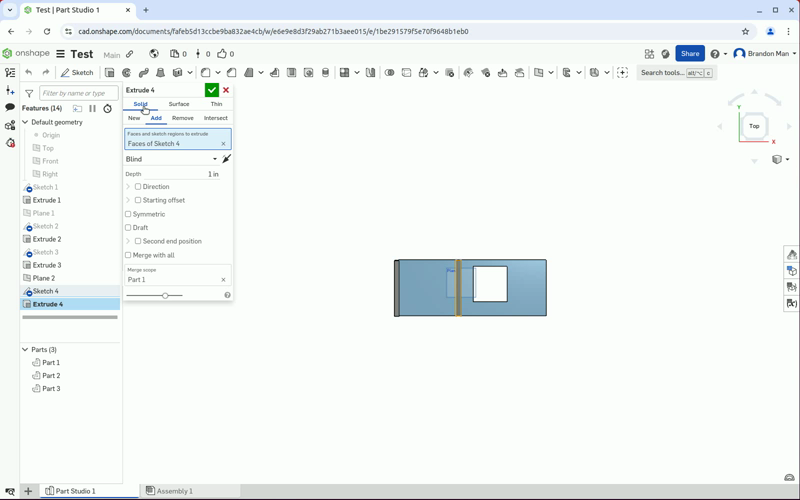
click(143, 106)
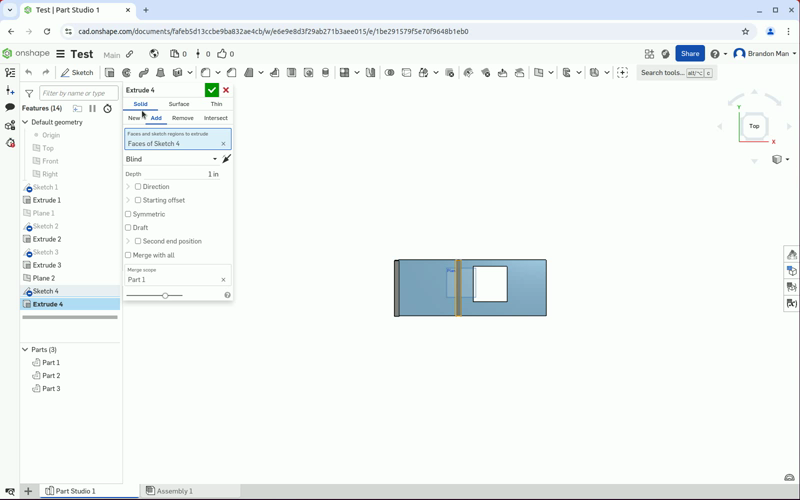
mouse_move(137, 120)
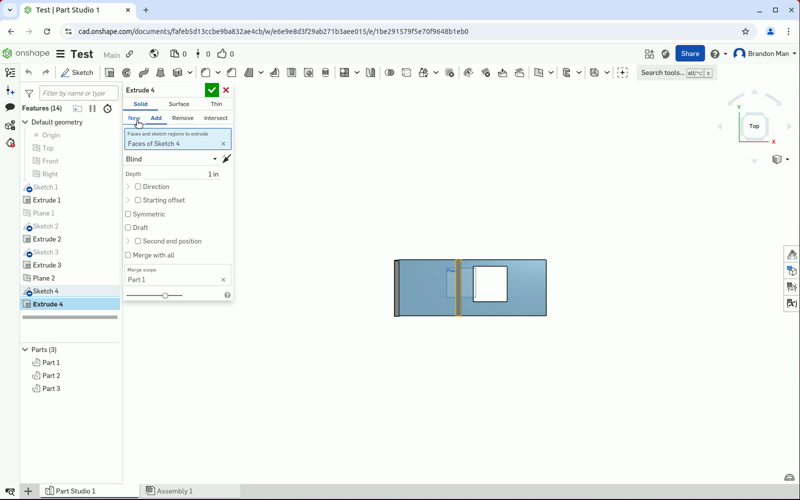
click(137, 120)
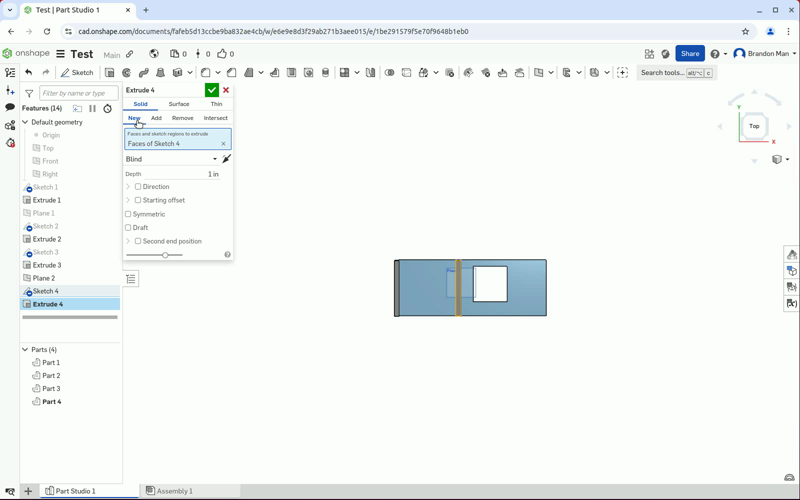
key(tab, 4)
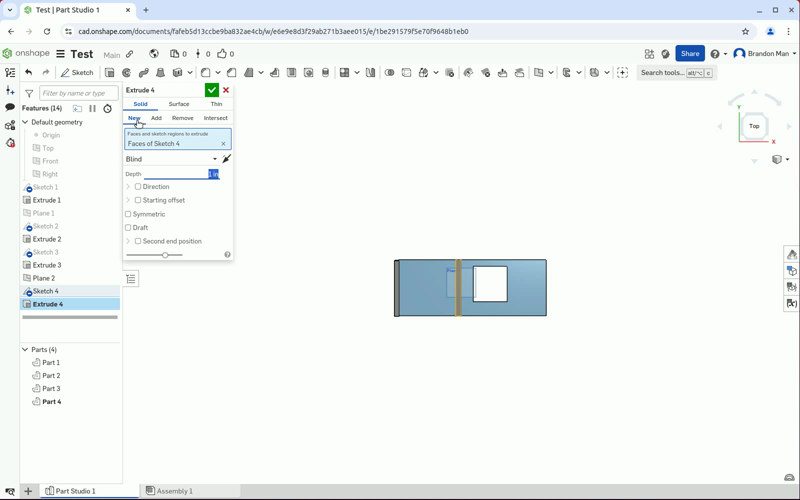
text(14.202)
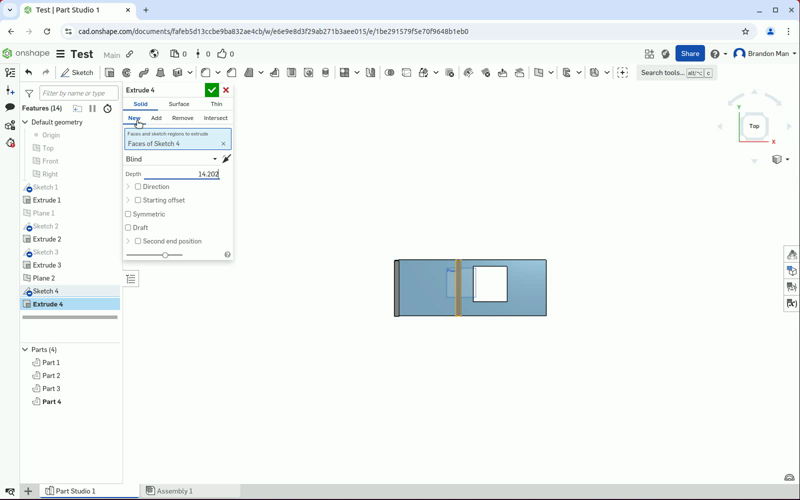
key(enter)
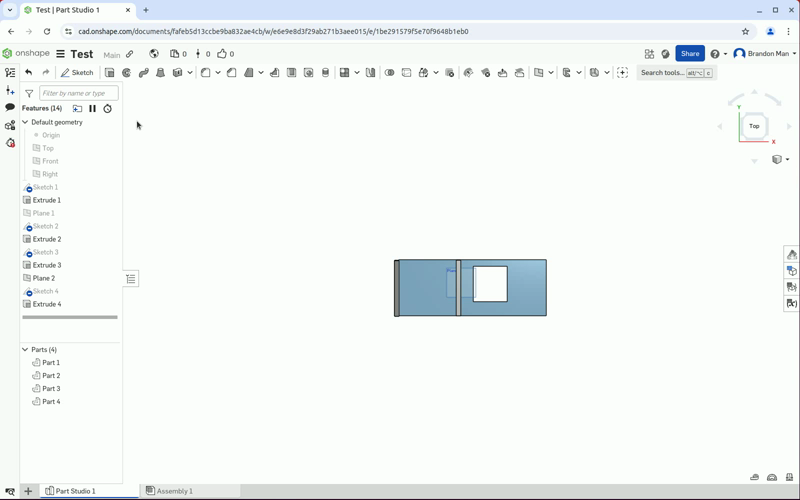
key(shift+h)
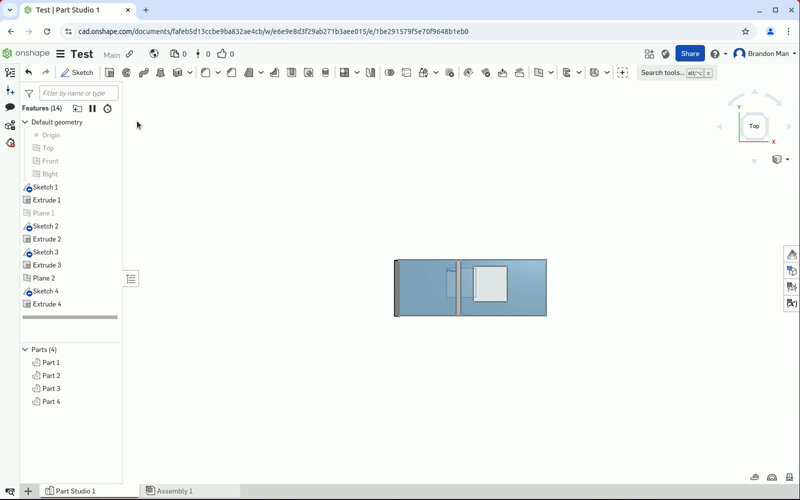
key(shift+h)
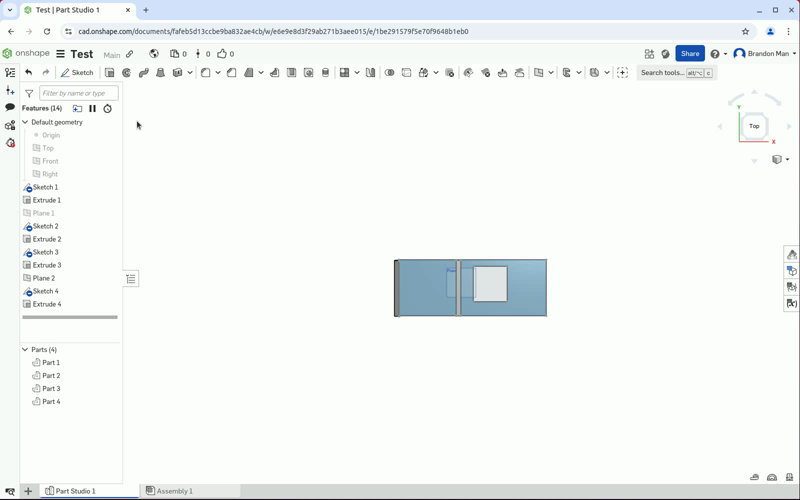
key(shift+7)
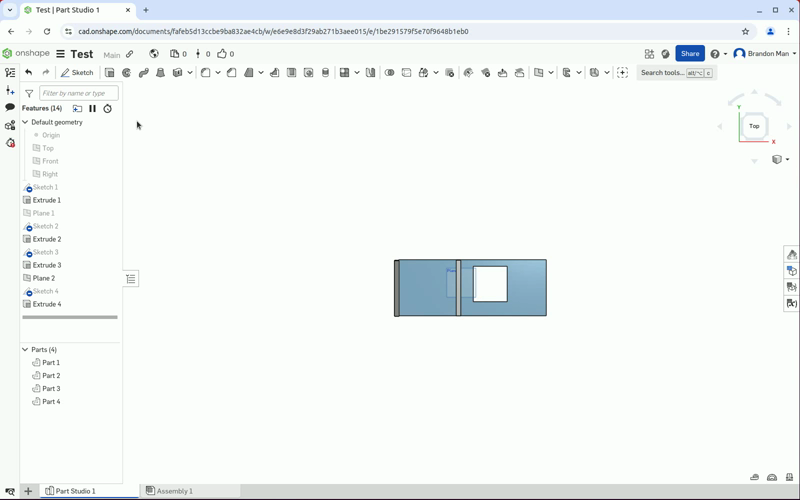
key(up, 3)
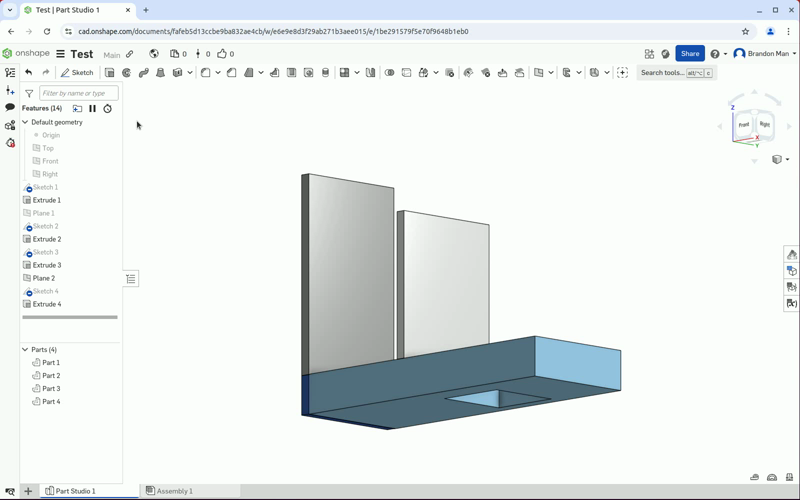
key(left, 3)
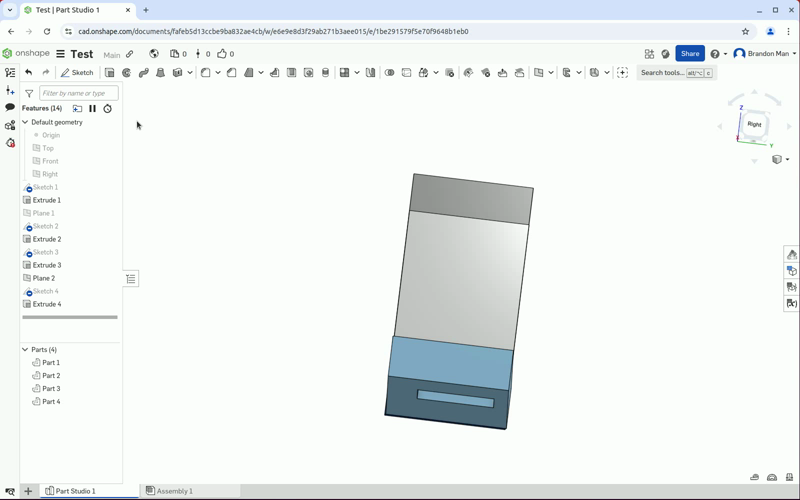
key(right, 3)
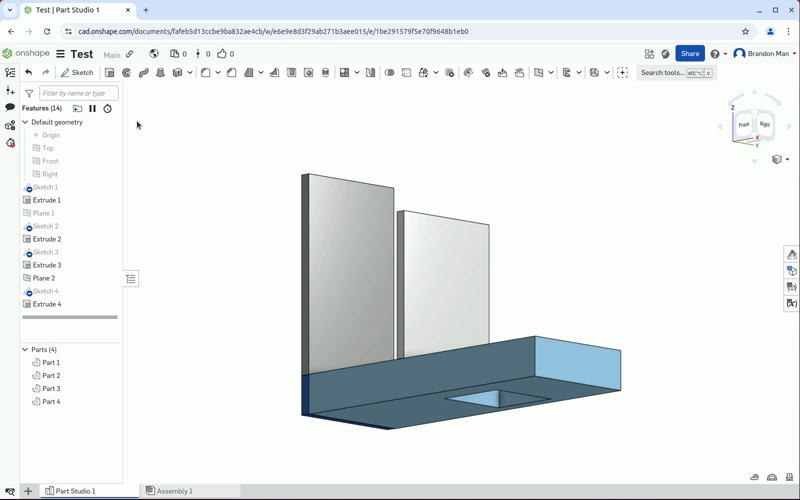
key(down, 3)
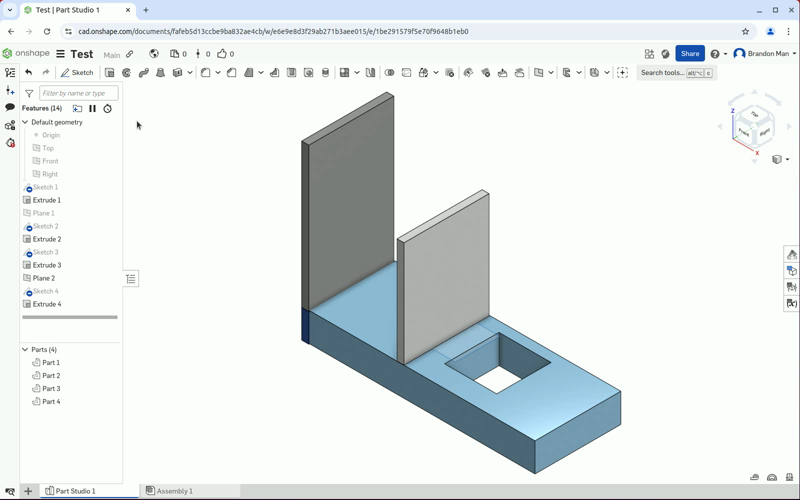
mouse_move(73, 189)
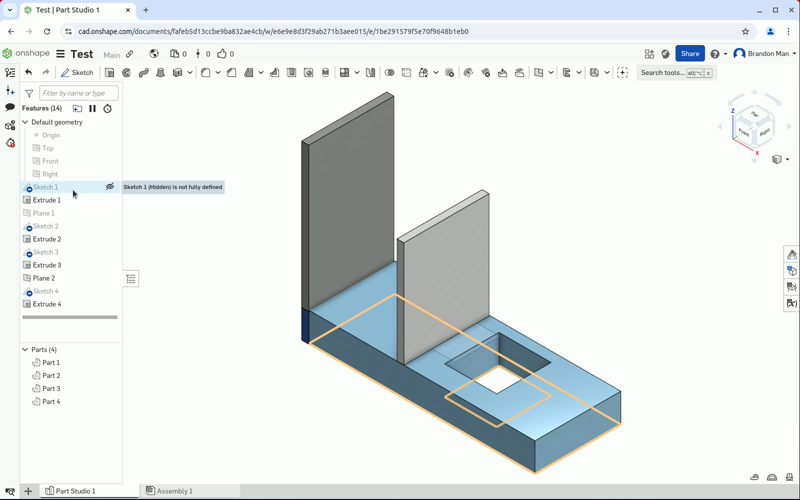
click(73, 189)